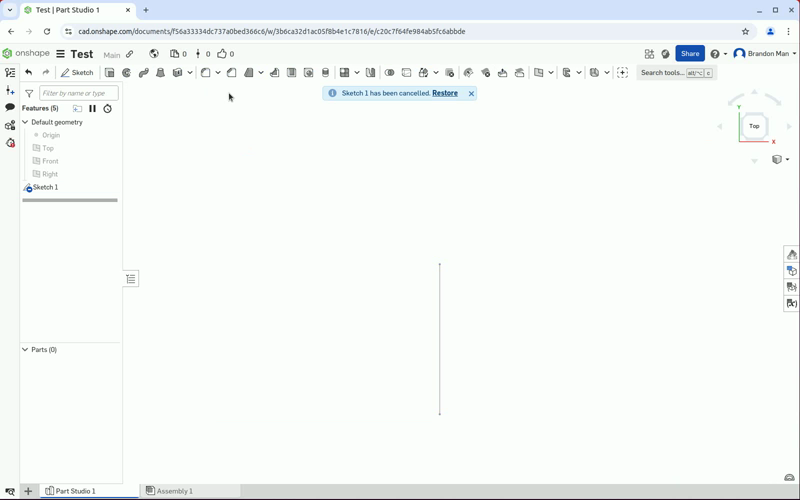
key(shift+h)
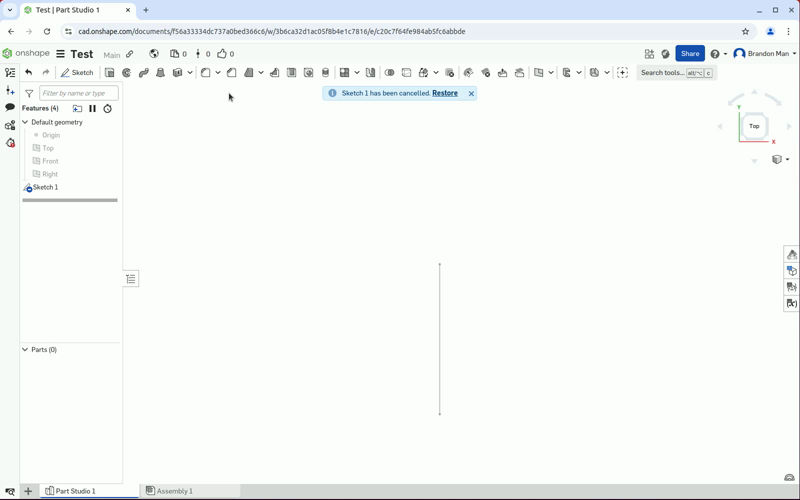
key(shift+s)
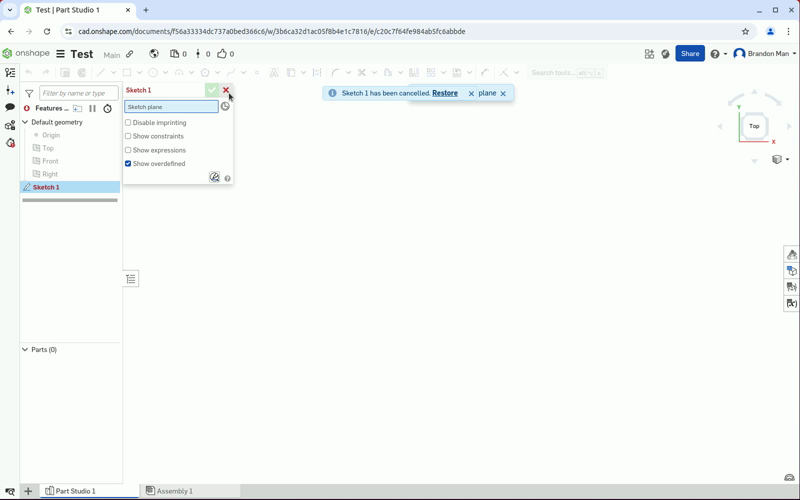
mouse_move(73, 150)
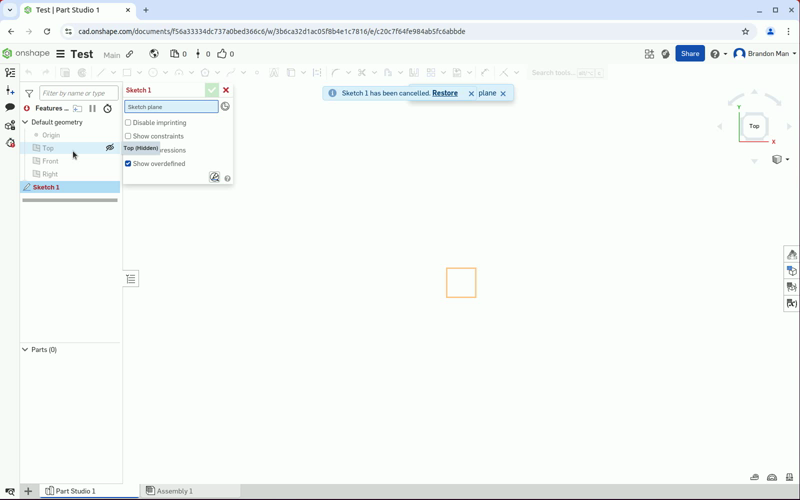
click(73, 150)
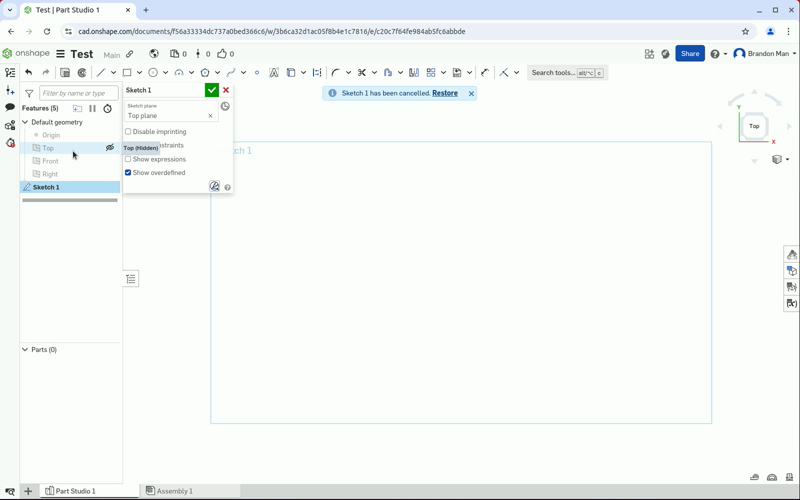
mouse_move(73, 352)
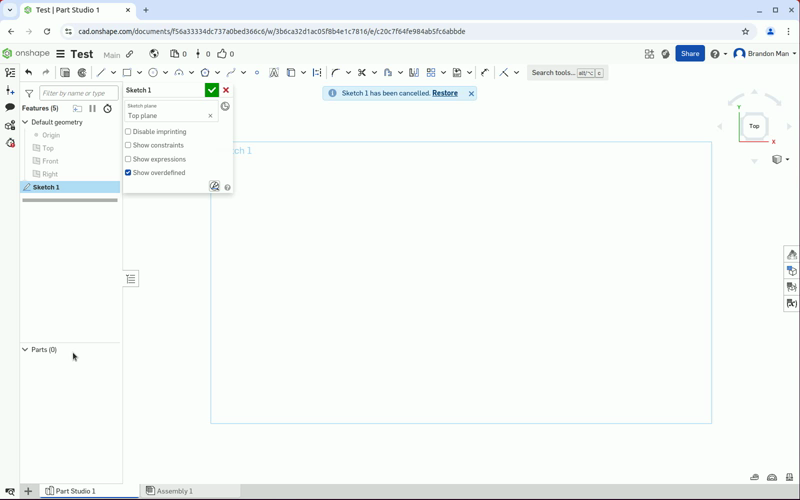
key(y)
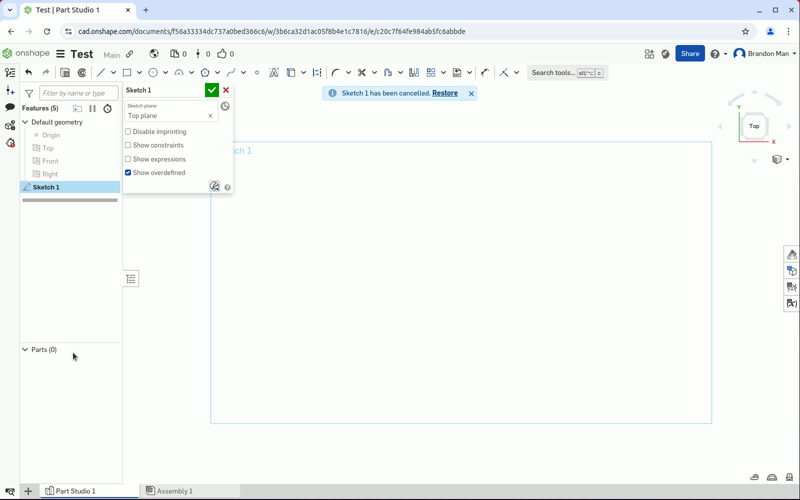
key(l)
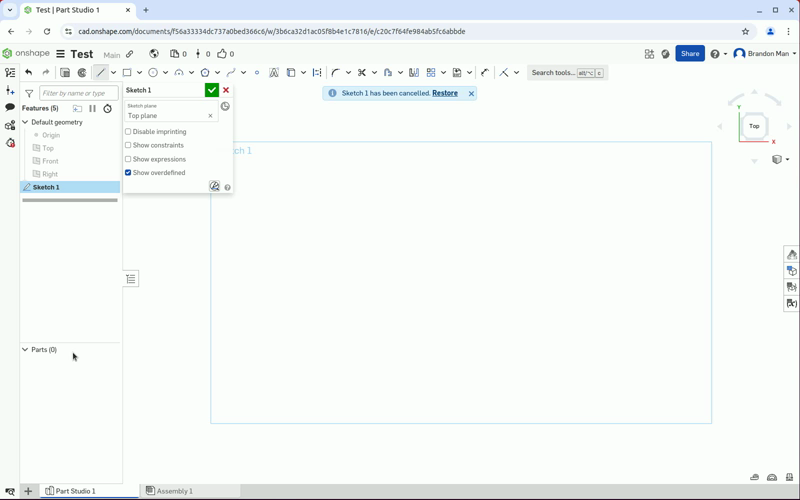
key_down(shift)
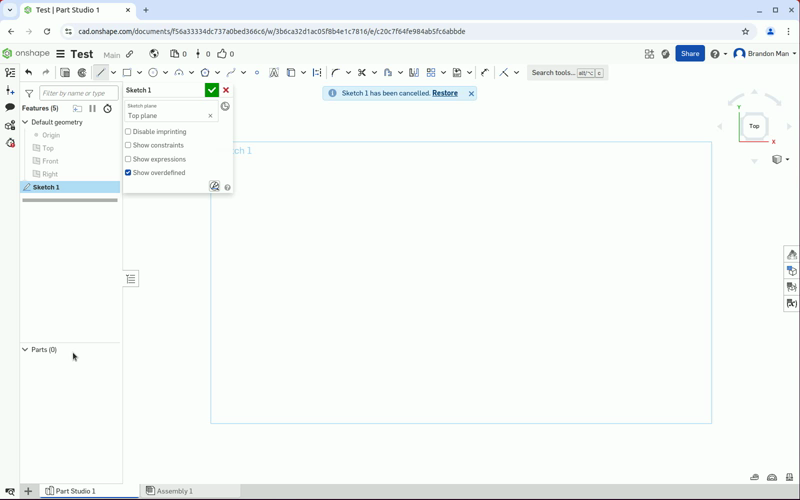
mouse_move(460, 282)
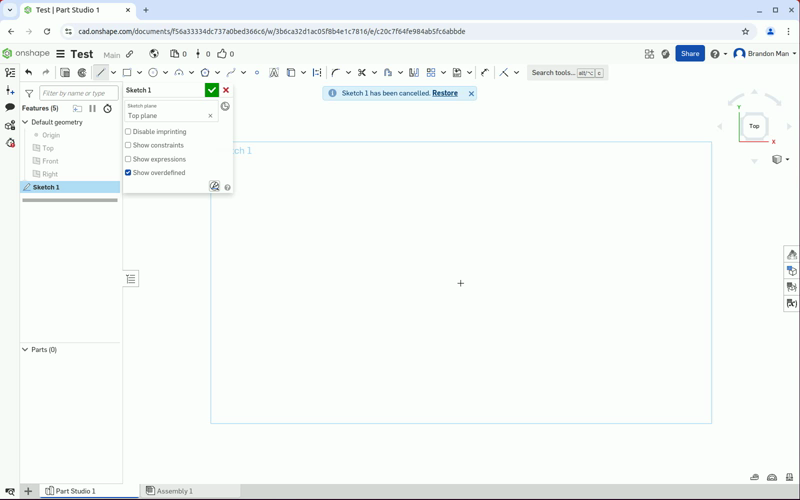
click(460, 282)
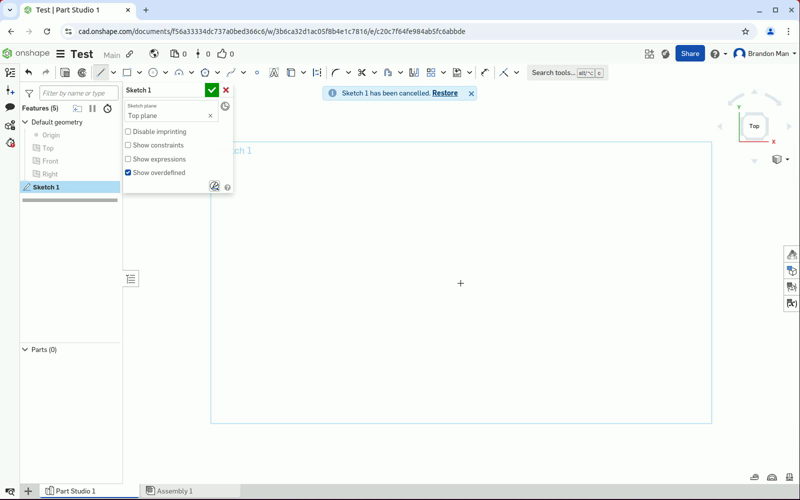
key_up(shift)
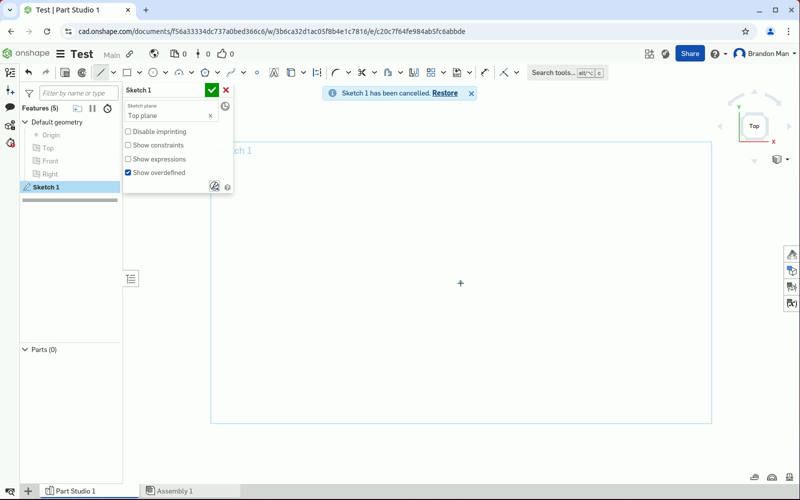
key_down(shift)
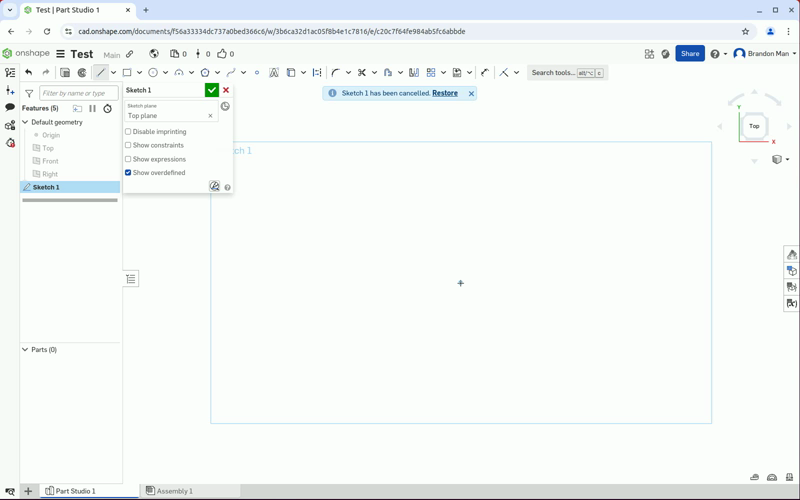
mouse_move(573, 282)
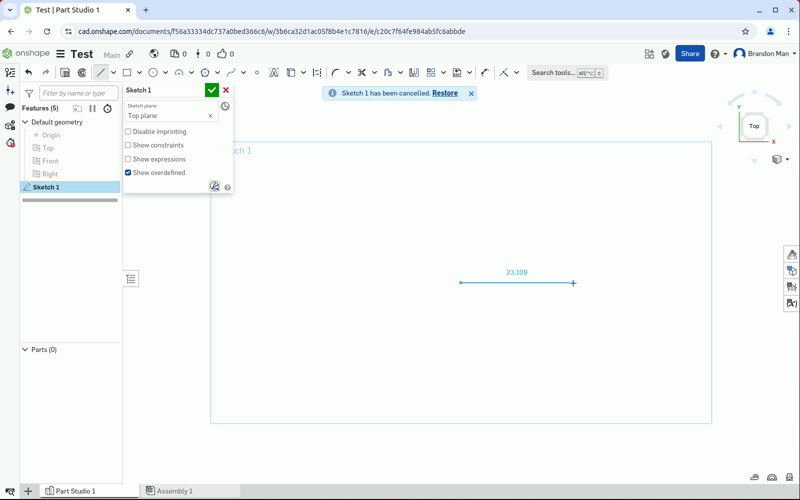
click(573, 282)
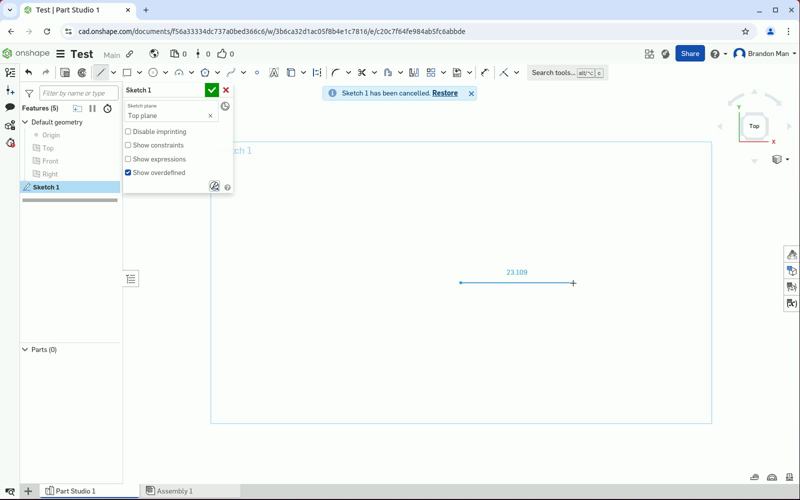
key_up(shift)
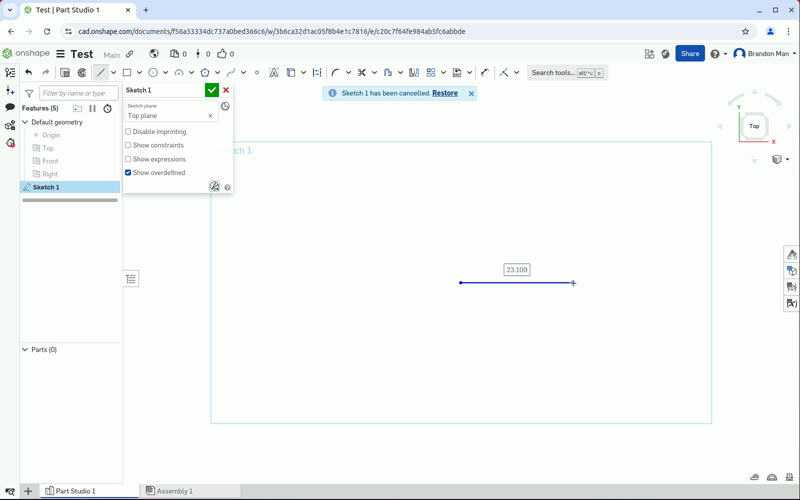
key_down(shift)
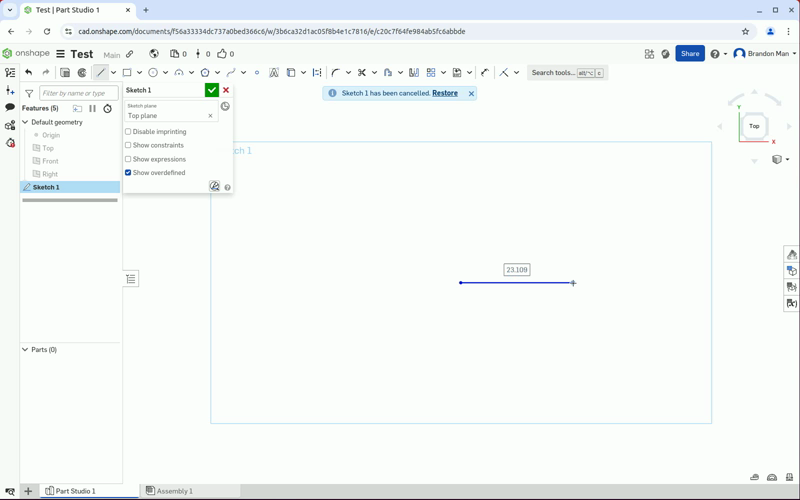
mouse_move(573, 200)
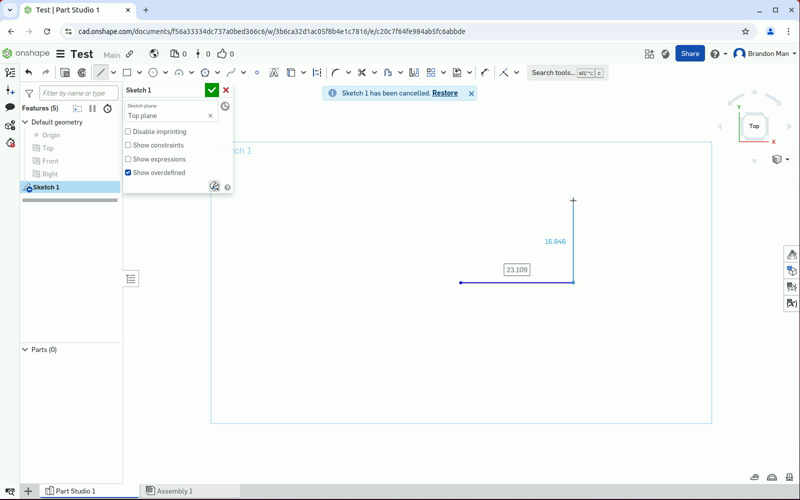
click(573, 200)
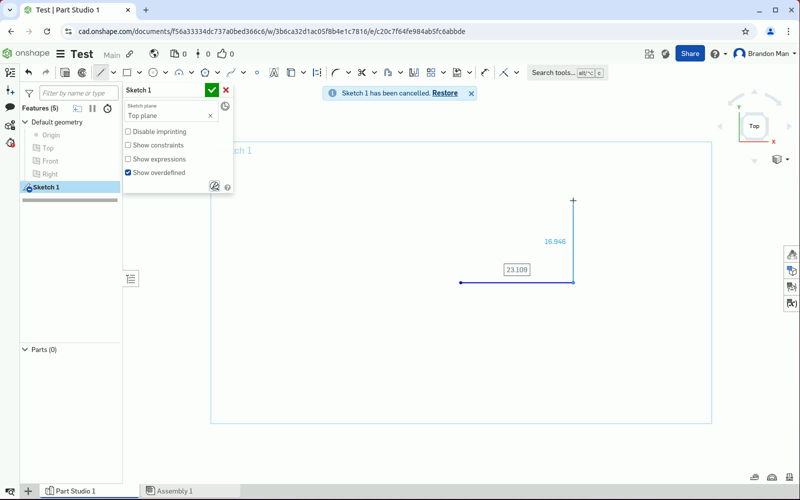
key_up(shift)
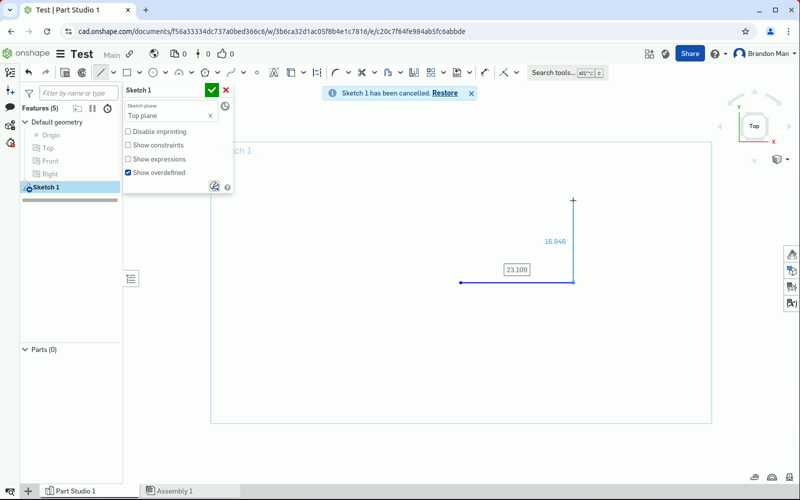
key_down(shift)
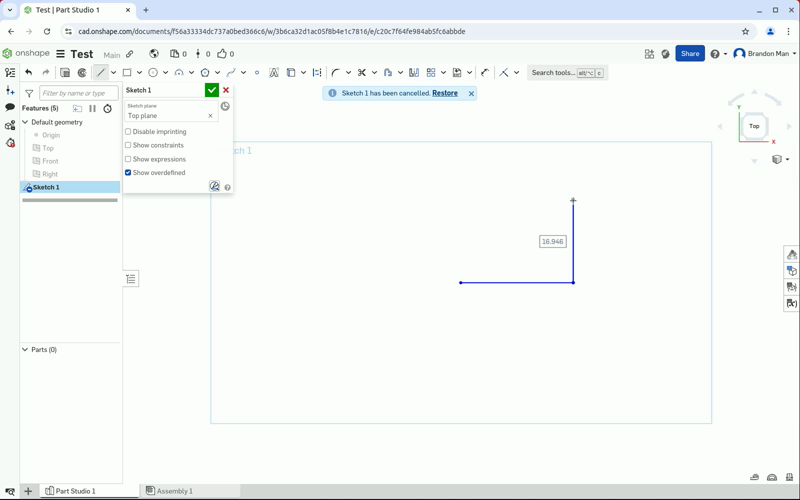
mouse_move(460, 200)
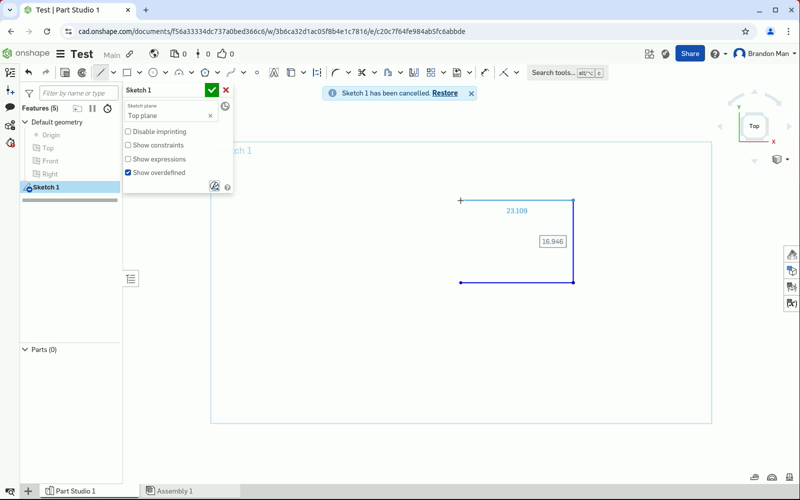
click(460, 200)
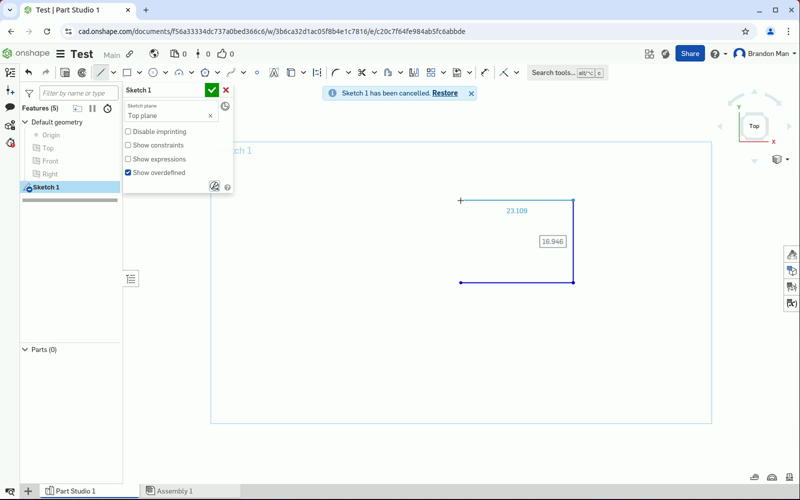
key_up(shift)
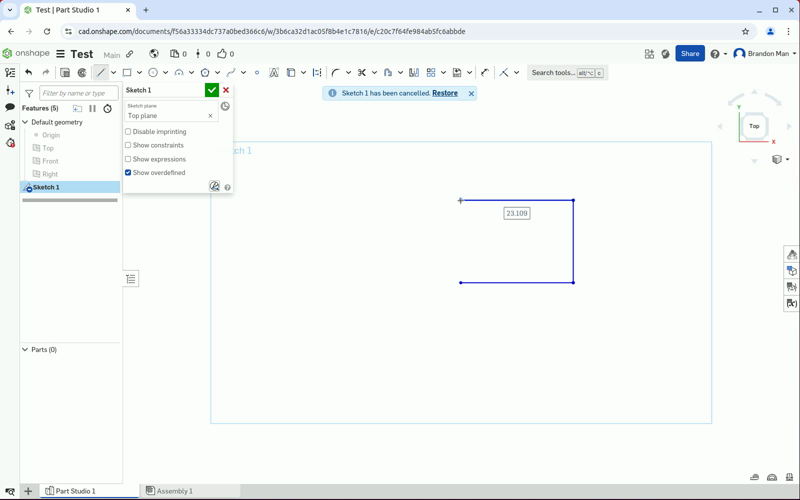
key_down(shift)
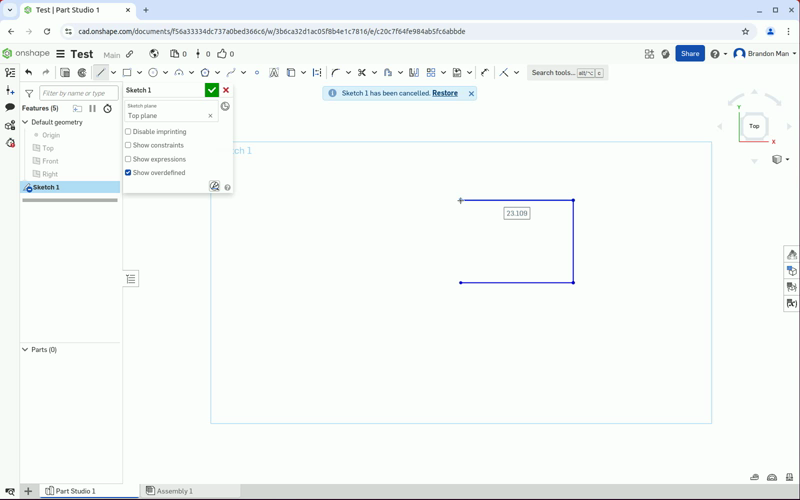
mouse_move(460, 282)
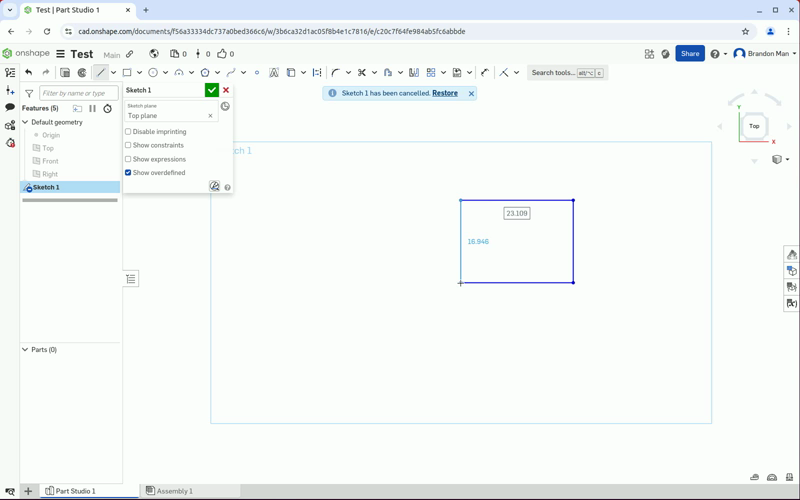
key_up(shift)
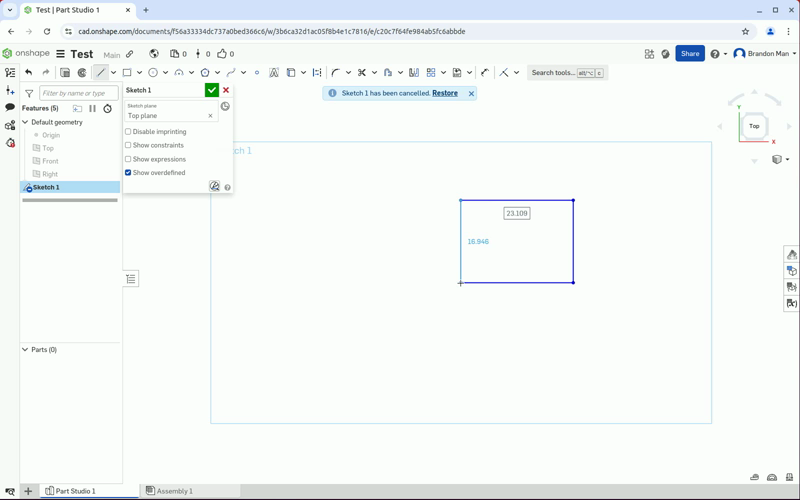
click(460, 282)
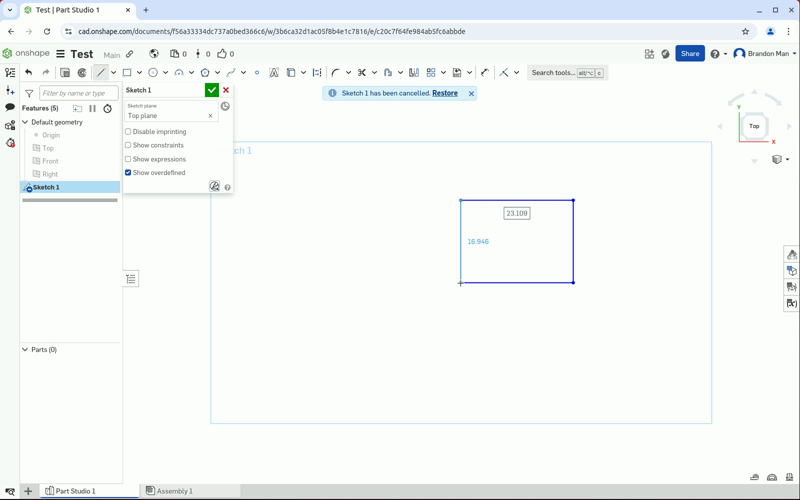
key(esc)
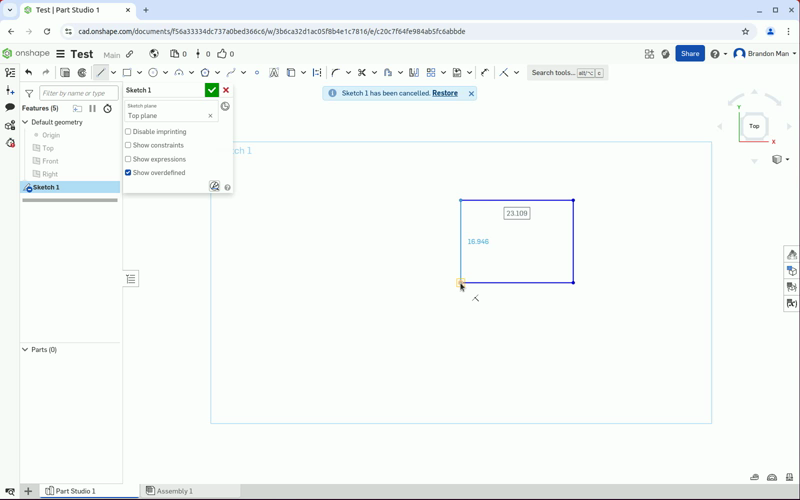
mouse_move(488, 219)
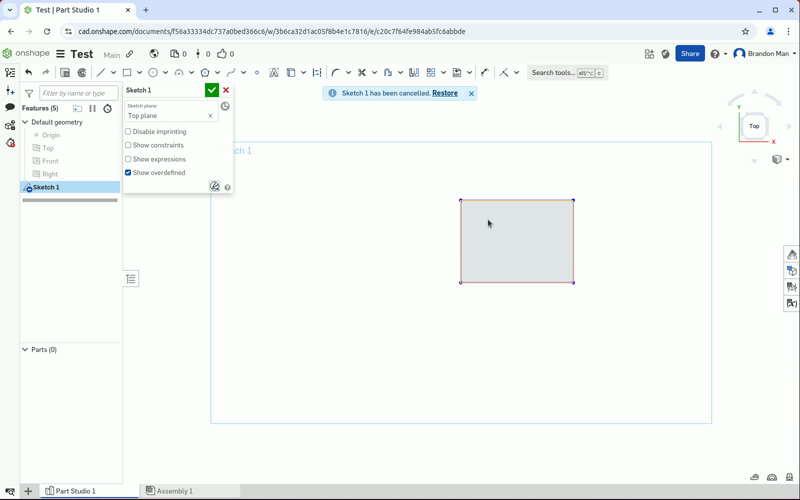
click(488, 219)
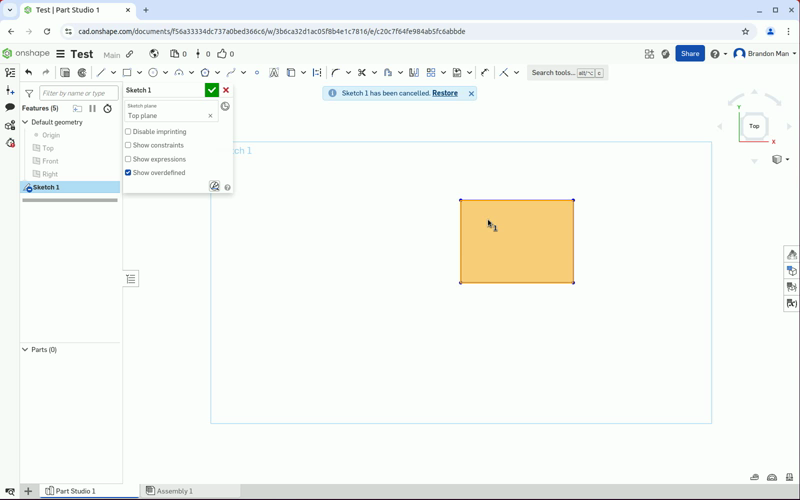
mouse_move(73, 352)
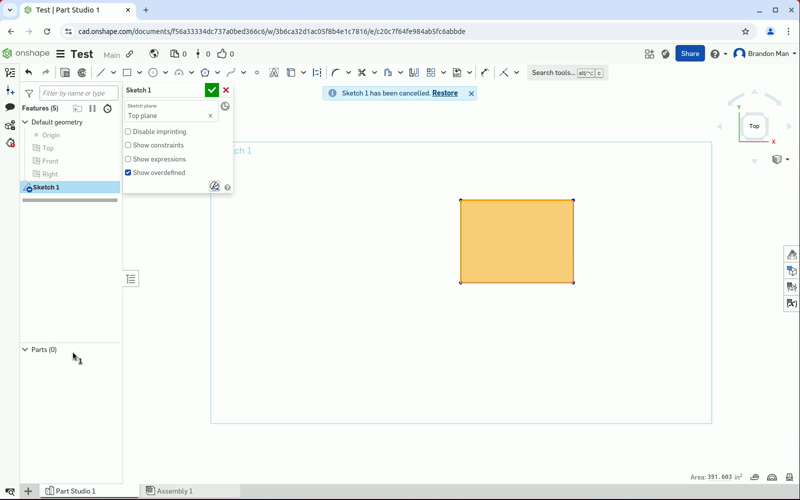
key(shift+y)
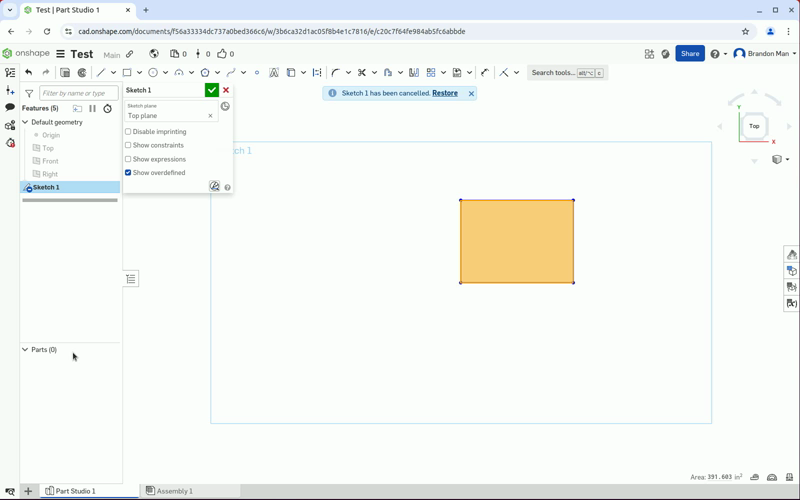
key(shift+e)
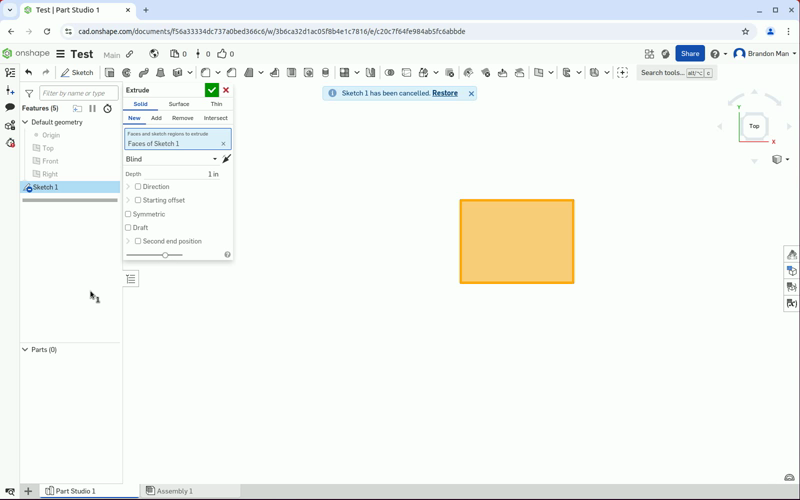
mouse_move(143, 106)
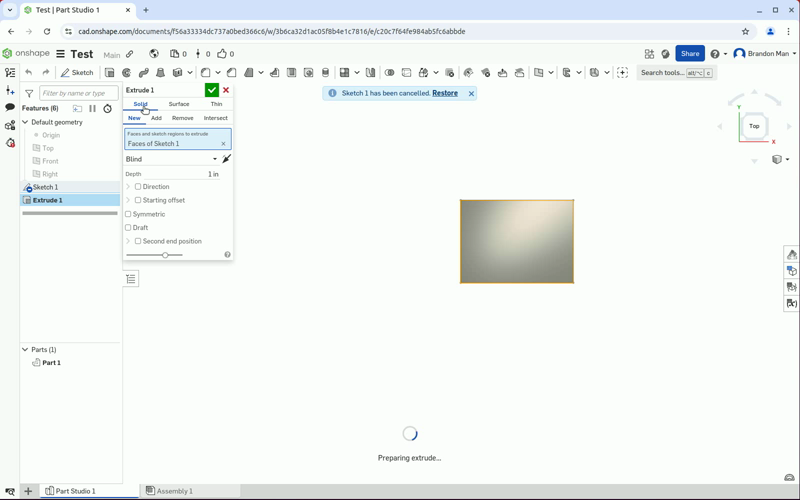
click(143, 106)
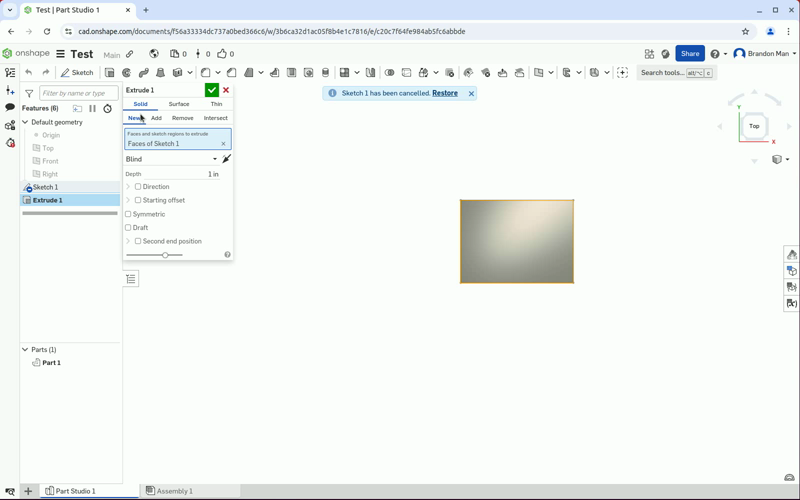
mouse_move(137, 120)
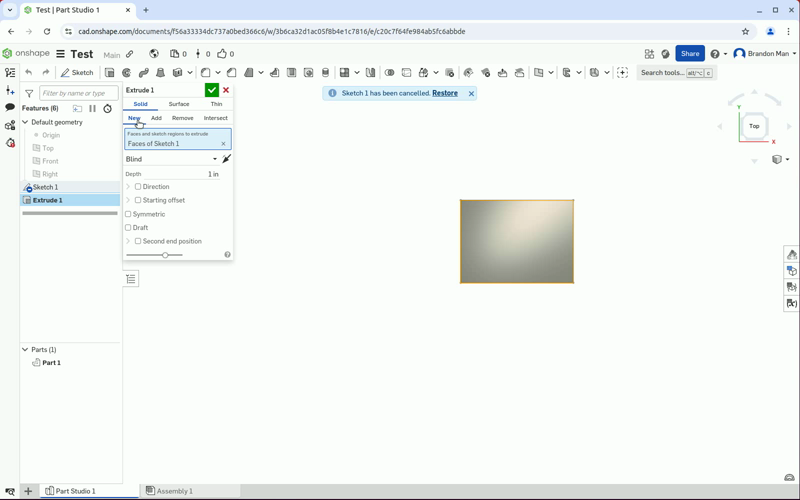
click(137, 120)
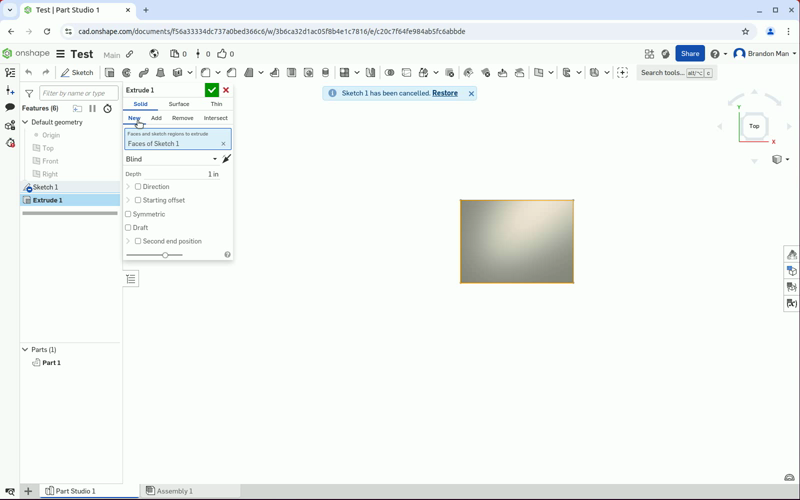
key(tab, 4)
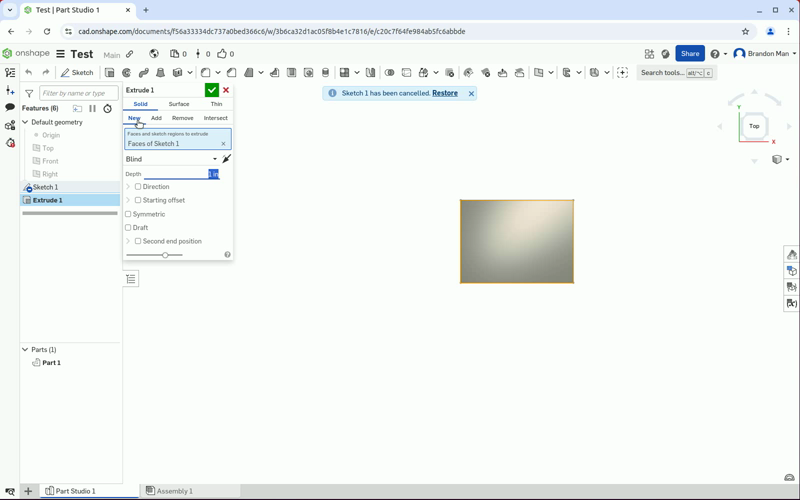
text(0.241)
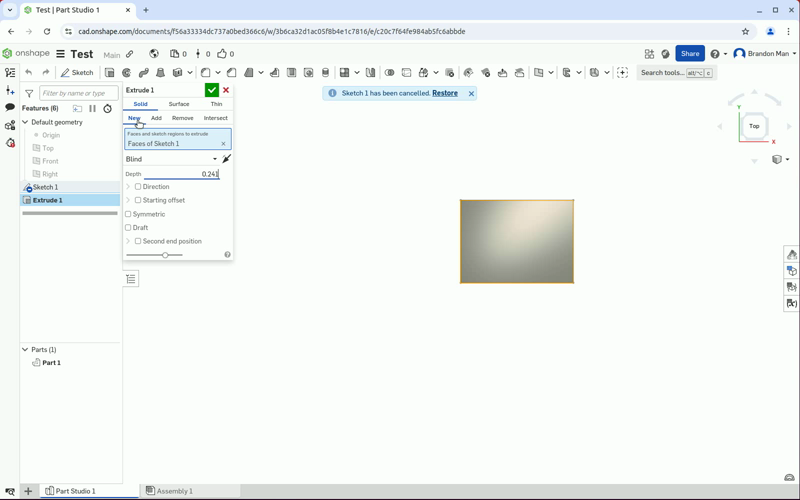
key(enter)
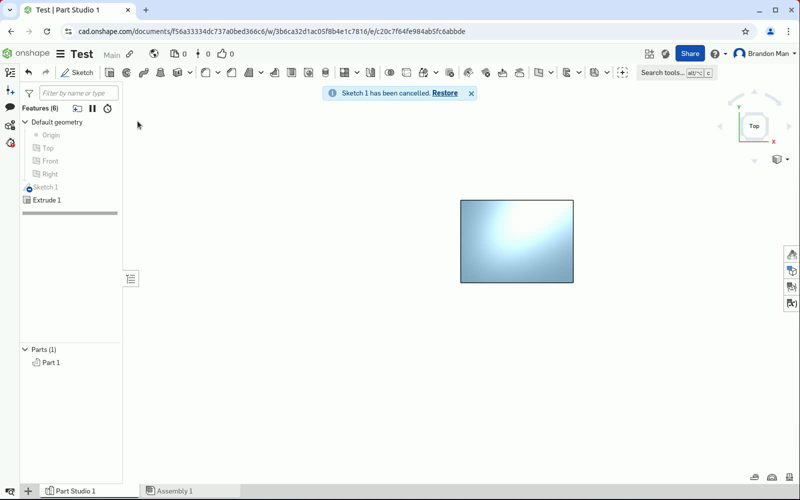
key(shift+h)
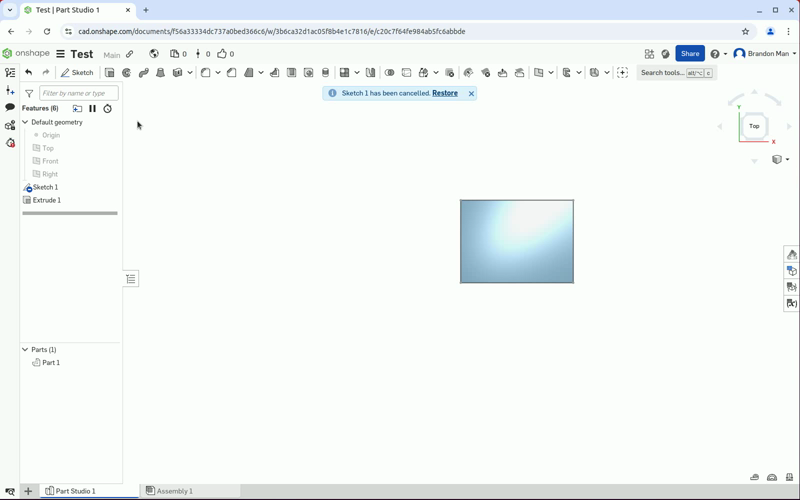
key(shift+h)
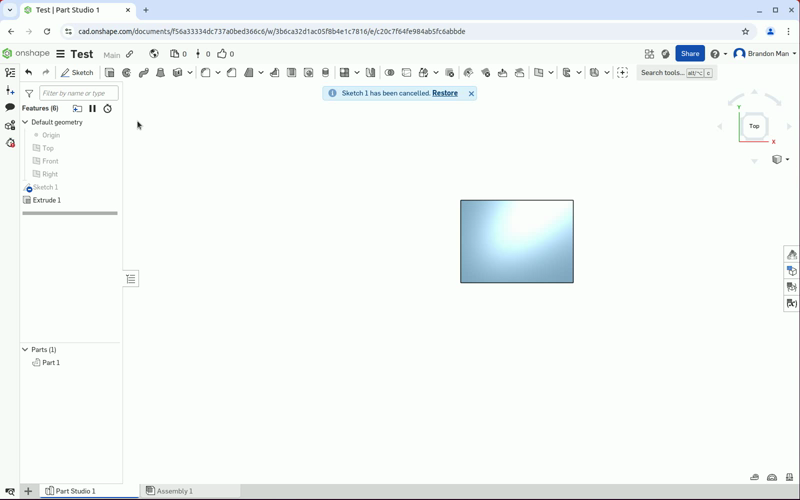
mouse_move(73, 189)
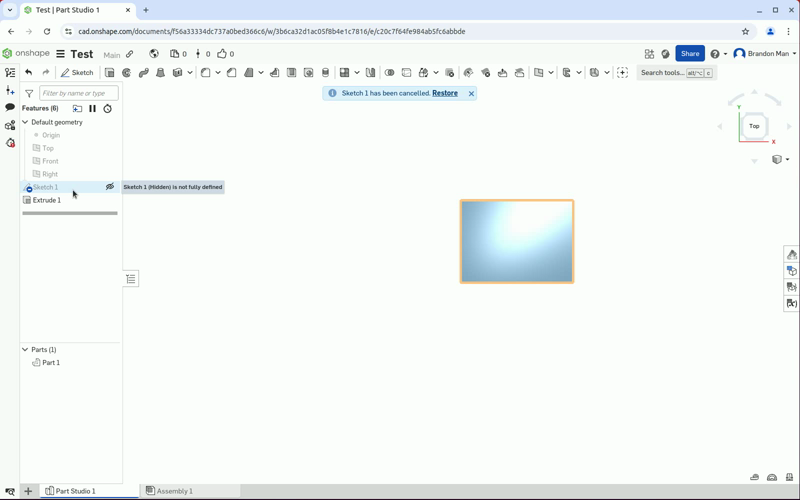
click(73, 189)
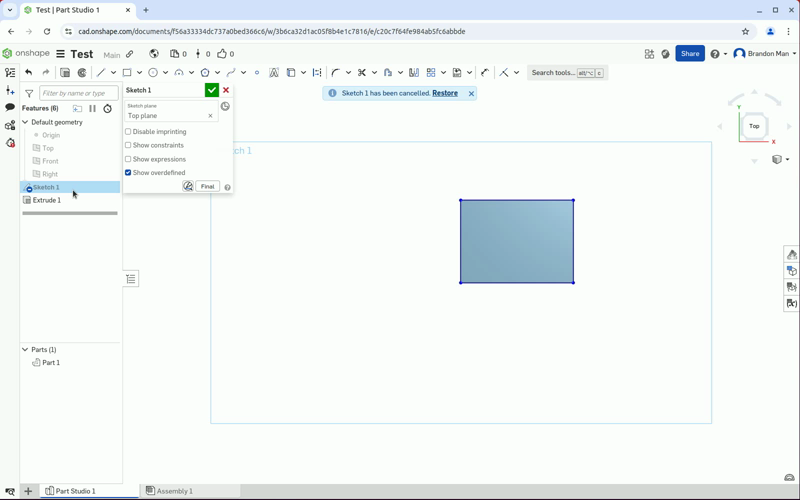
mouse_move(229, 92)
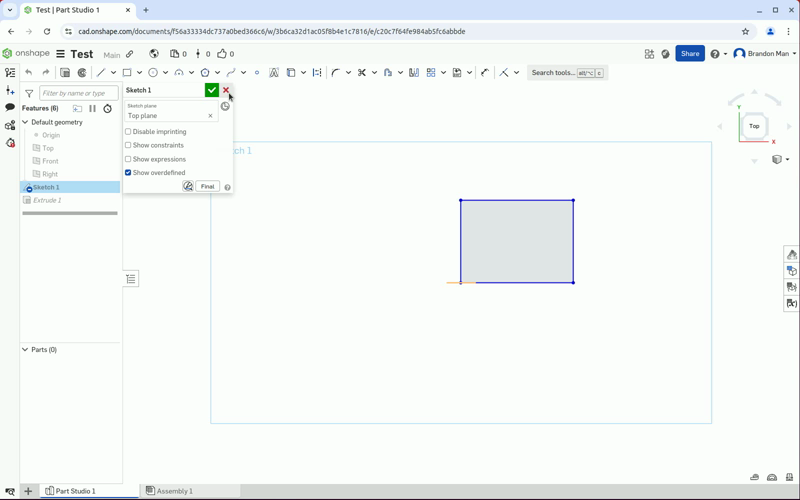
click(229, 92)
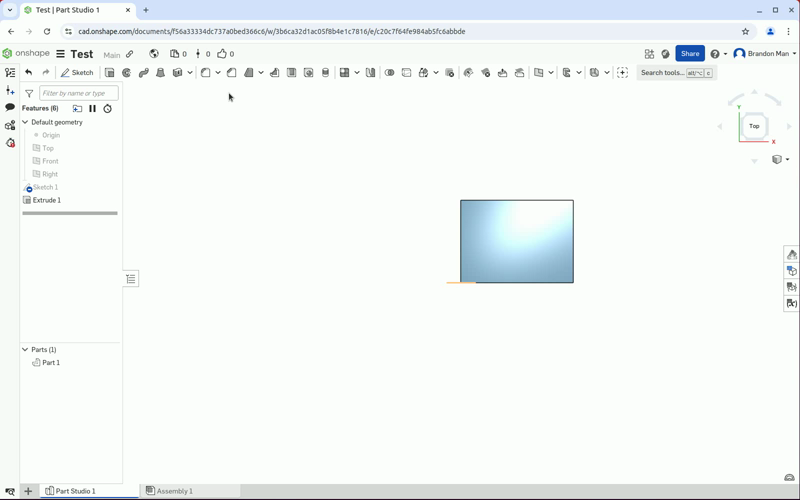
mouse_move(541, 75)
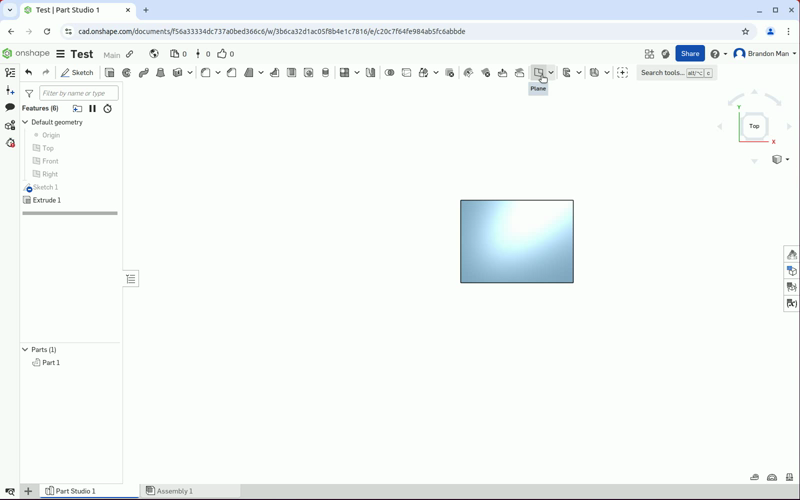
click(541, 75)
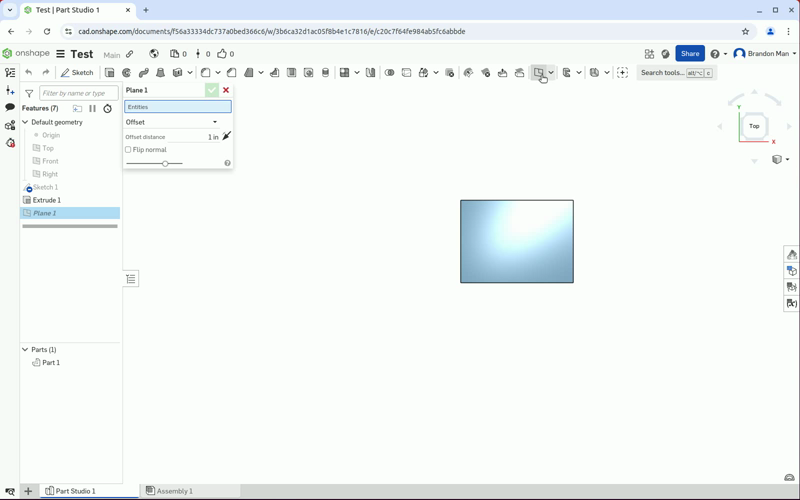
mouse_move(73, 150)
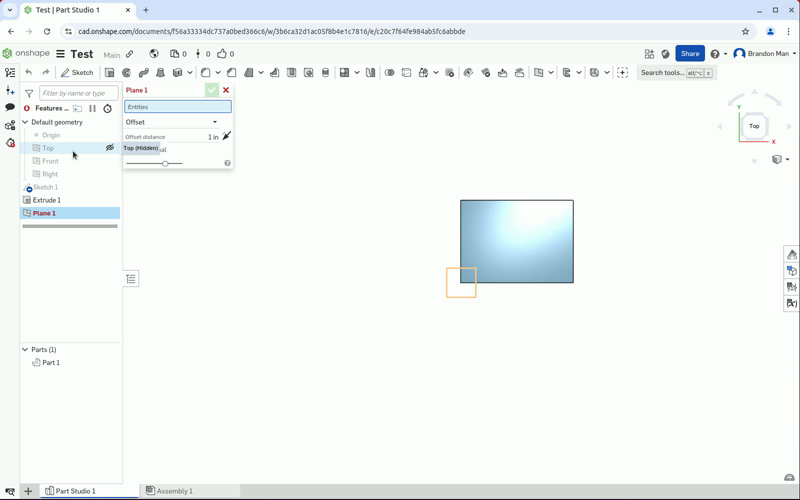
click(73, 150)
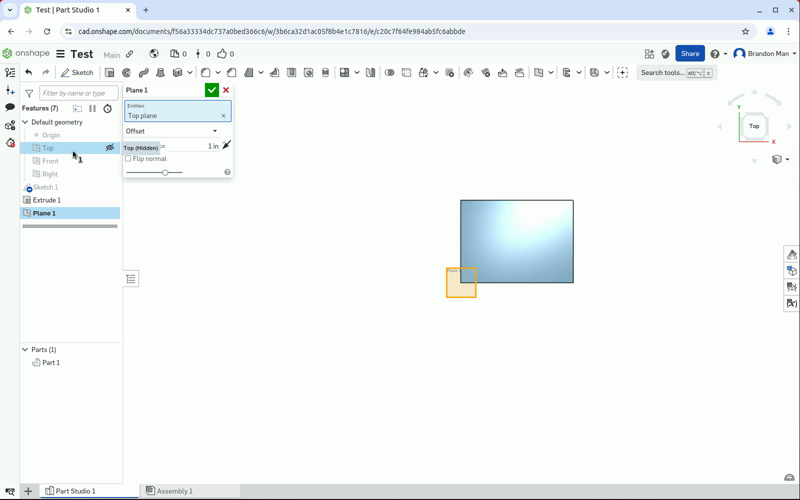
key(tab, 2)
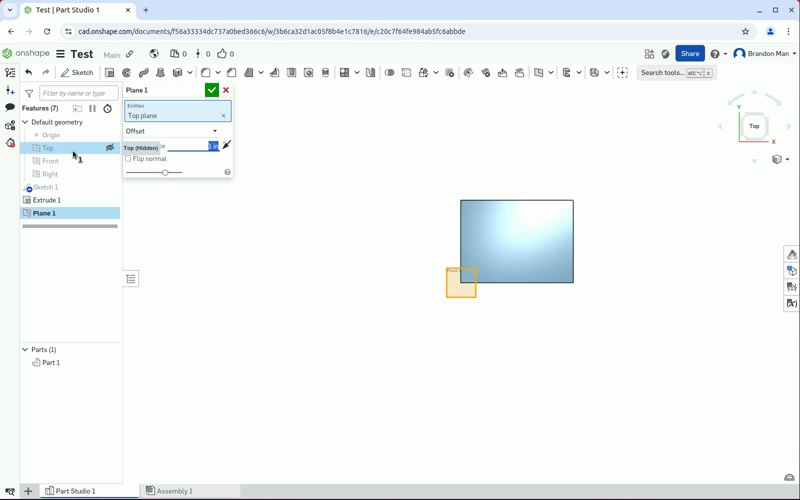
text(0.246)
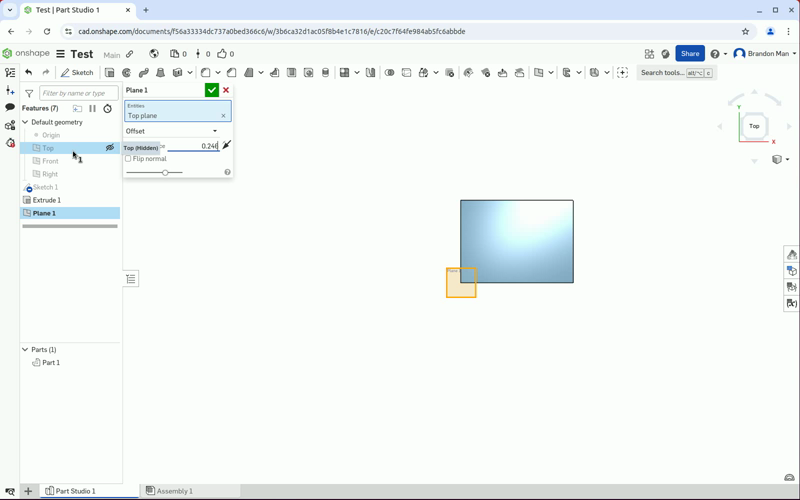
key(enter, 2)
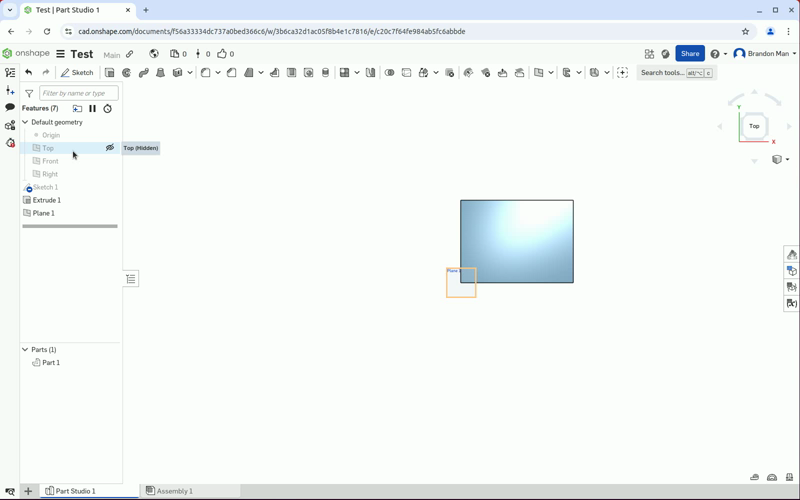
key(shift+s)
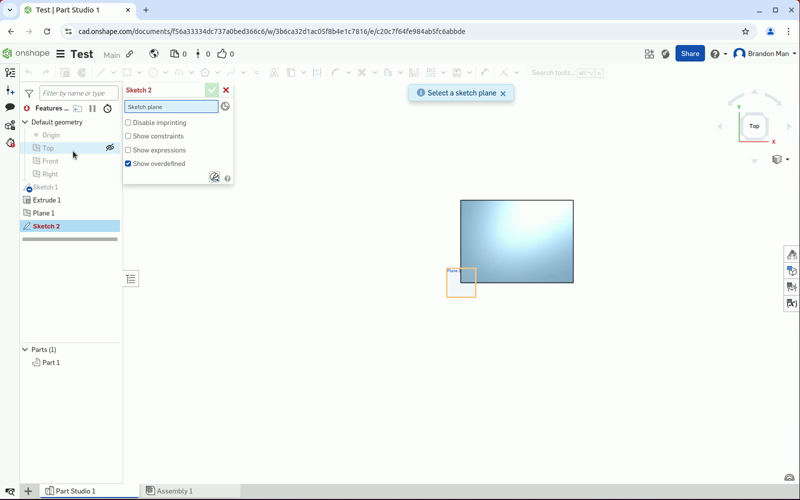
mouse_move(73, 215)
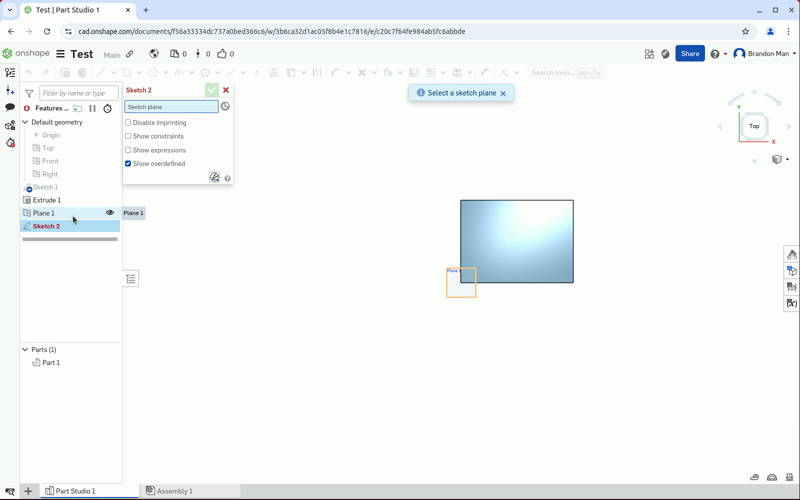
click(73, 215)
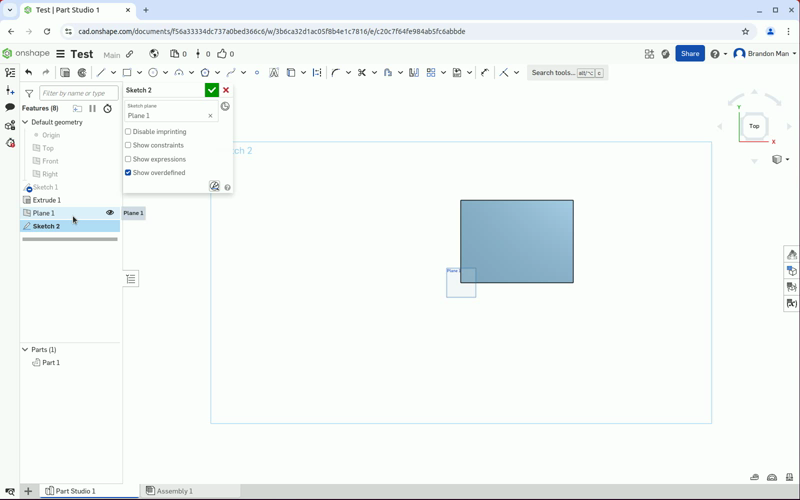
mouse_move(73, 352)
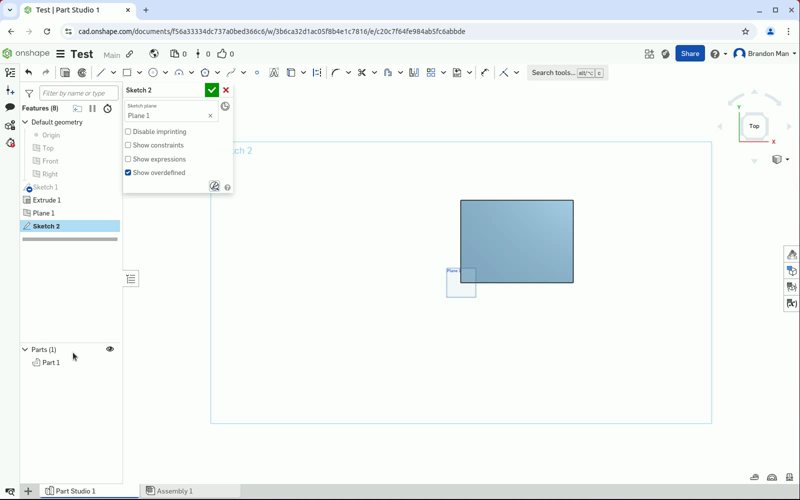
key(y)
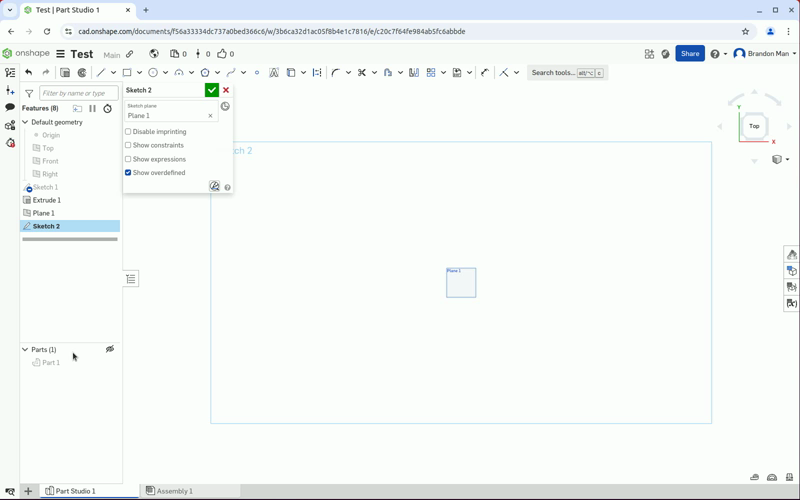
key(l)
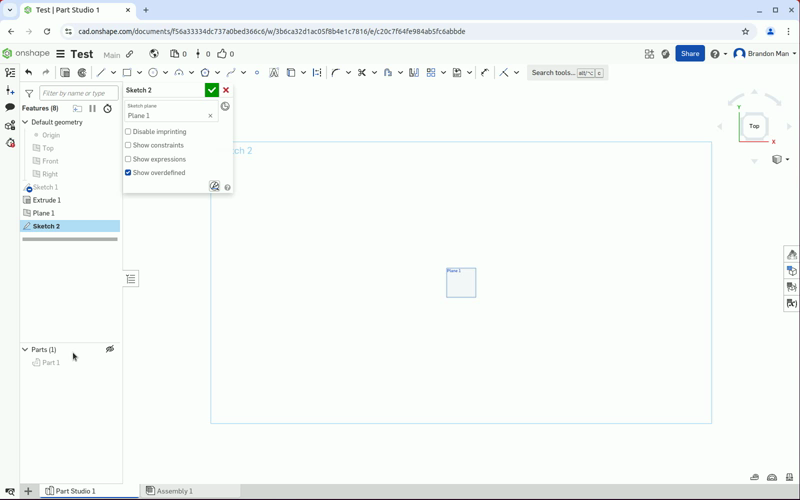
key_down(shift)
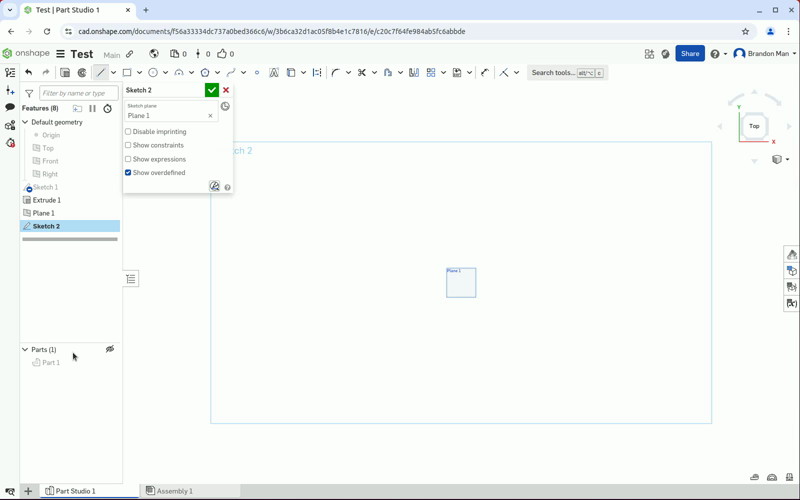
mouse_move(460, 282)
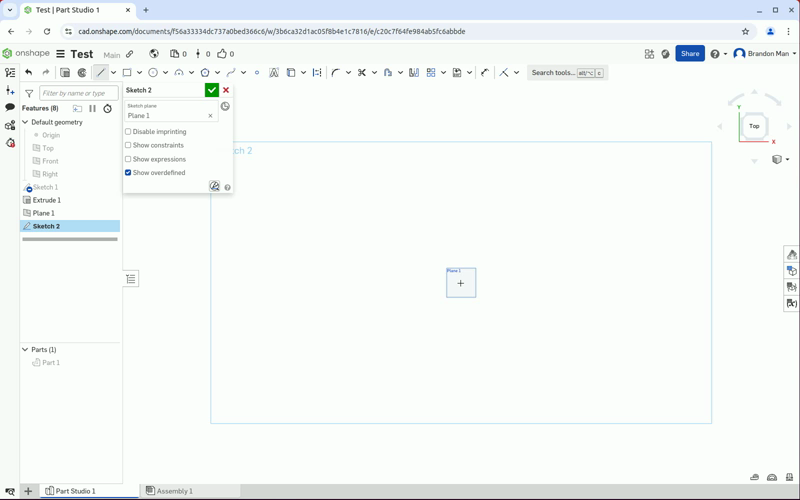
click(460, 282)
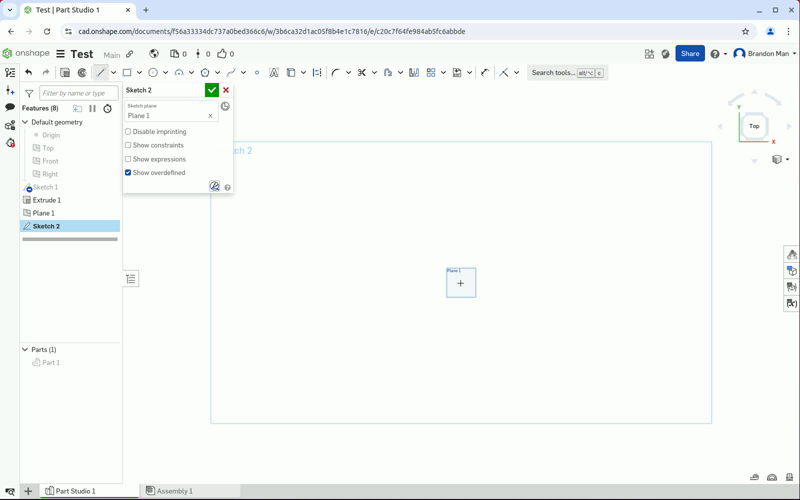
key_up(shift)
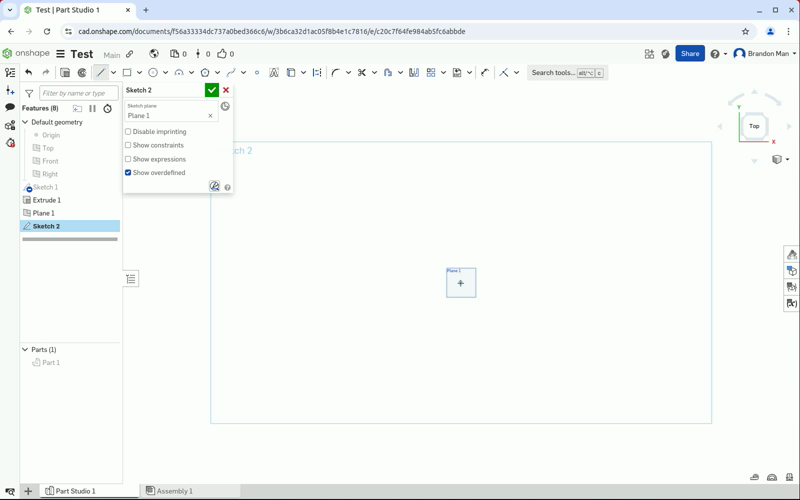
key_down(shift)
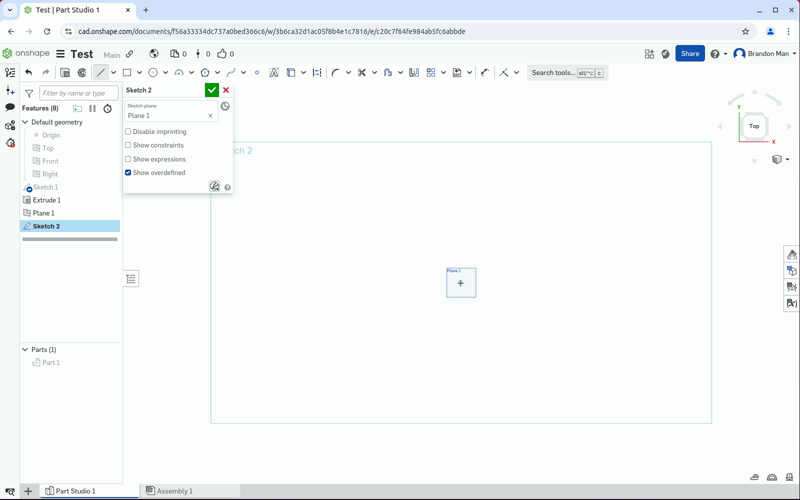
mouse_move(490, 282)
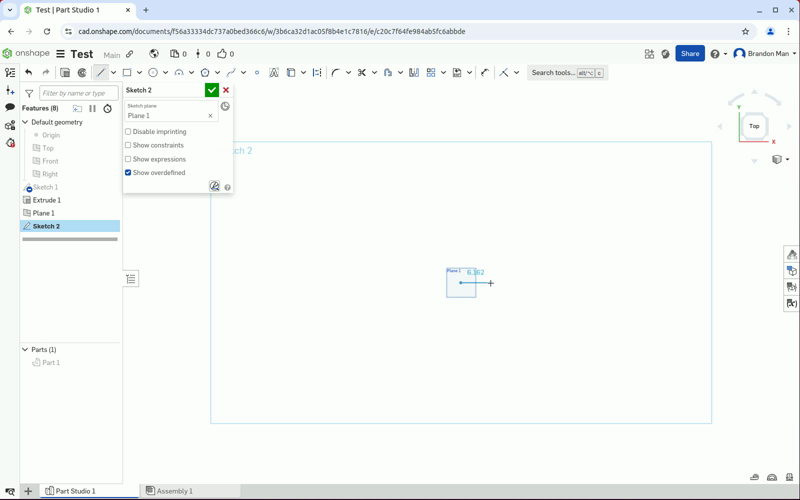
mouse_move(485, 282)
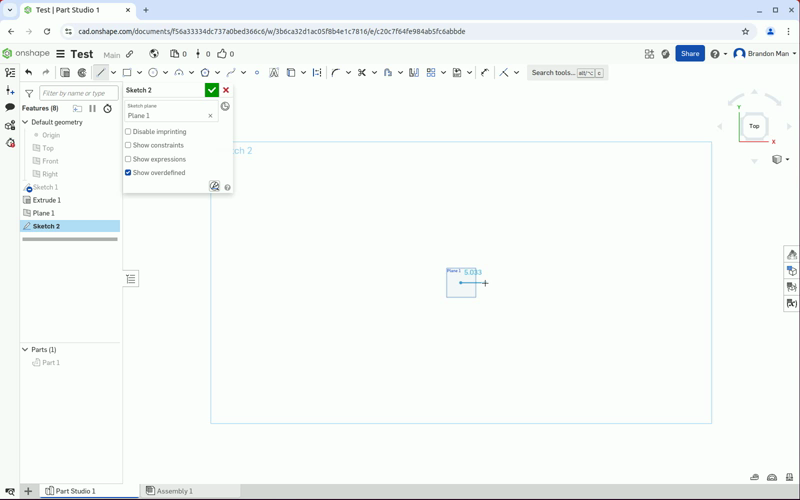
click(485, 282)
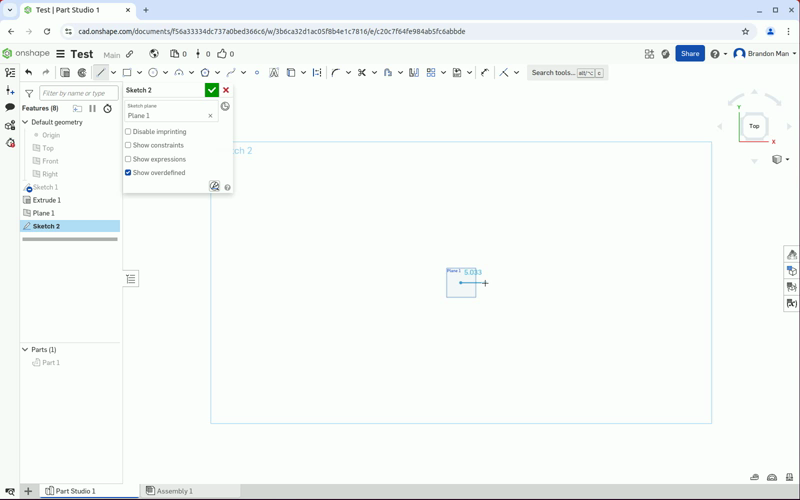
key_up(shift)
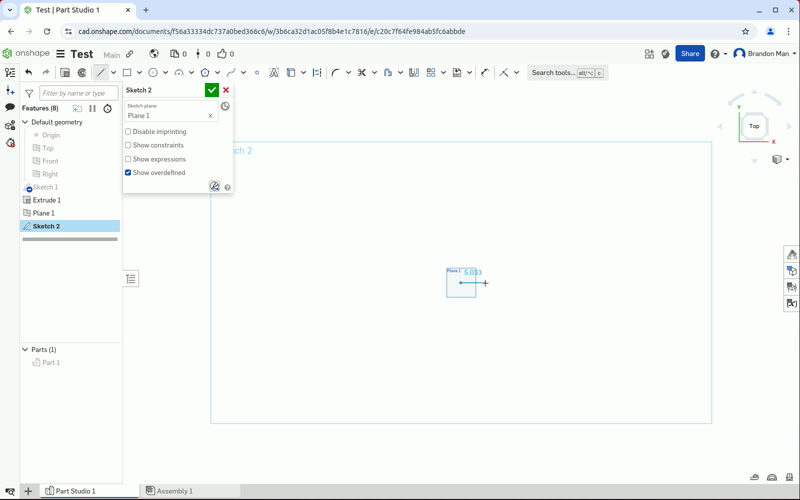
key(esc)
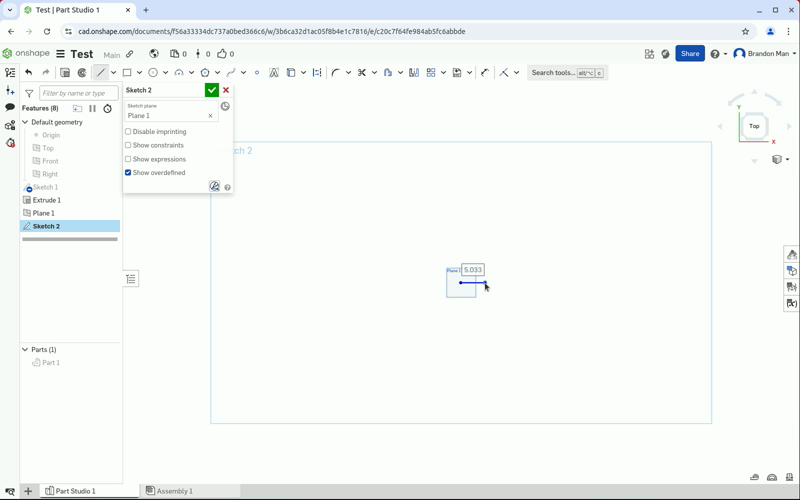
key(a)
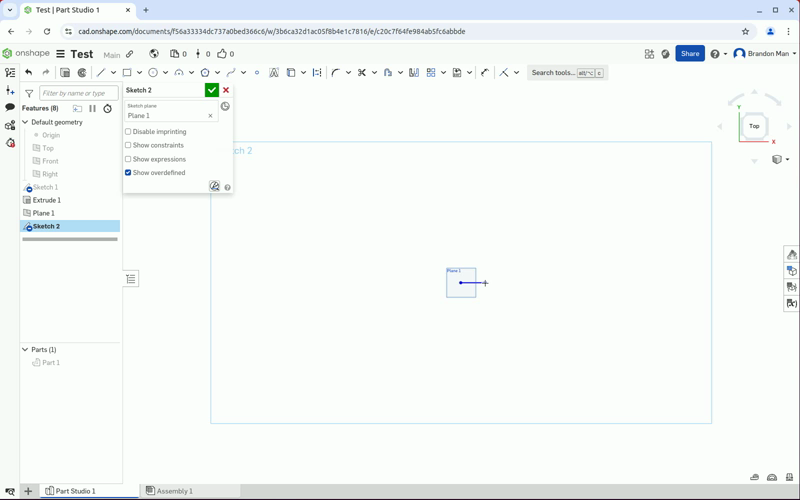
mouse_move(485, 282)
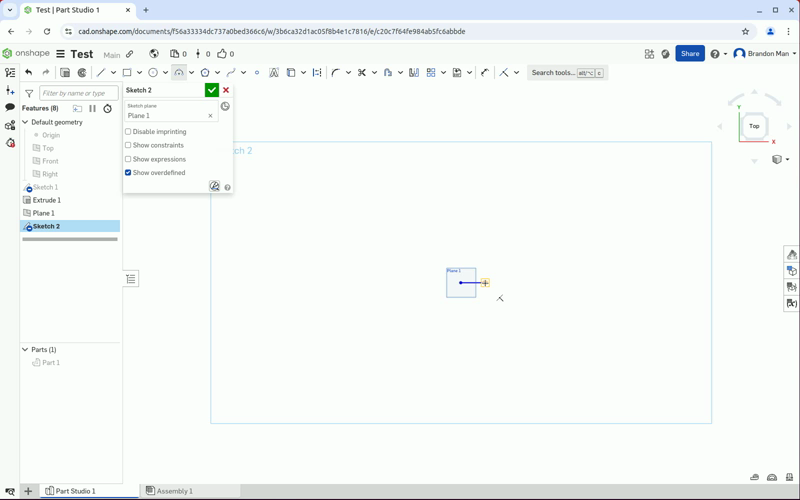
click(485, 282)
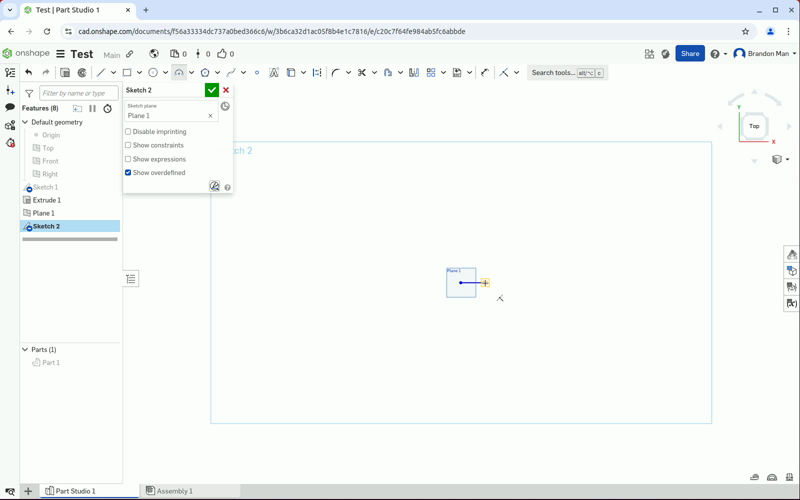
key_down(shift)
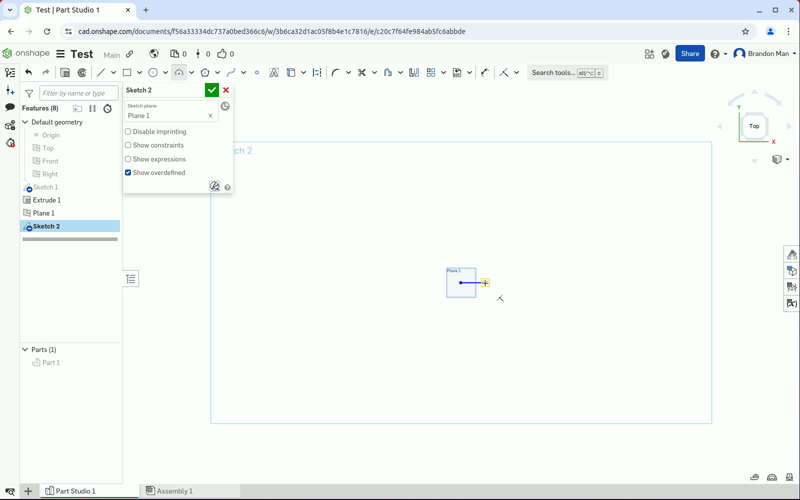
mouse_move(460, 258)
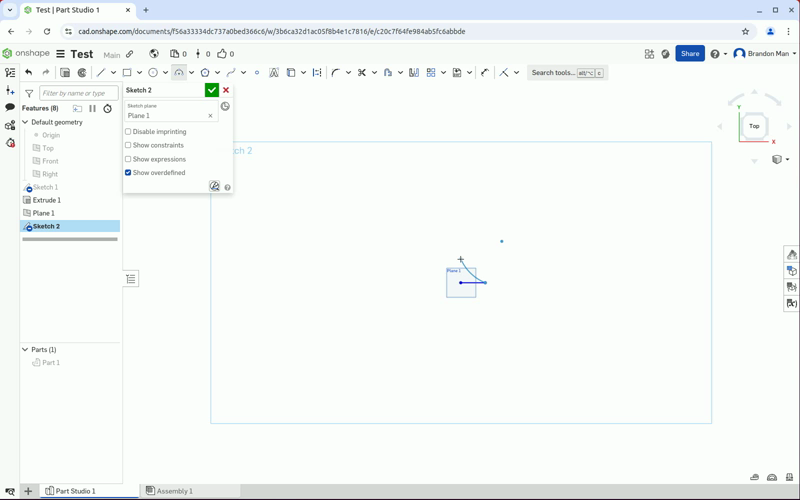
click(460, 258)
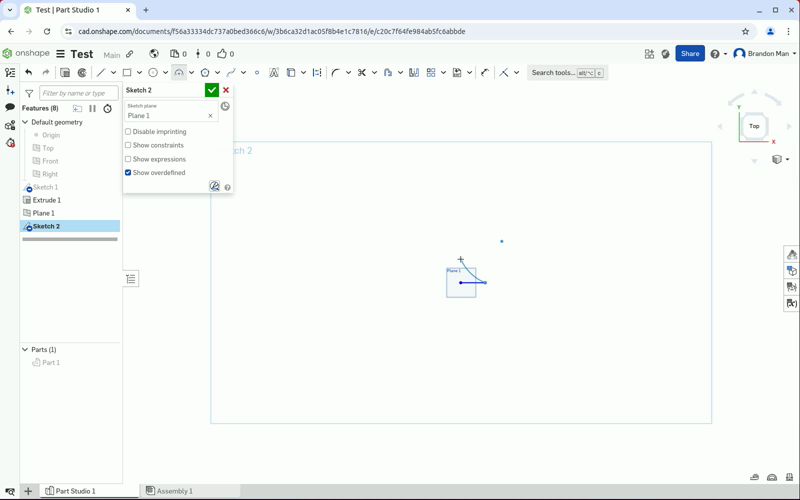
mouse_move(477, 265)
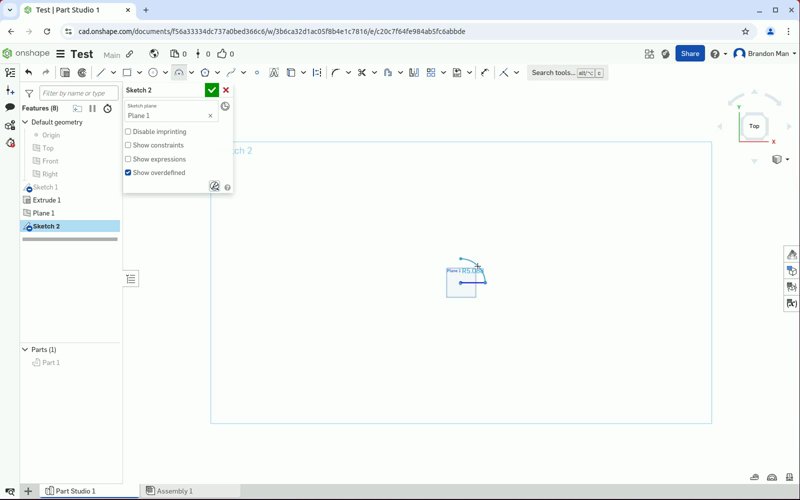
click(477, 265)
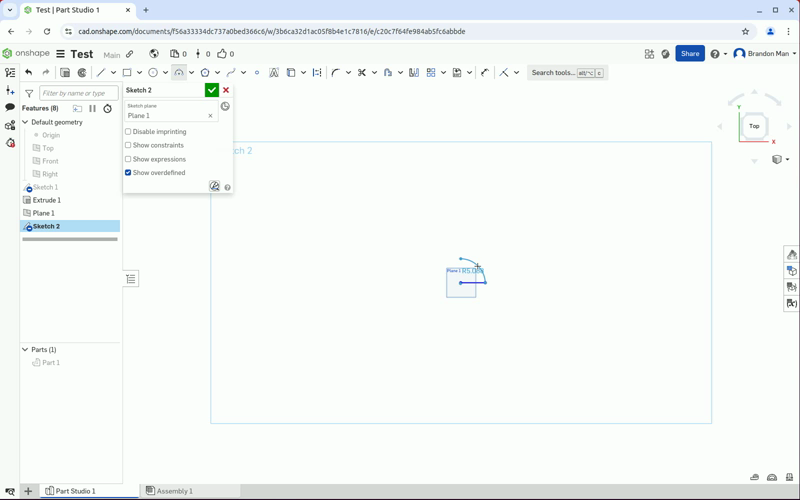
key_up(shift)
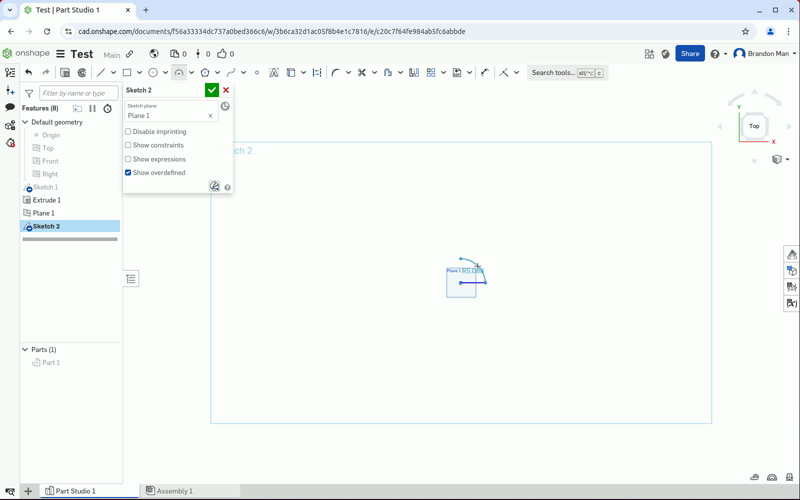
key(esc)
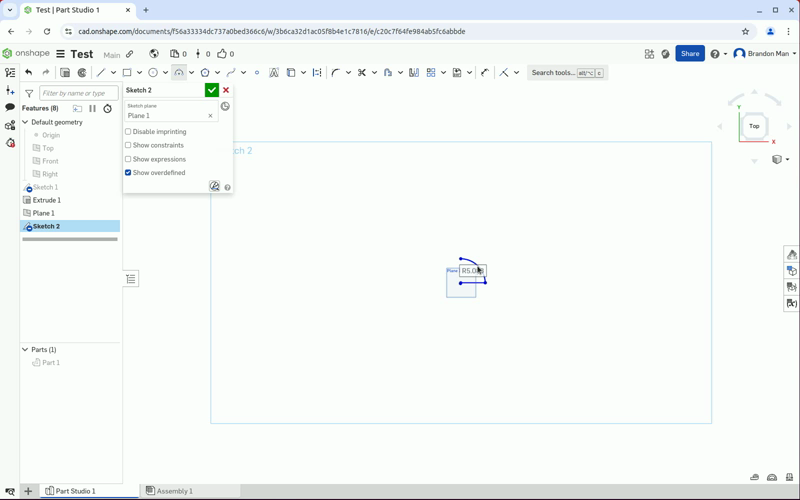
key(l)
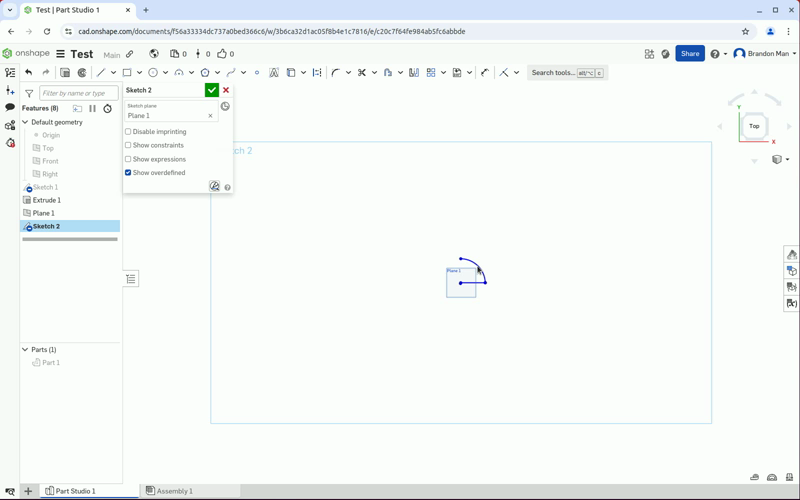
mouse_move(460, 258)
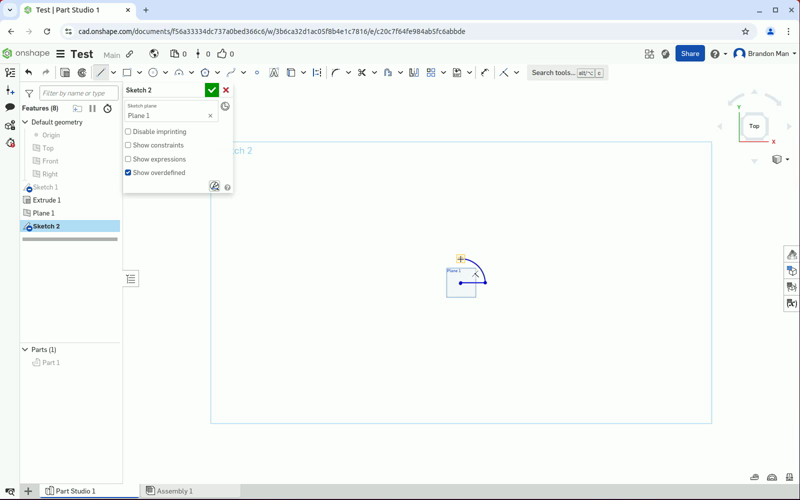
click(460, 258)
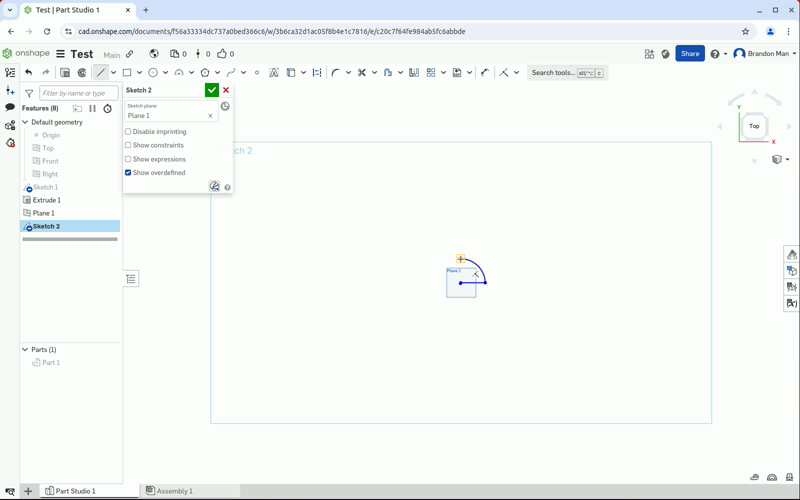
mouse_move(490, 258)
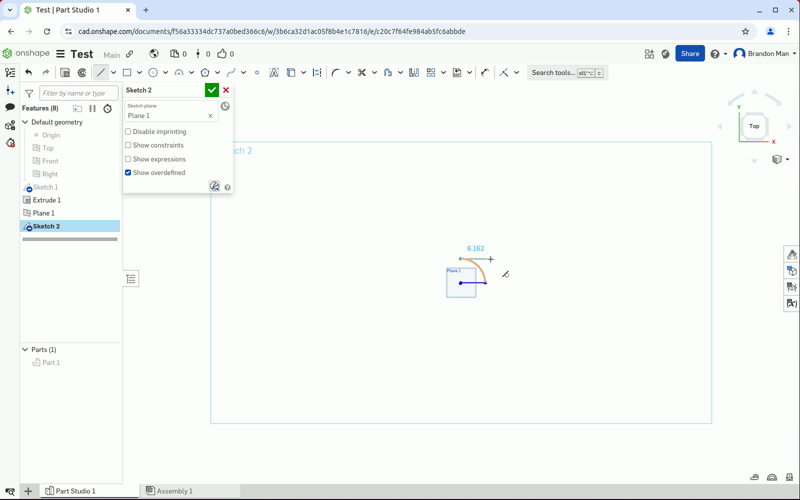
key_down(shift)
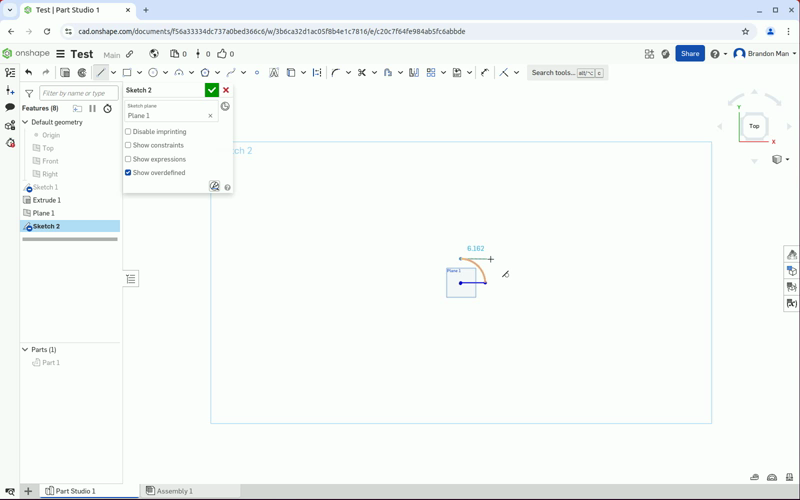
mouse_move(460, 282)
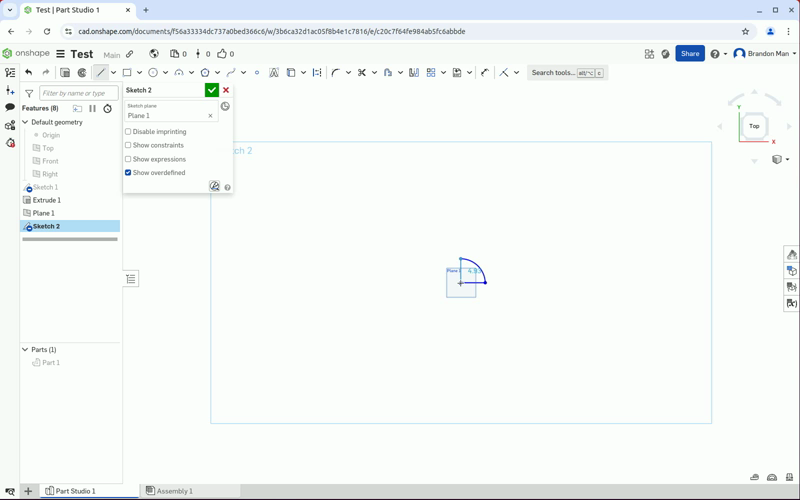
key_up(shift)
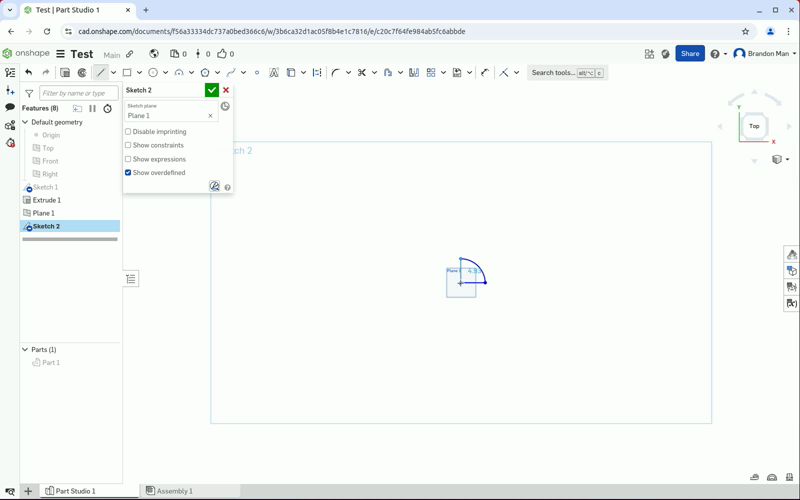
click(460, 282)
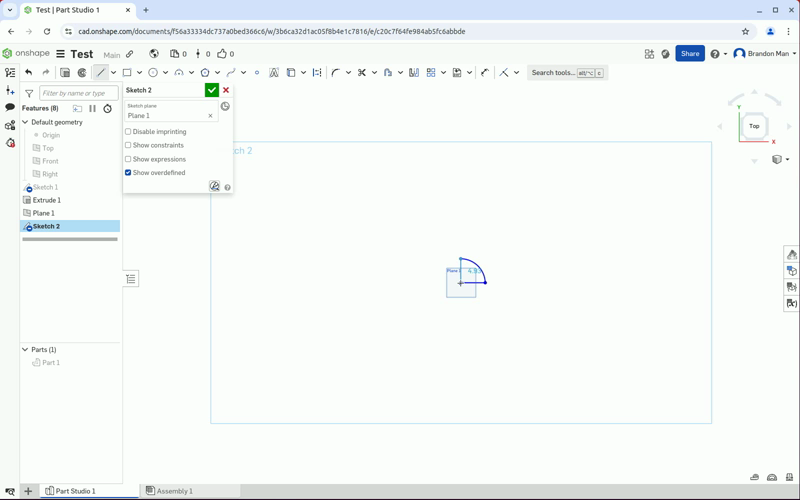
key(esc)
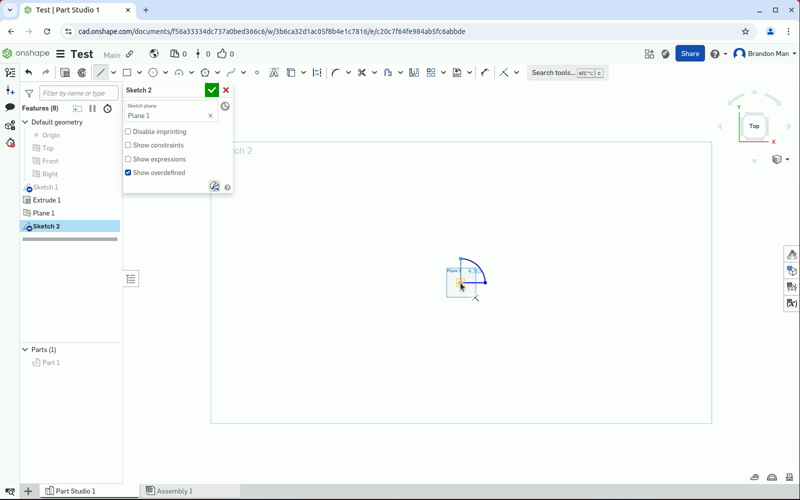
mouse_move(482, 274)
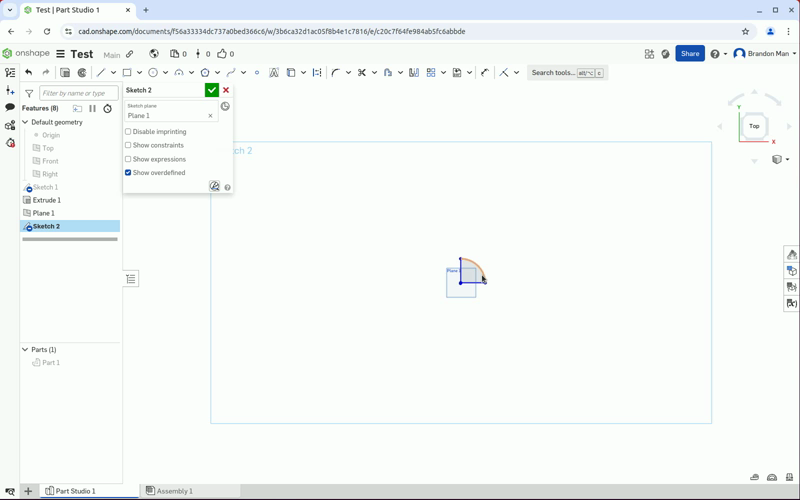
scroll(6)
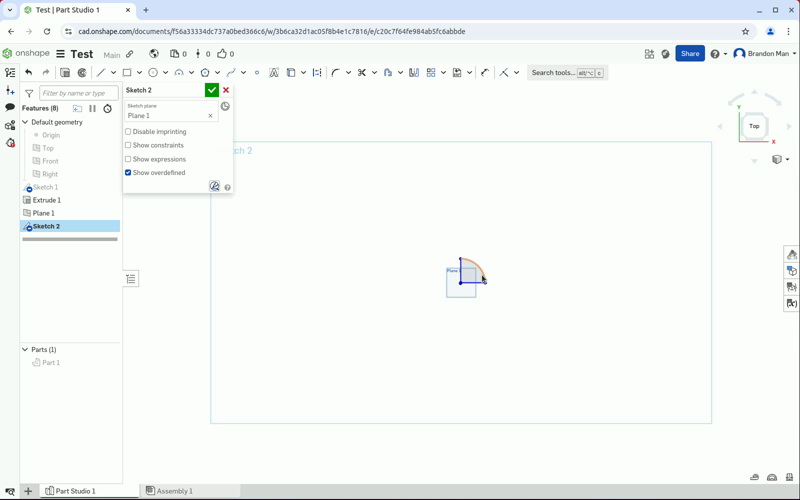
scroll(6)
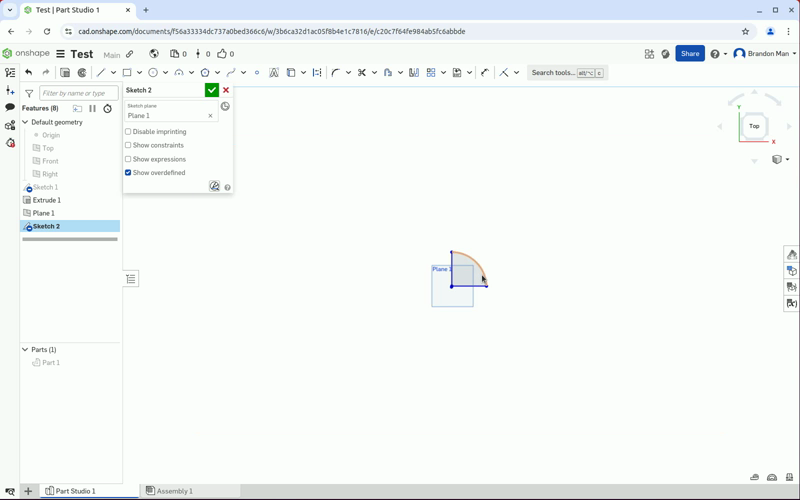
scroll(6)
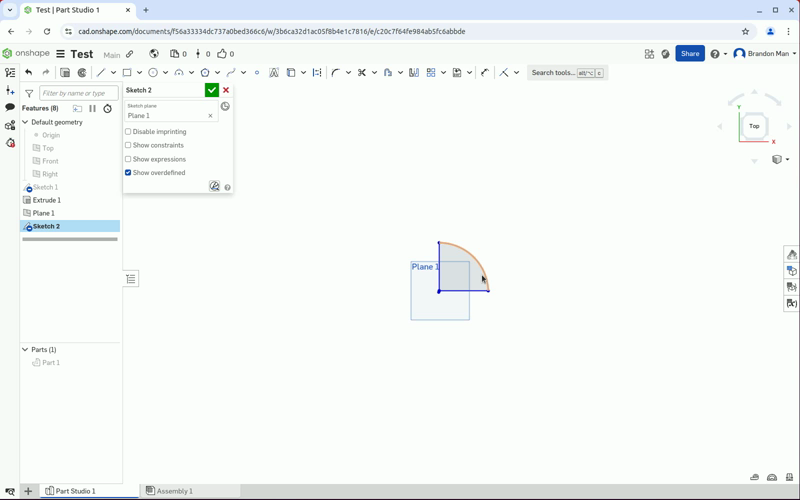
scroll(6)
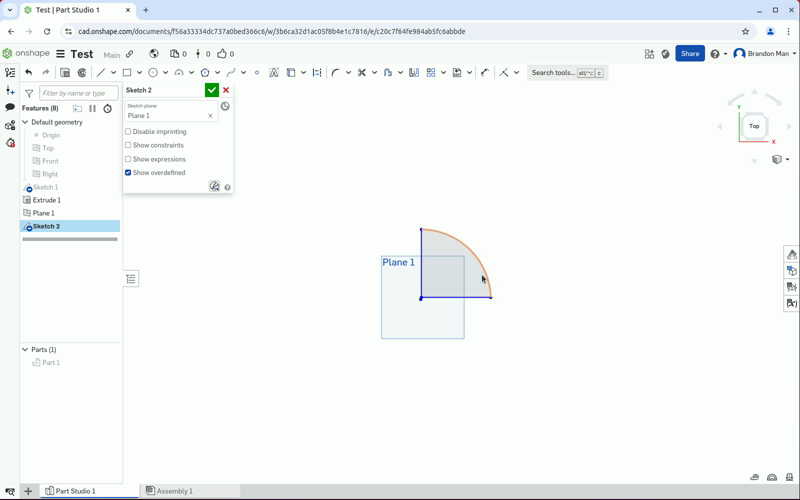
scroll(6)
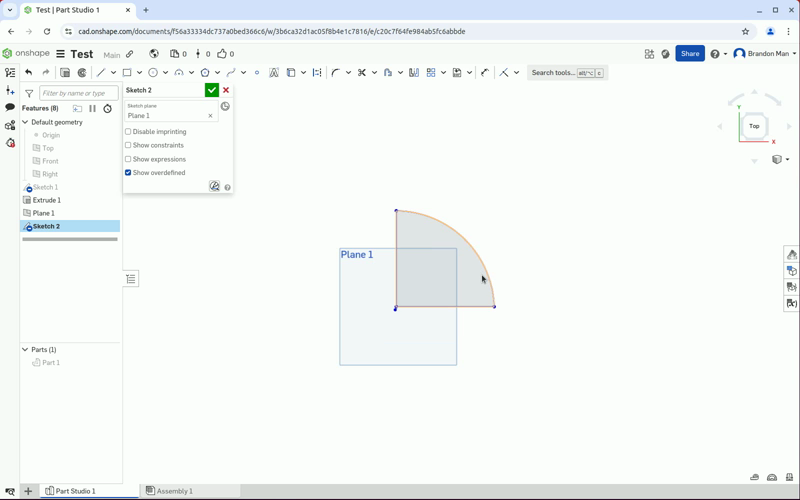
scroll(6)
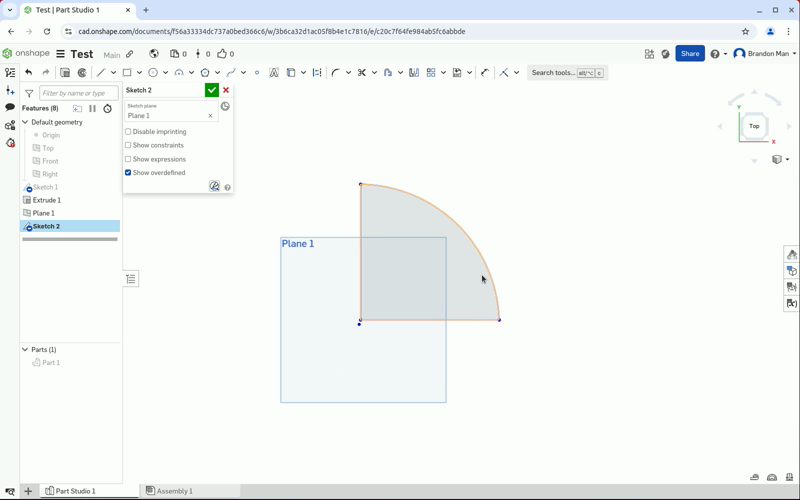
scroll(6)
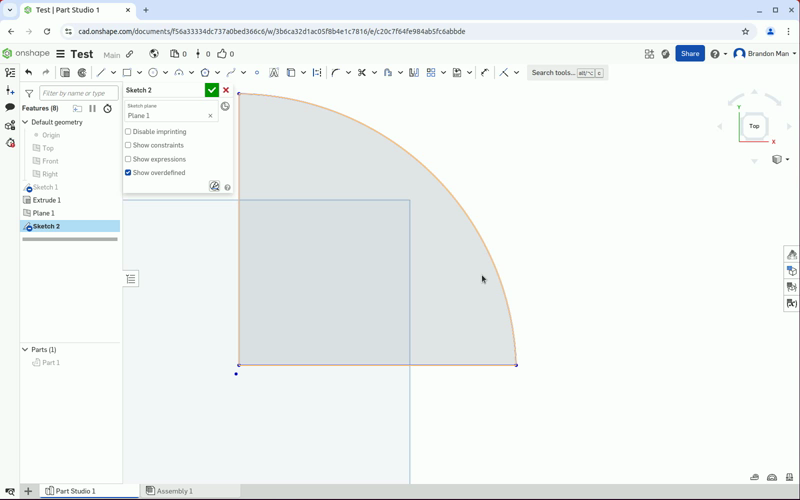
click(482, 274)
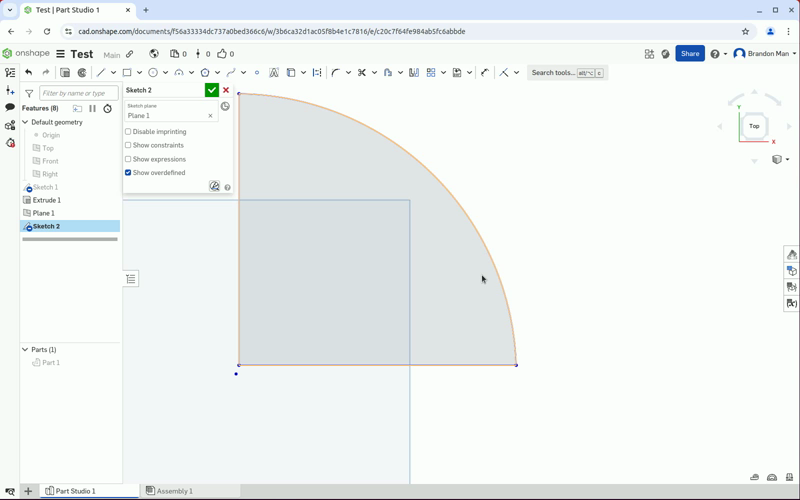
scroll(-6)
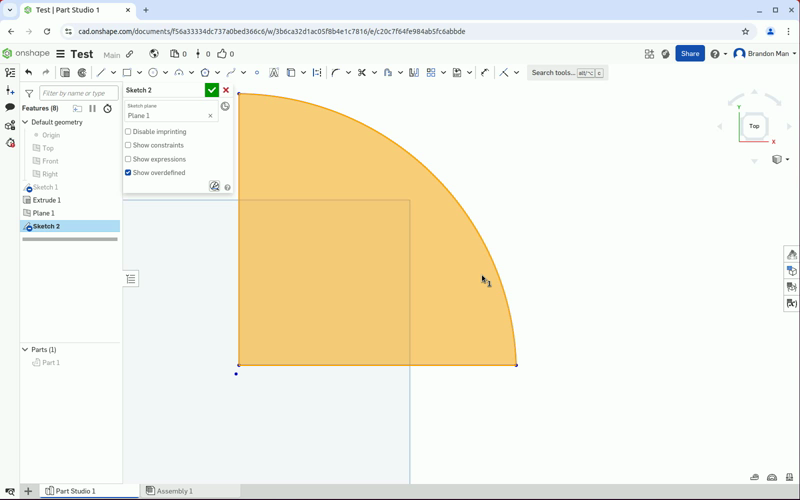
scroll(-6)
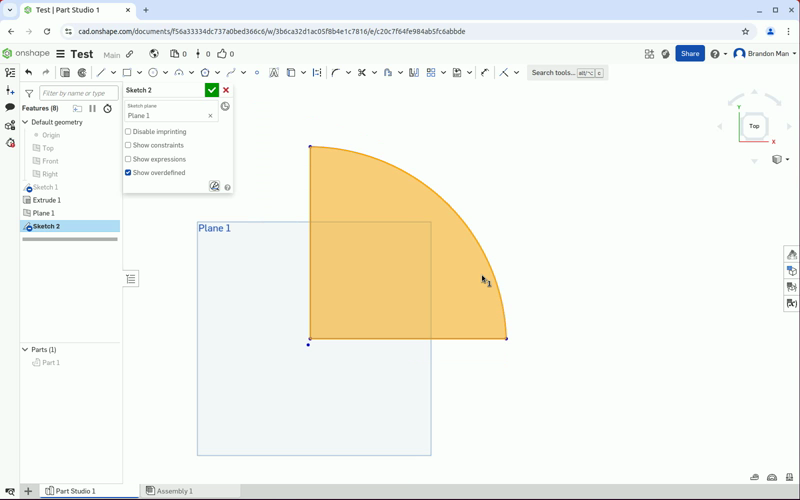
scroll(-6)
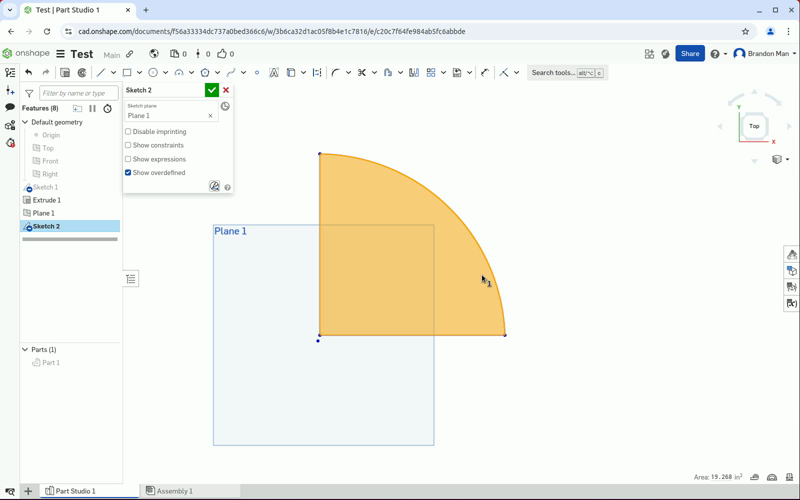
scroll(-6)
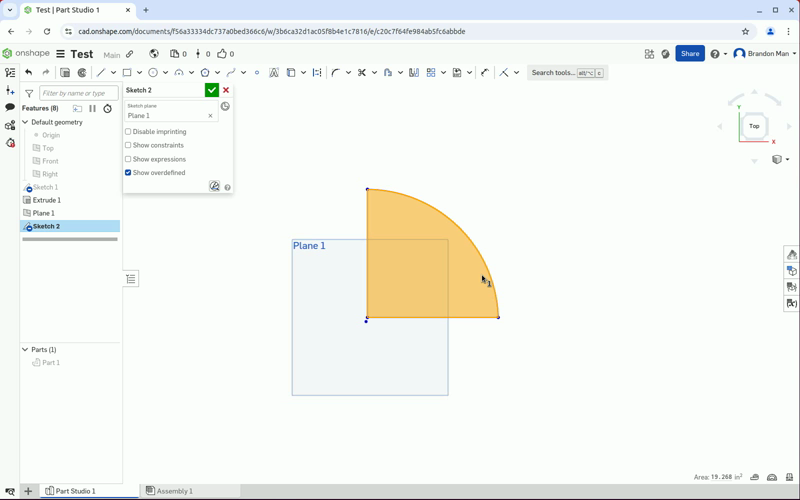
scroll(-6)
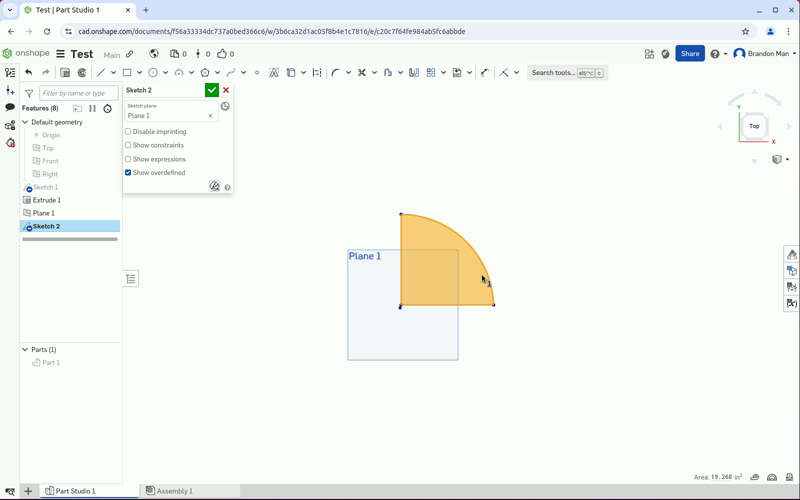
scroll(-6)
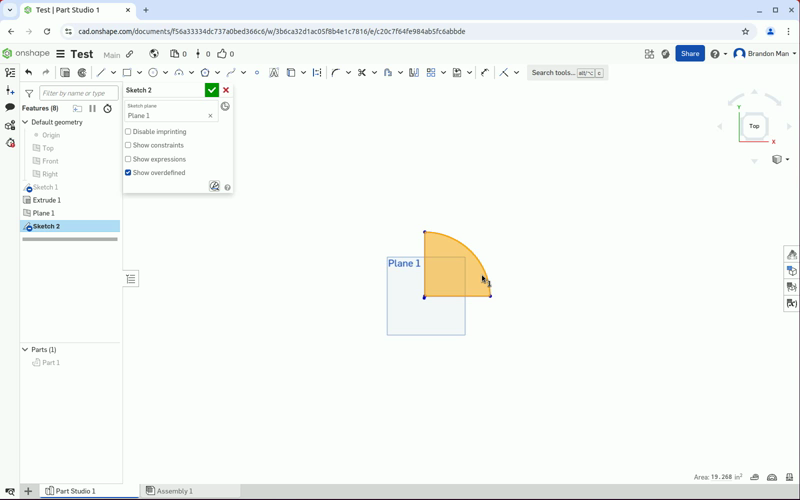
scroll(-6)
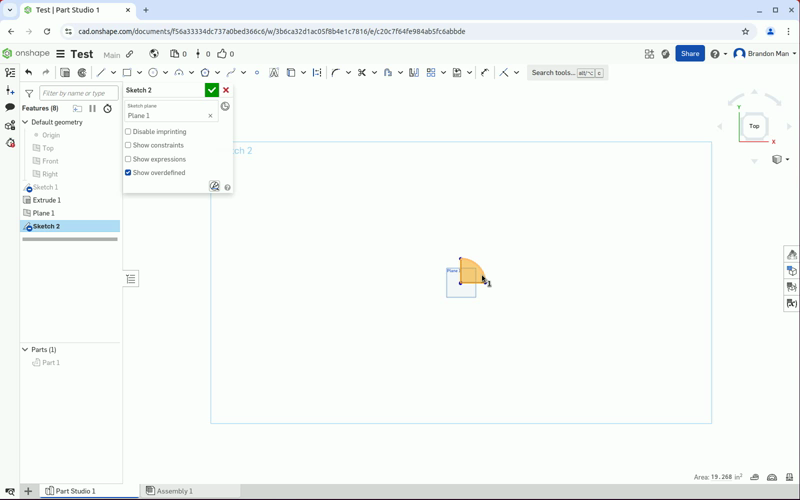
mouse_move(73, 352)
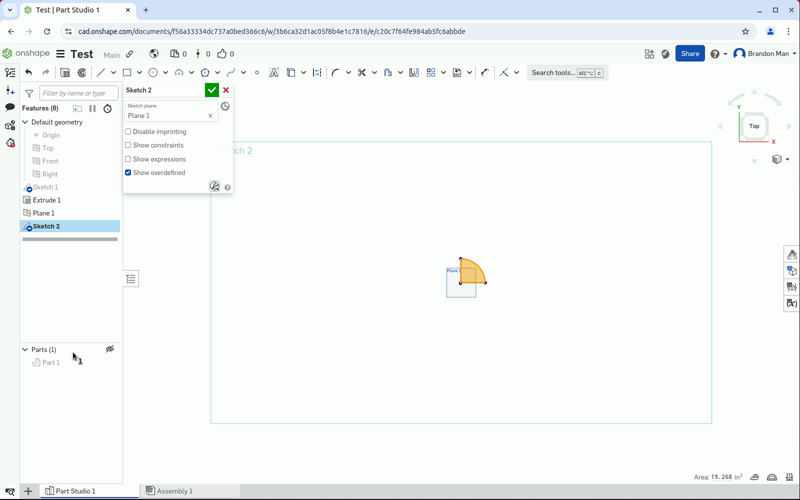
key(shift+y)
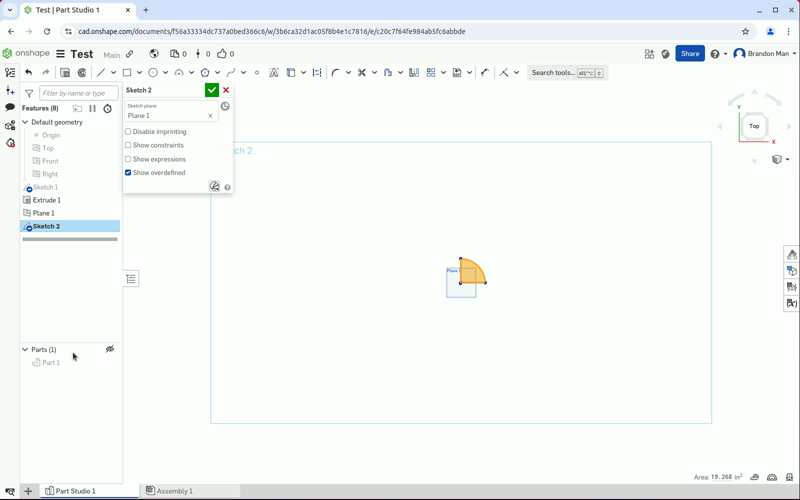
key(shift+e)
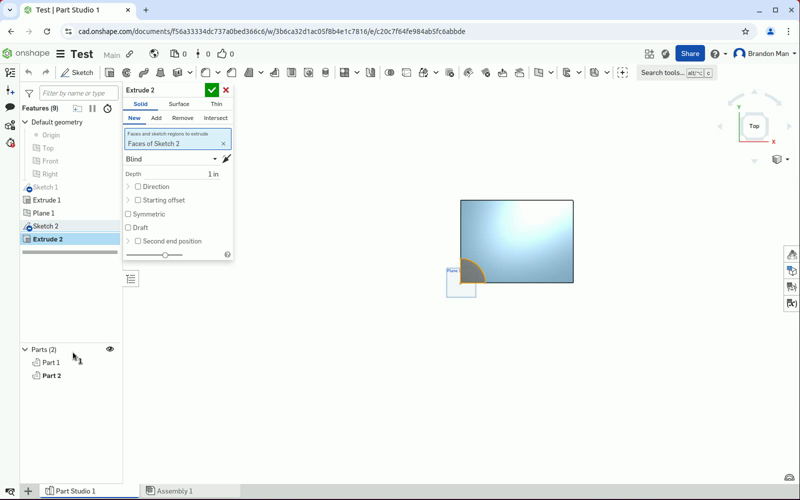
mouse_move(143, 106)
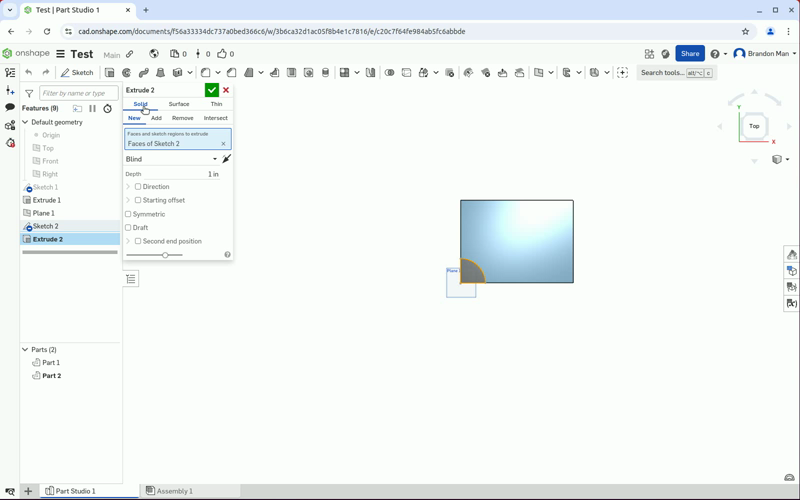
click(143, 106)
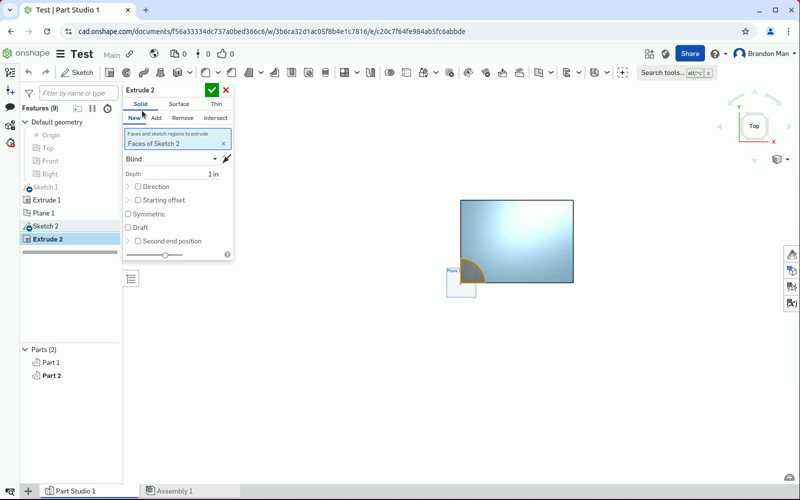
mouse_move(137, 120)
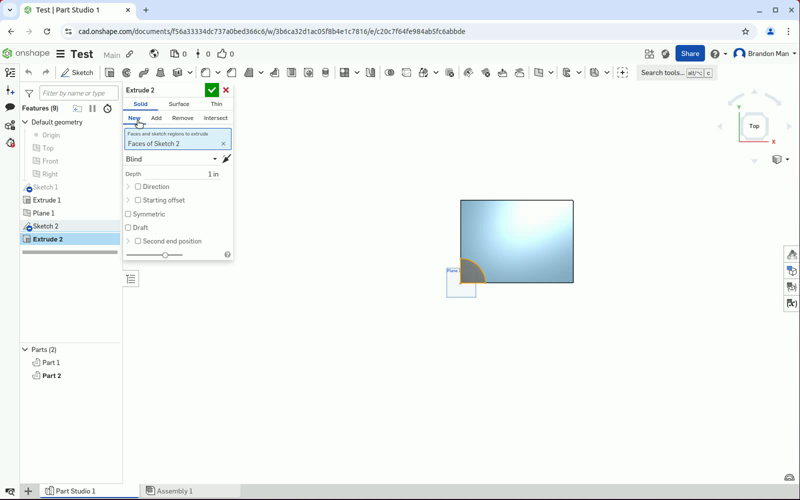
click(137, 120)
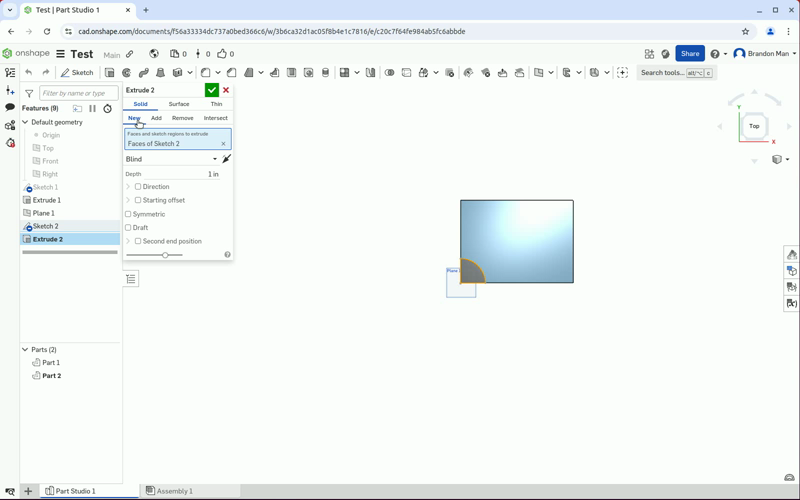
key(tab, 4)
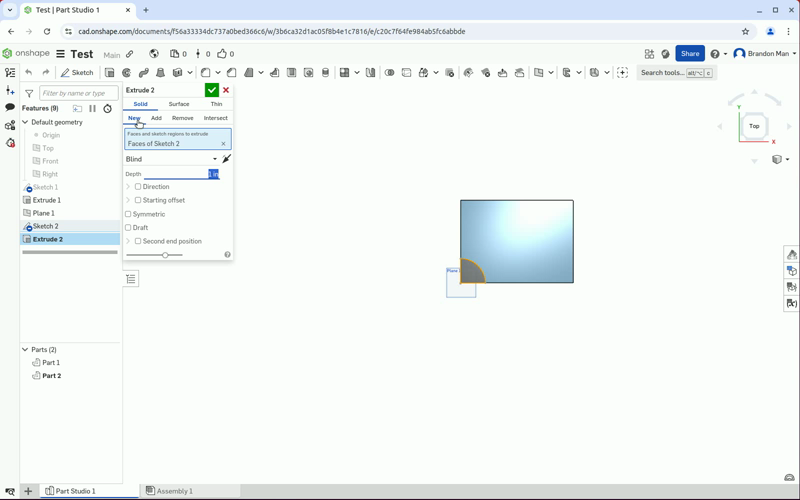
text(0.241)
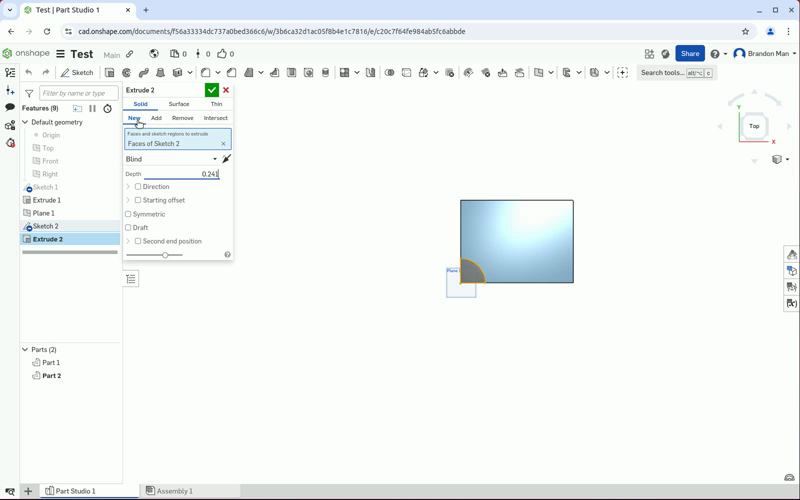
key(enter)
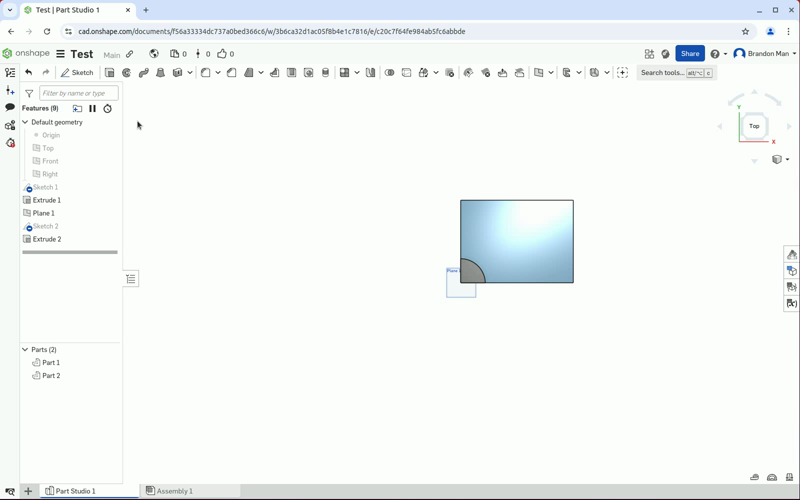
key(shift+h)
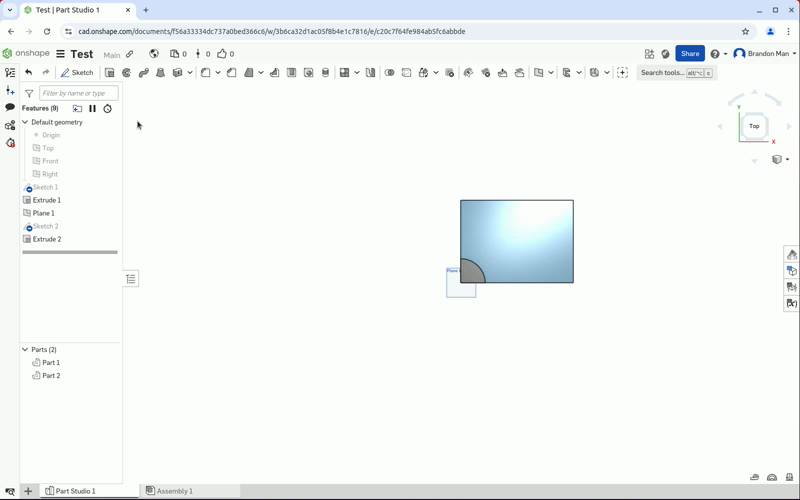
key(shift+h)
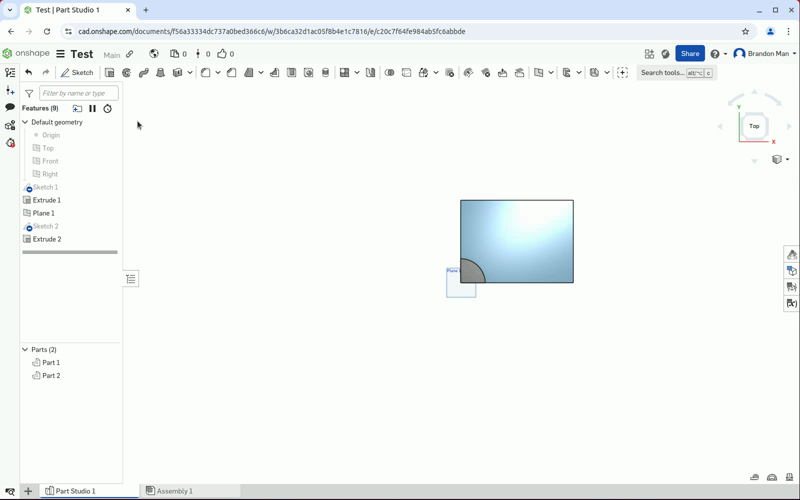
mouse_move(73, 189)
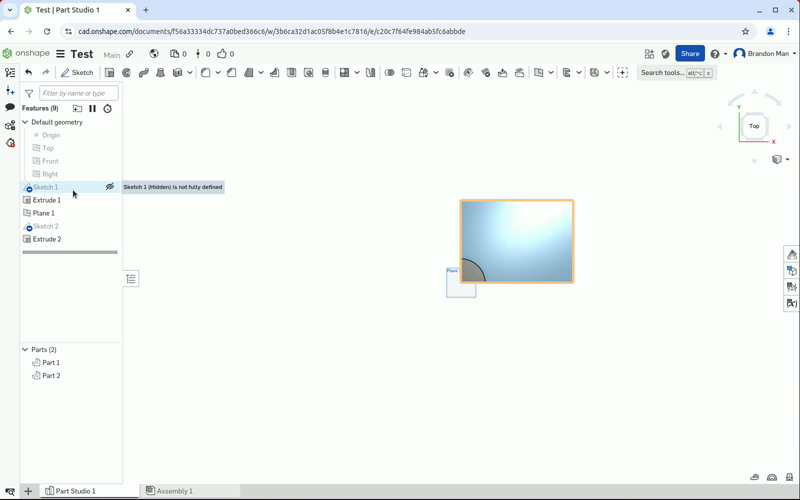
click(73, 189)
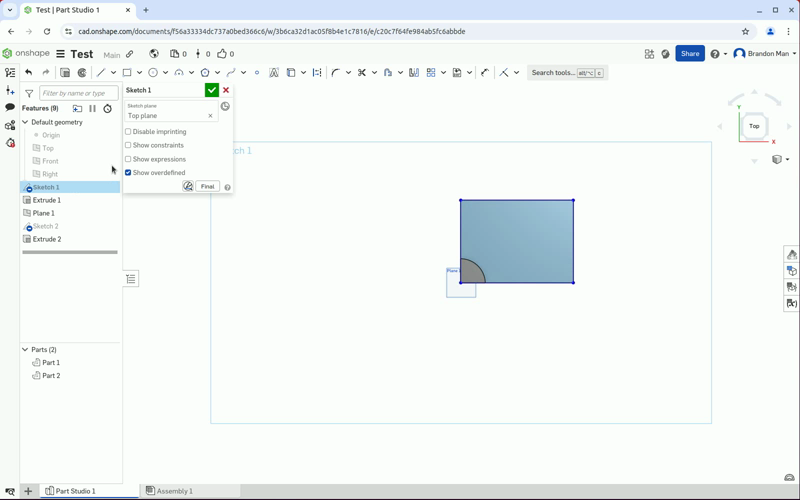
mouse_move(229, 92)
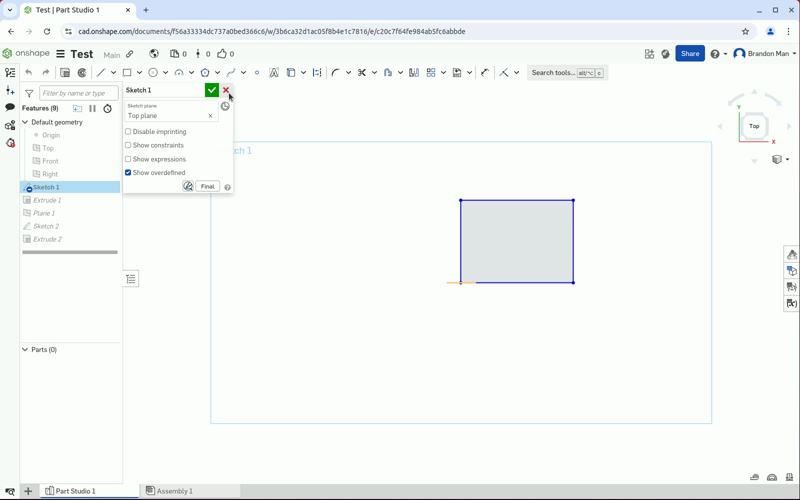
click(229, 92)
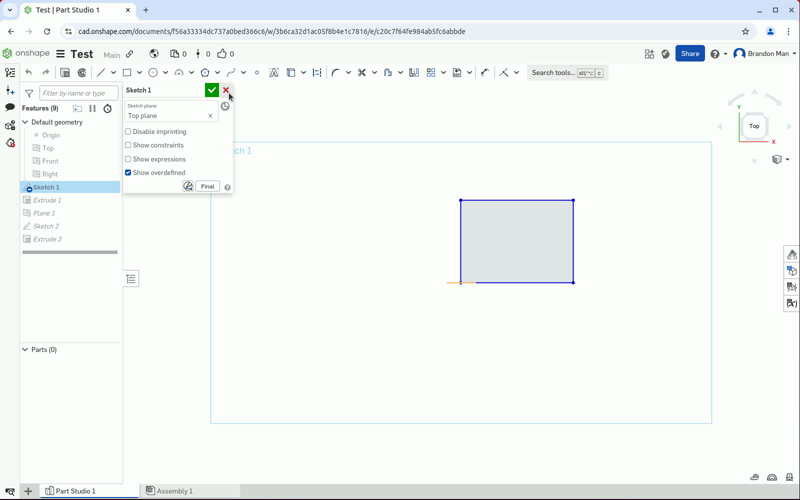
key(shift+s)
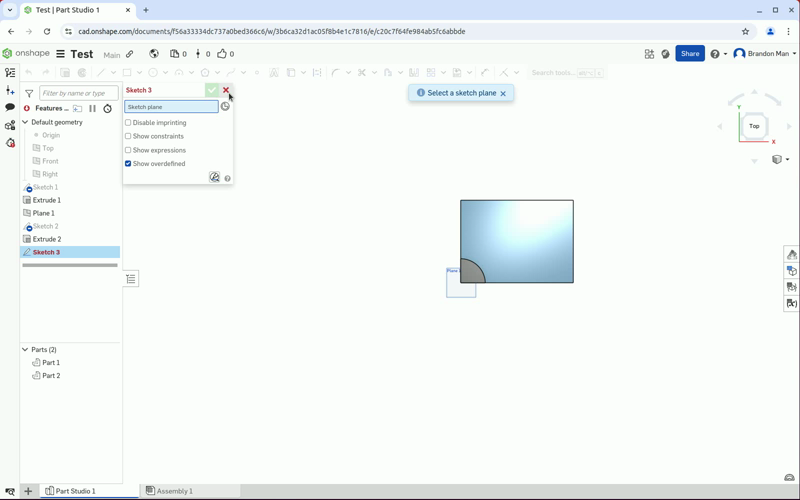
mouse_move(73, 215)
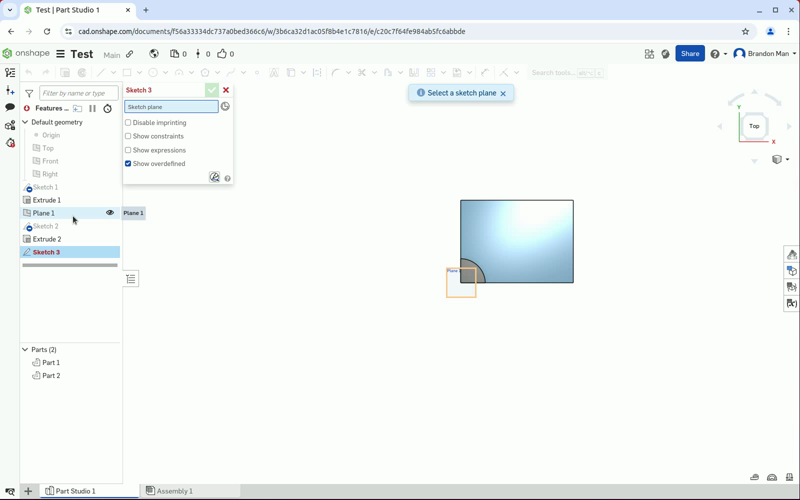
click(73, 215)
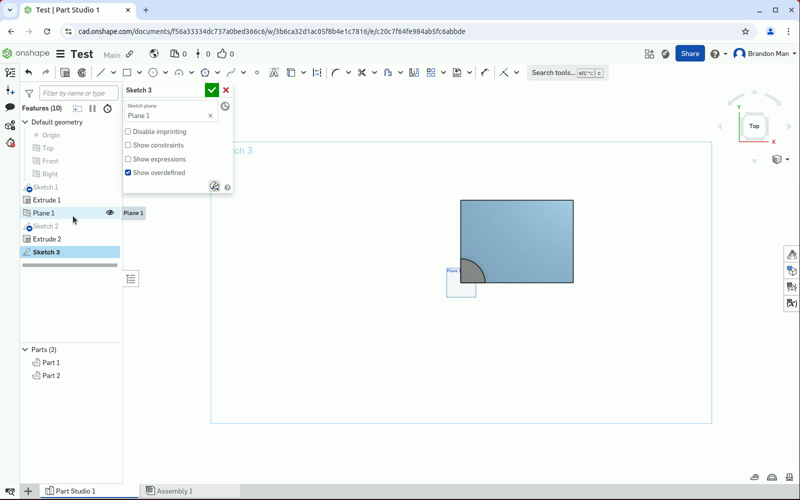
mouse_move(73, 352)
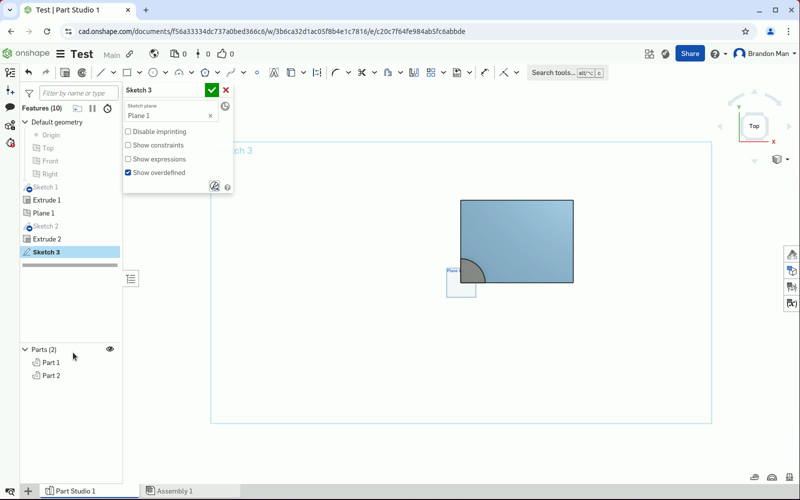
key(y)
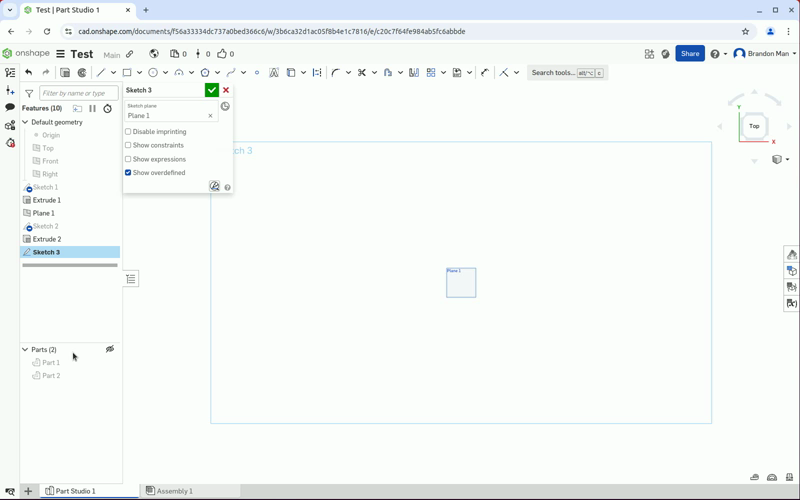
key(l)
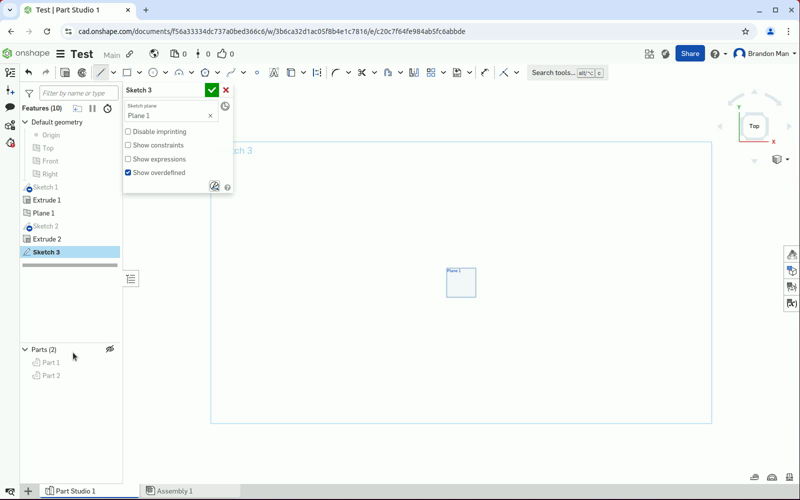
key_down(shift)
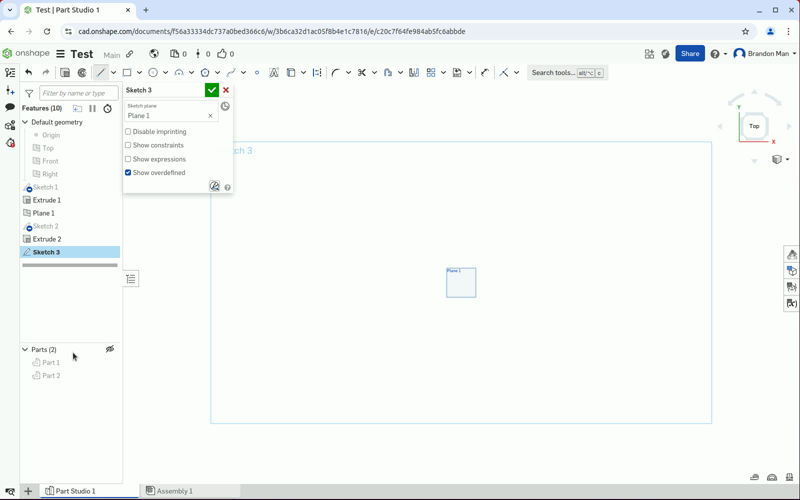
mouse_move(515, 282)
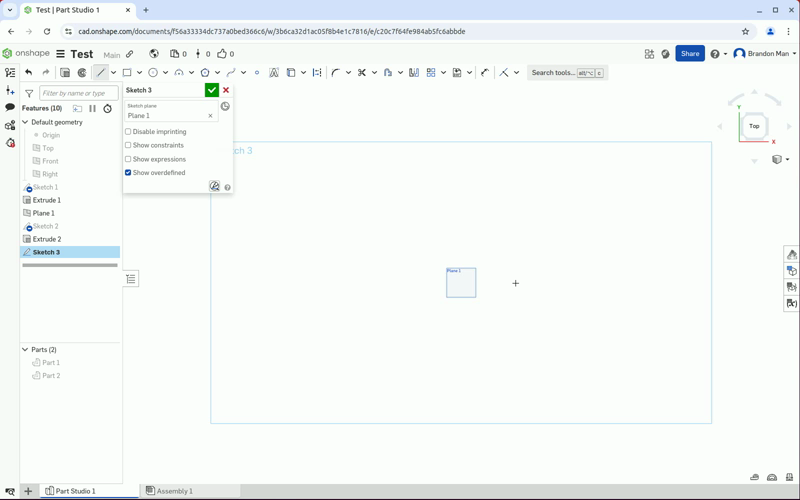
click(515, 282)
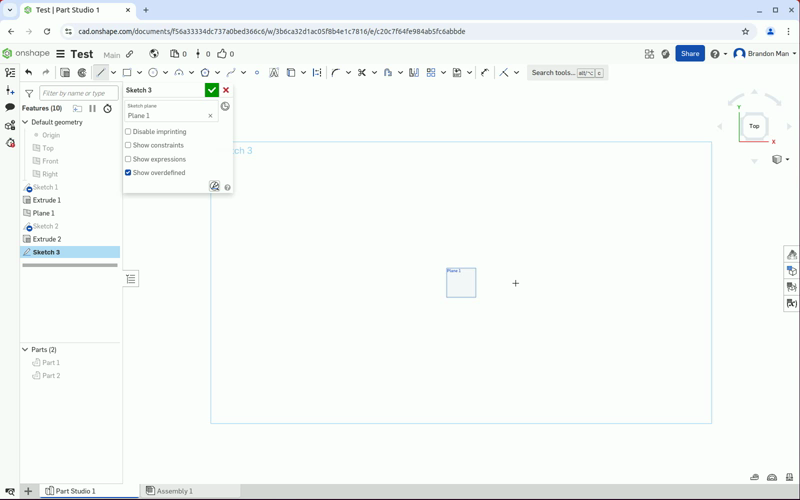
key_up(shift)
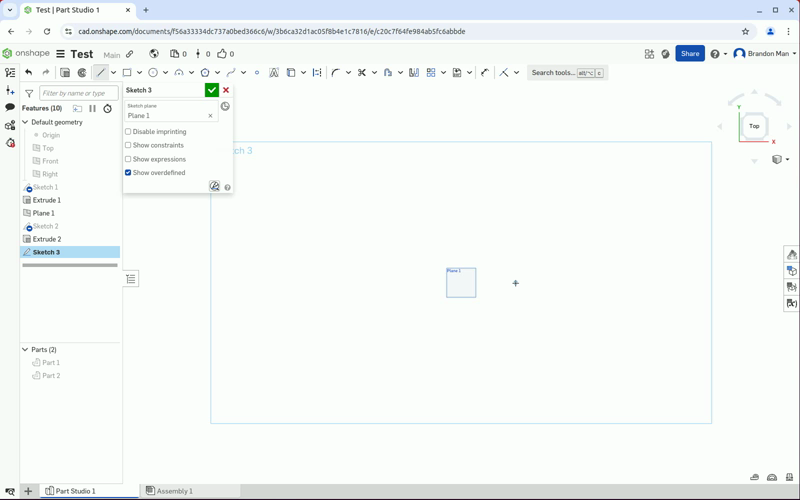
key_down(shift)
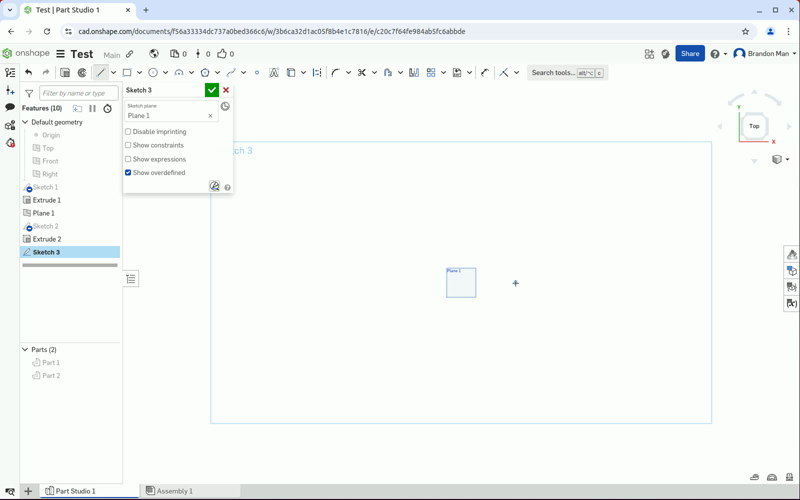
mouse_move(545, 282)
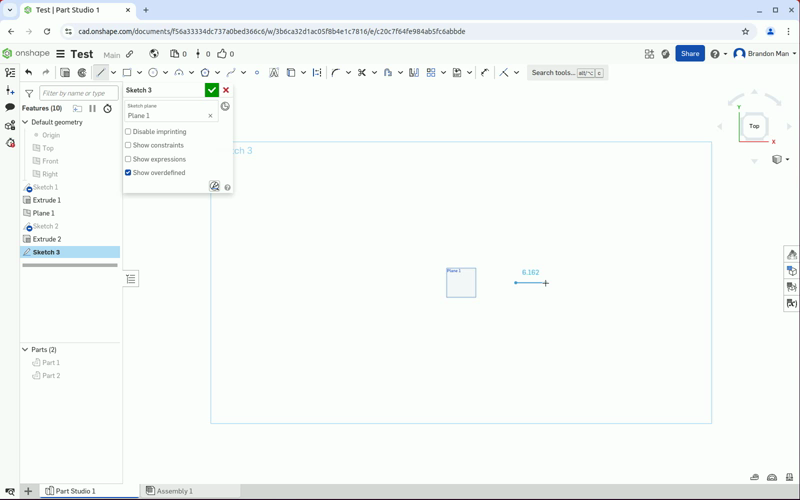
mouse_move(573, 282)
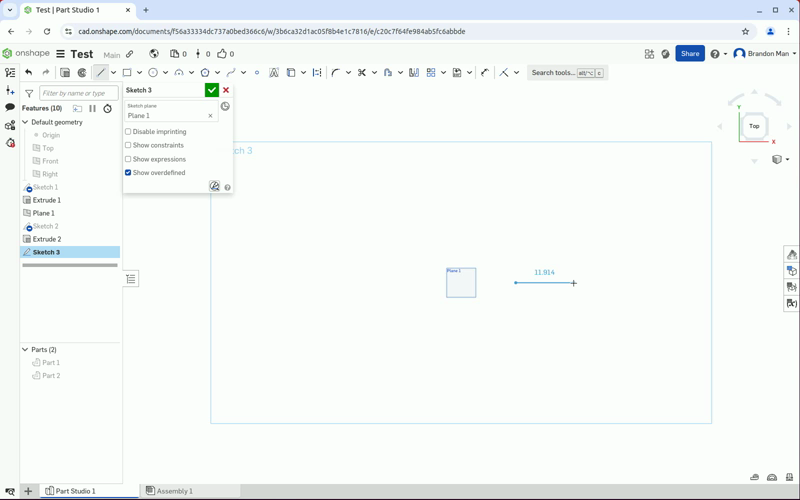
click(573, 282)
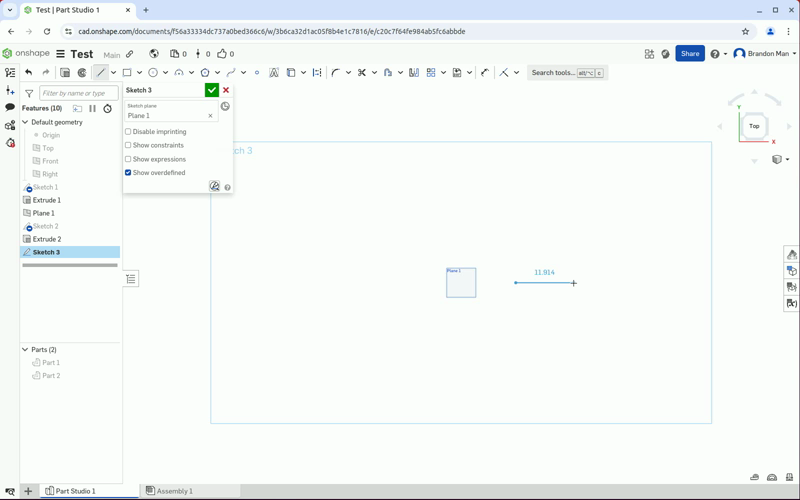
key_up(shift)
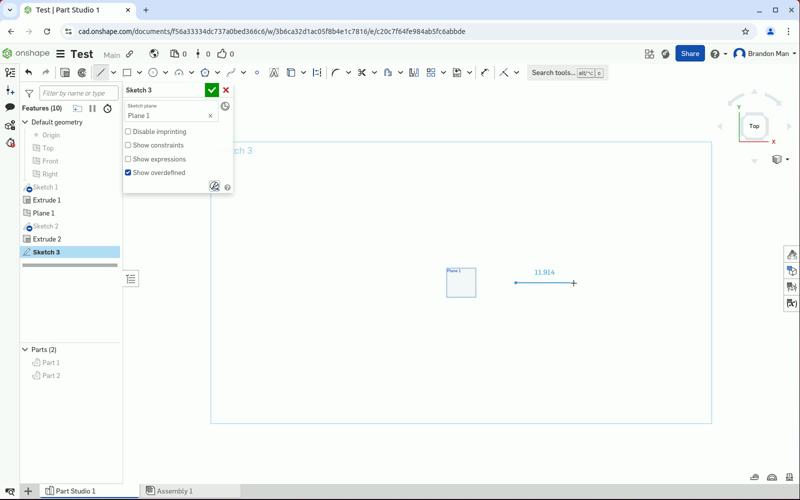
key_down(shift)
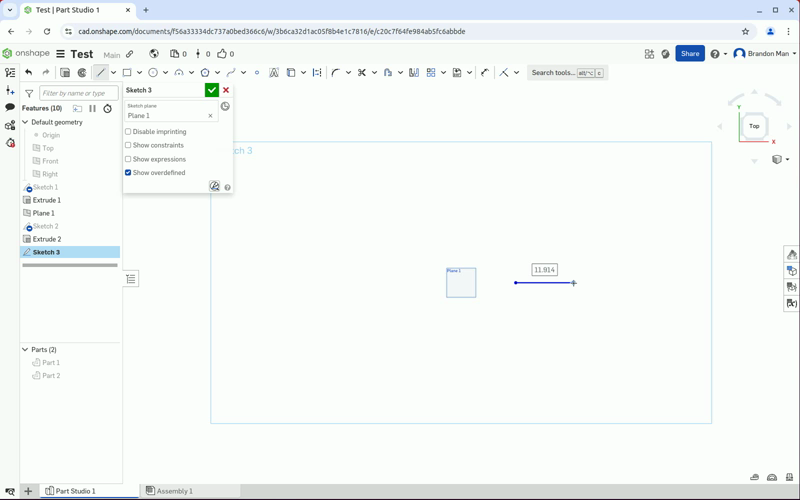
mouse_move(589, 282)
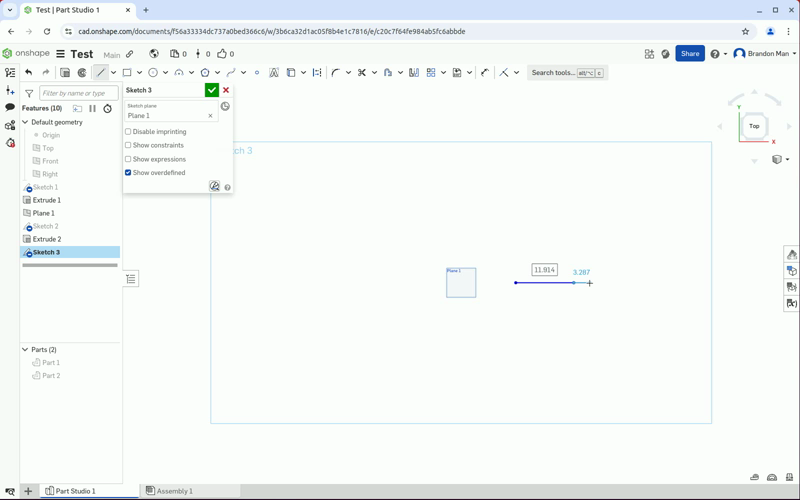
mouse_move(573, 282)
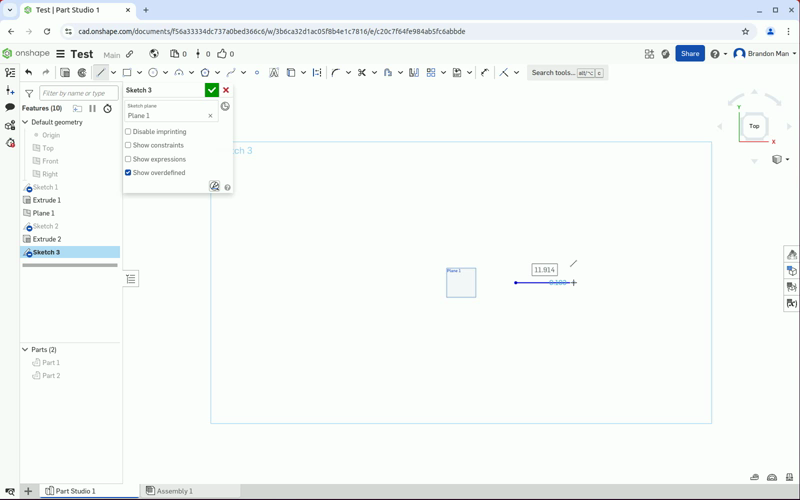
scroll(6)
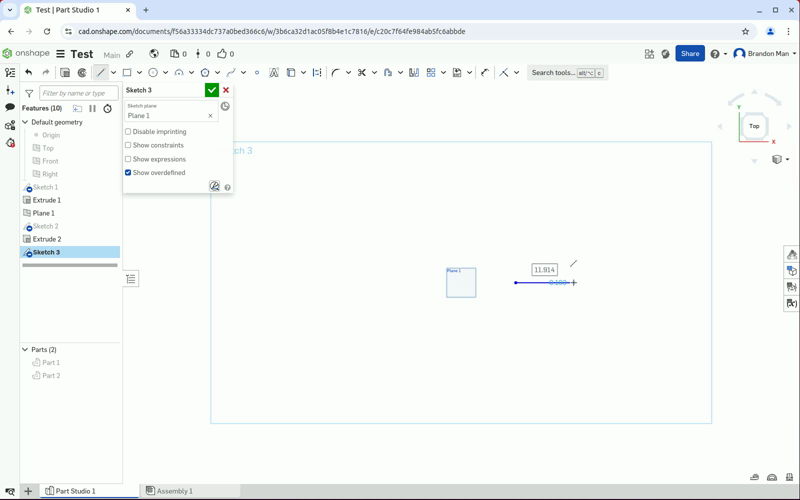
scroll(6)
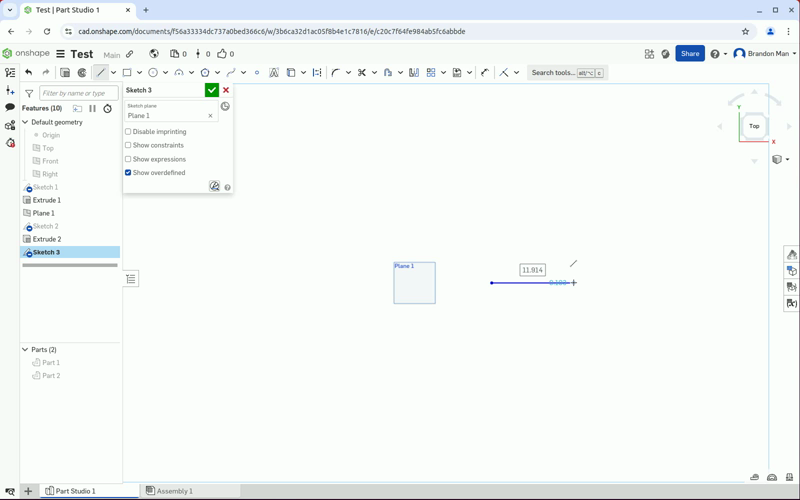
scroll(6)
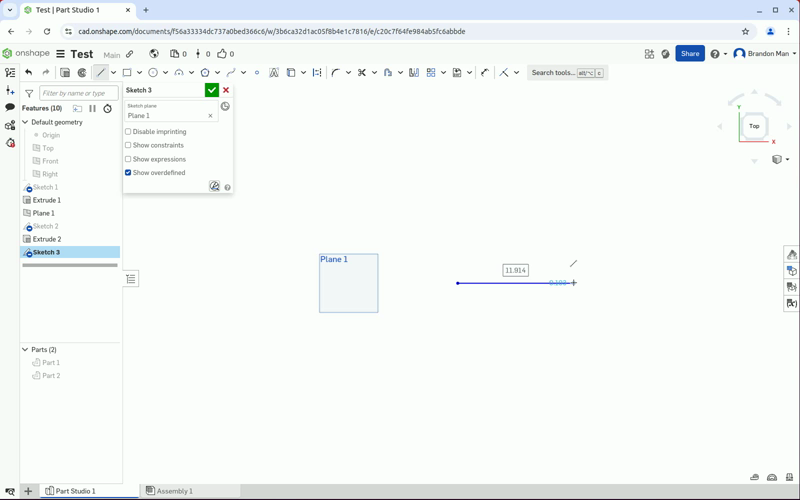
scroll(6)
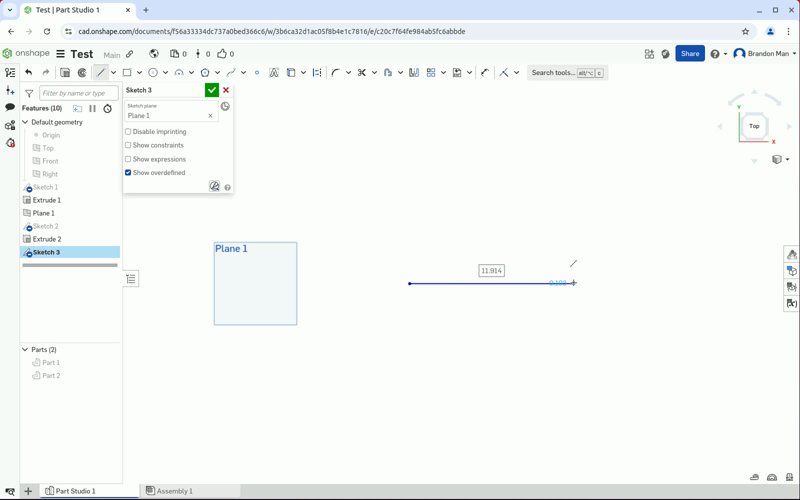
scroll(6)
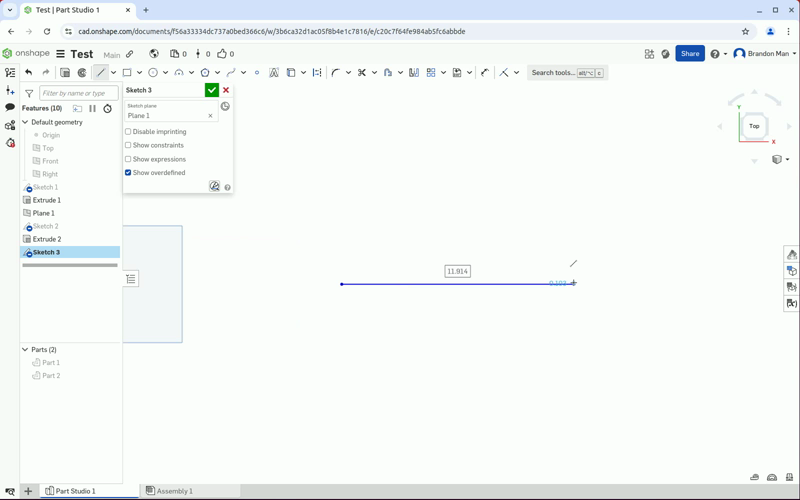
scroll(6)
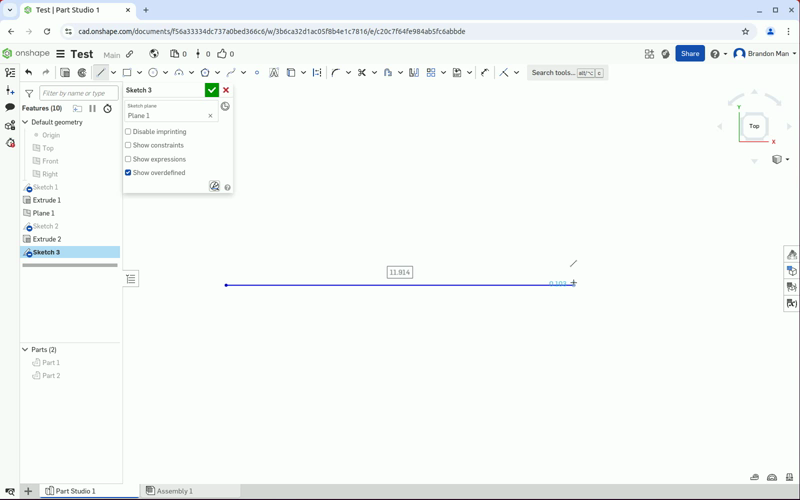
scroll(6)
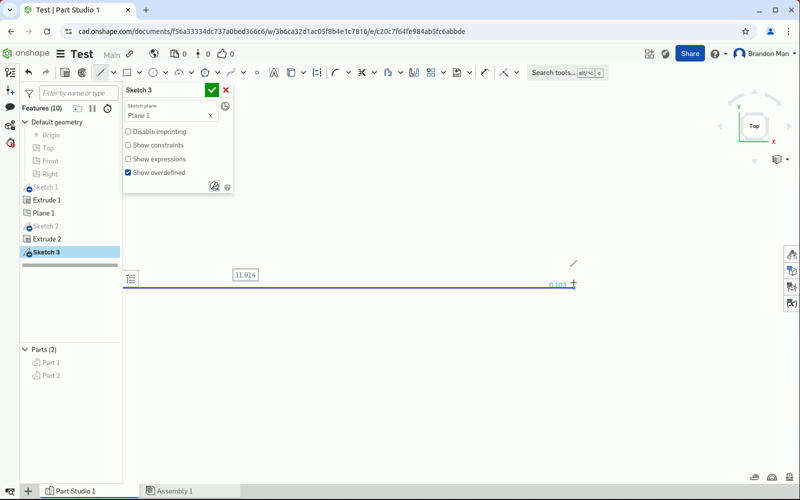
click(573, 282)
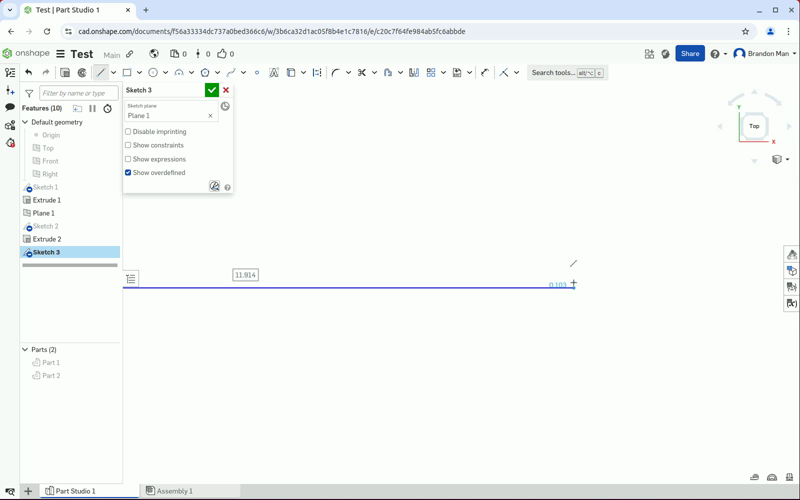
scroll(-6)
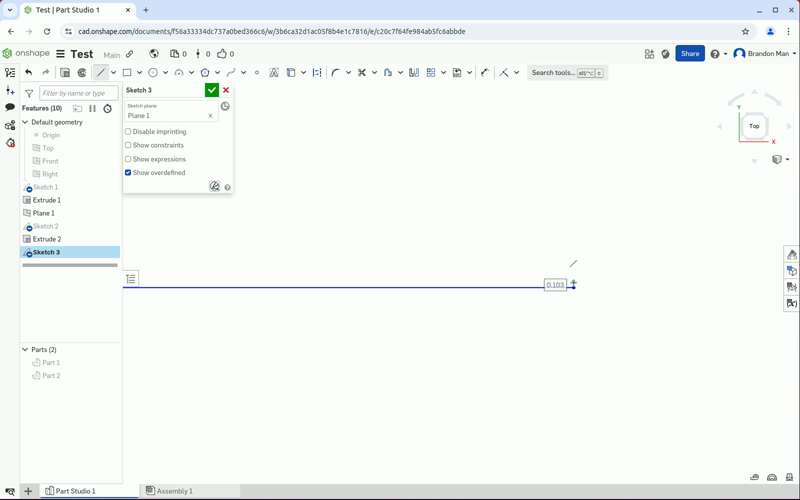
scroll(-6)
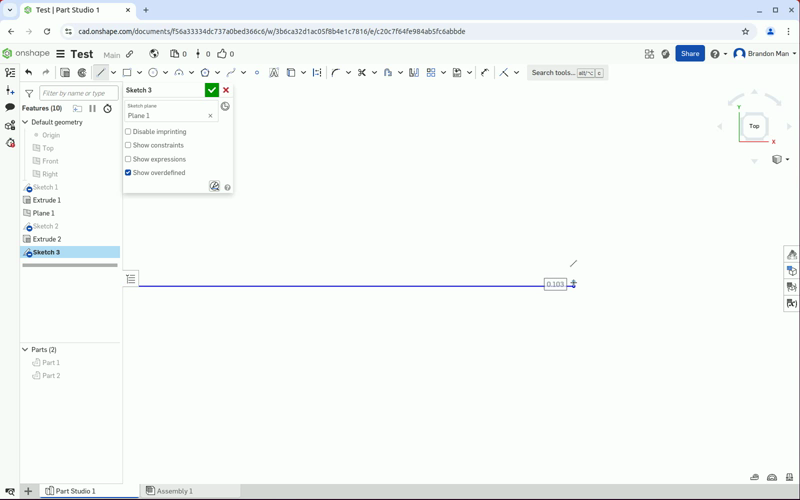
scroll(-6)
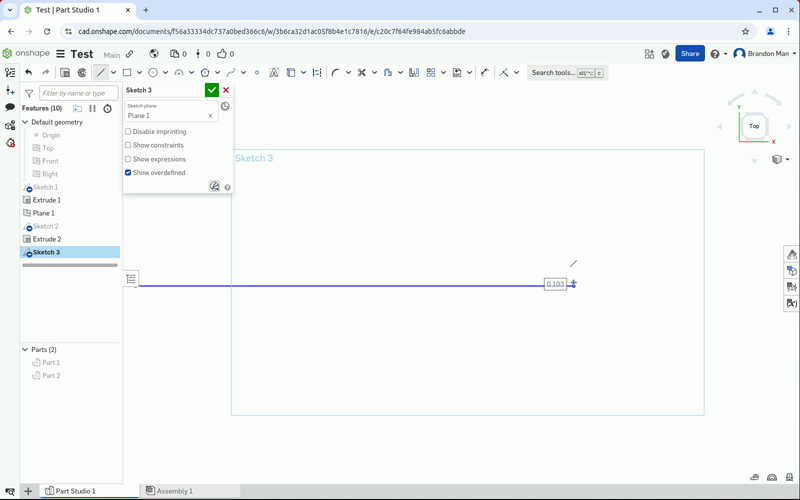
scroll(-6)
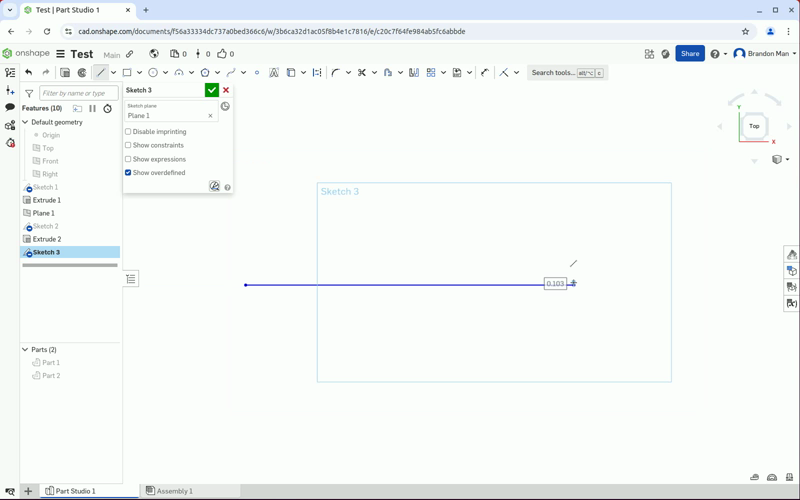
scroll(-6)
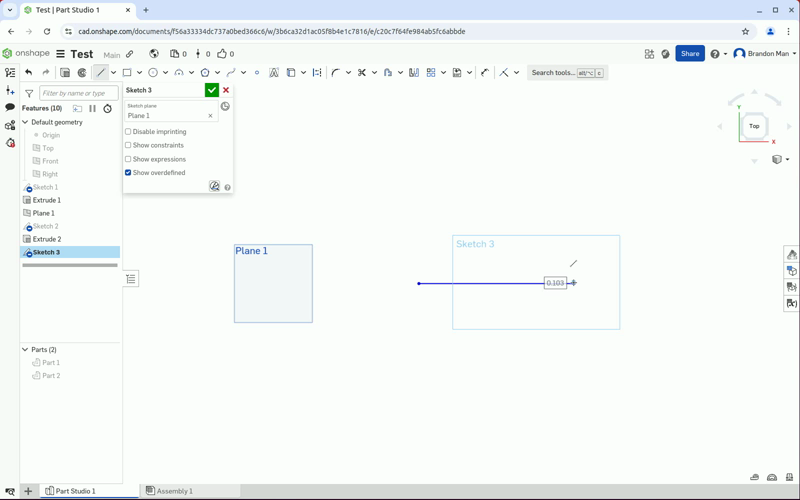
scroll(-6)
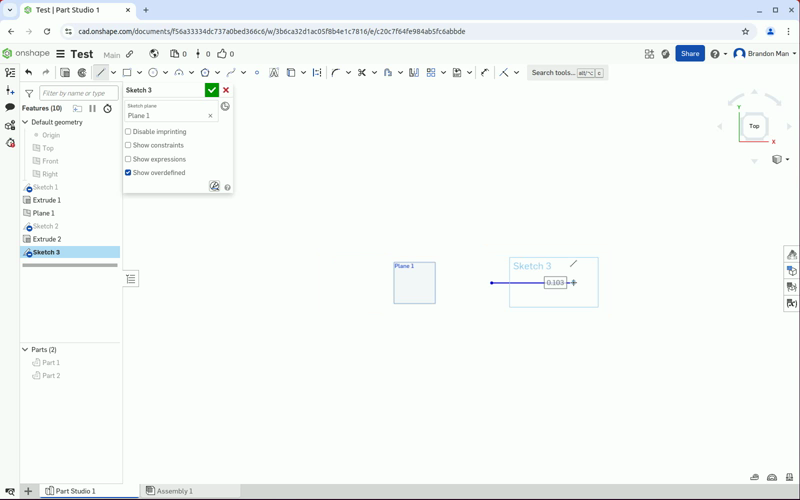
scroll(-6)
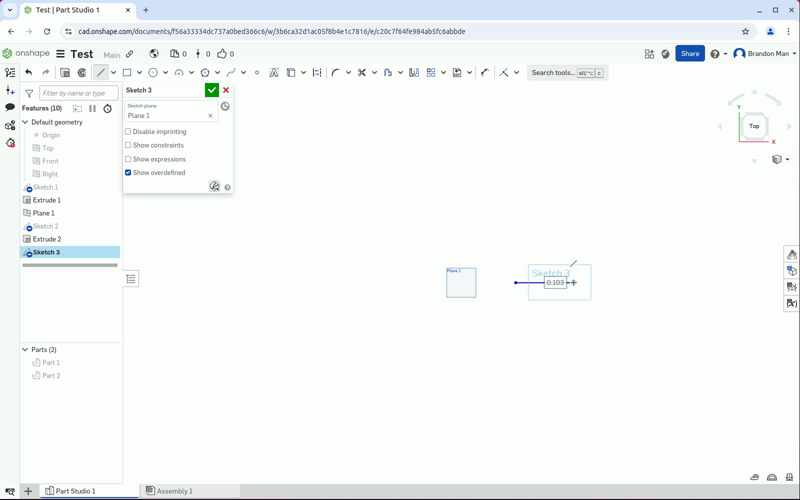
key_up(shift)
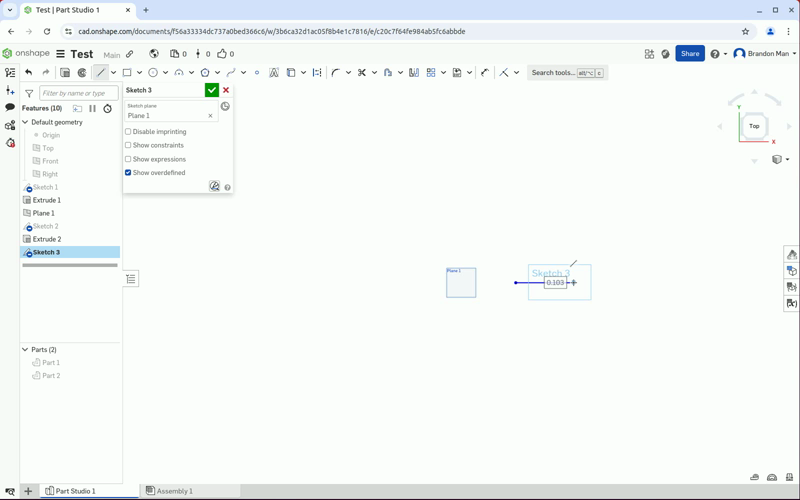
key_down(shift)
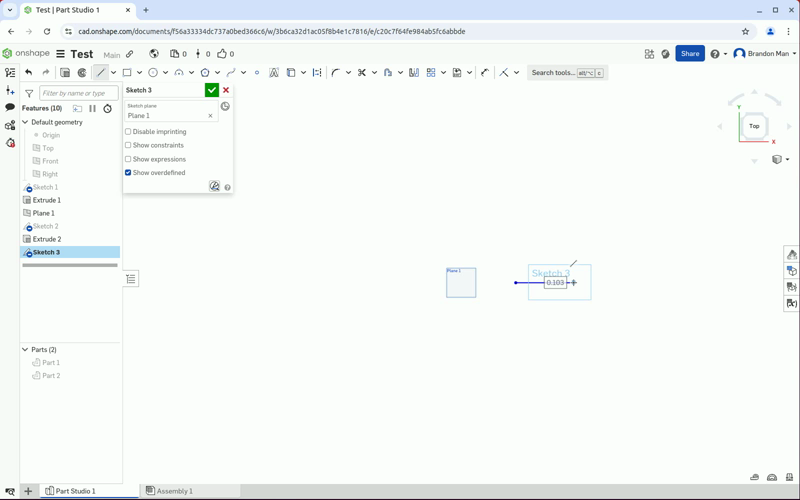
mouse_move(589, 282)
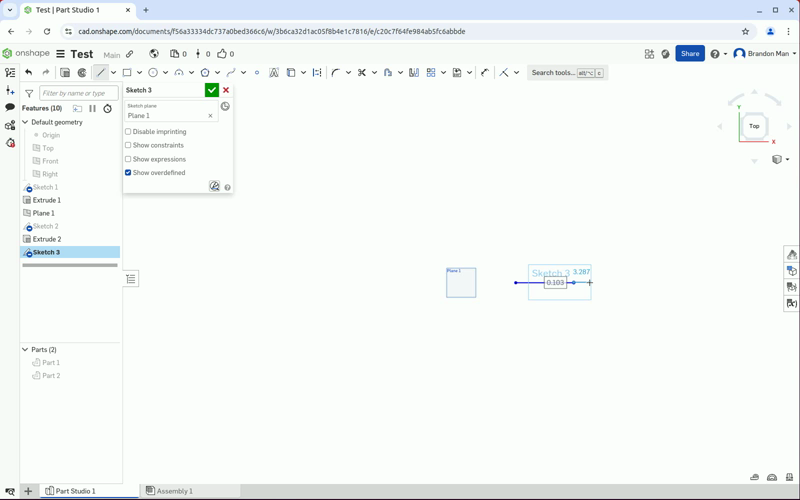
mouse_move(515, 282)
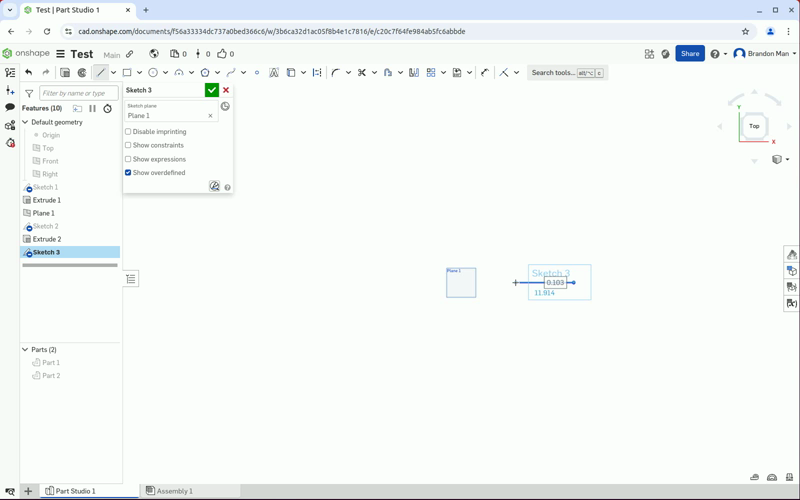
scroll(6)
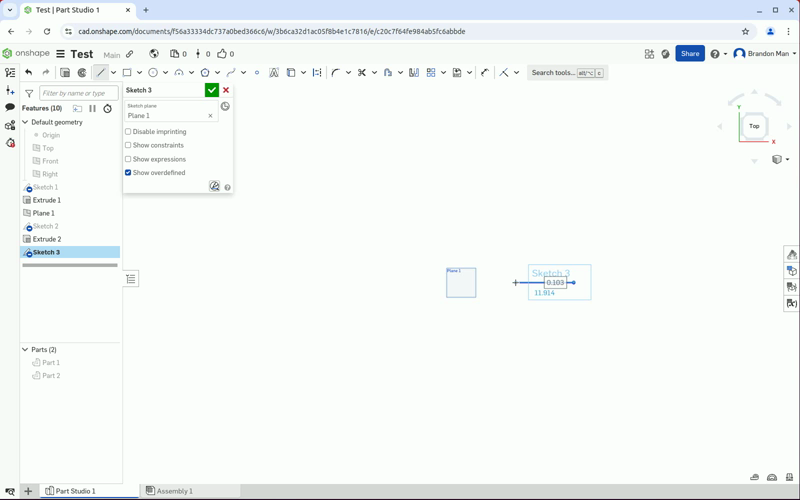
scroll(6)
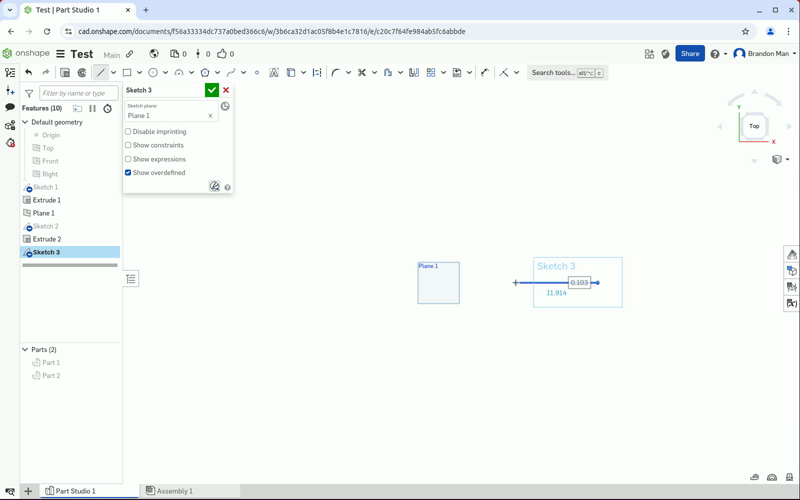
scroll(6)
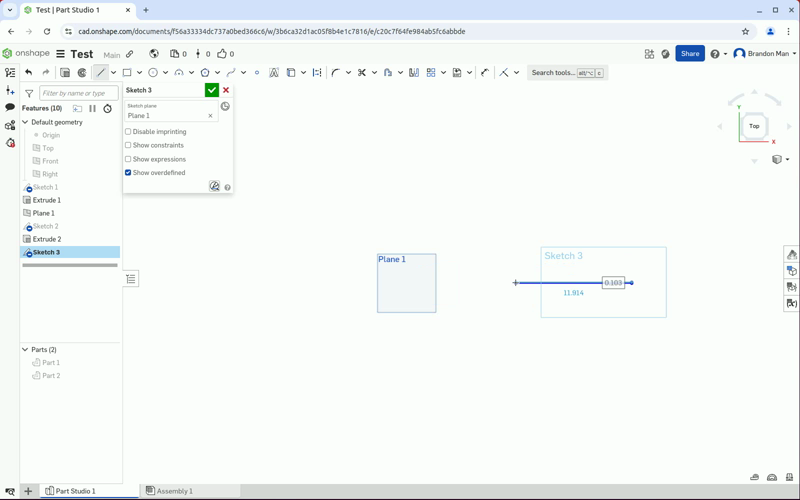
scroll(6)
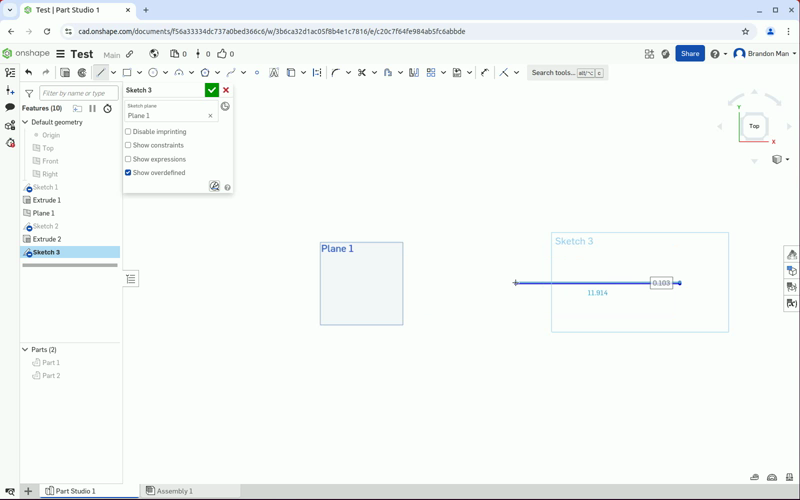
scroll(6)
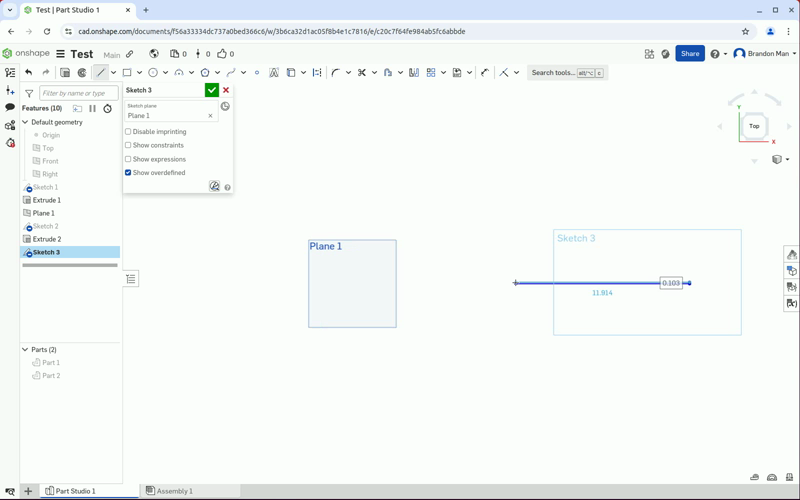
scroll(6)
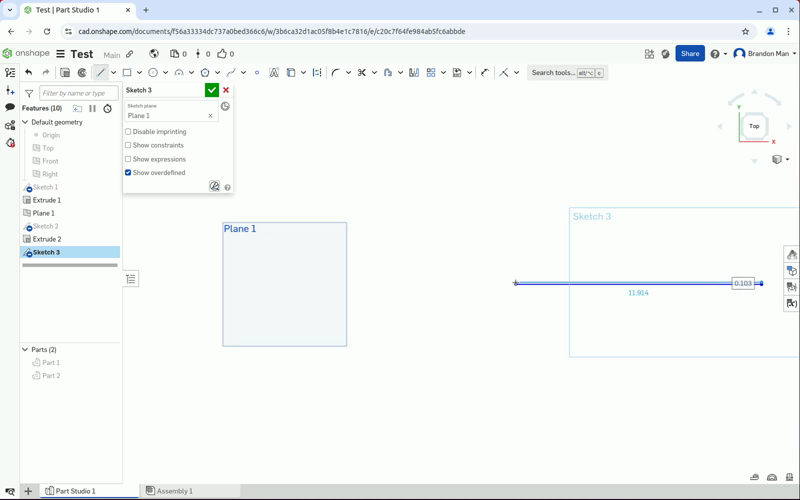
scroll(6)
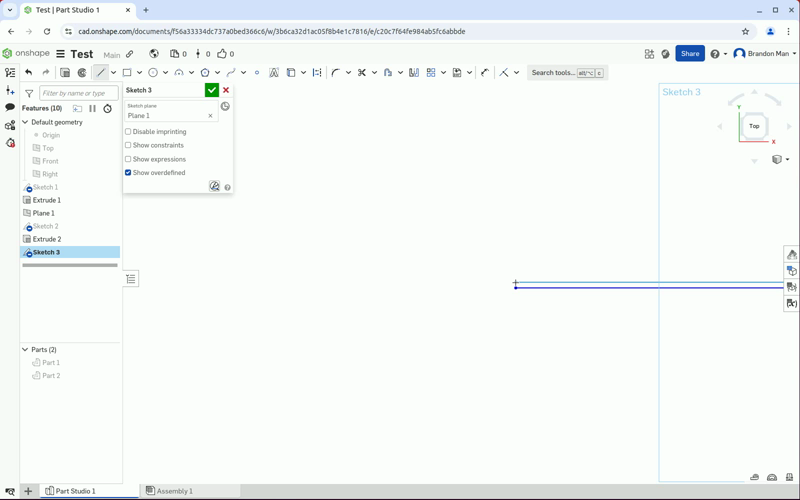
click(515, 282)
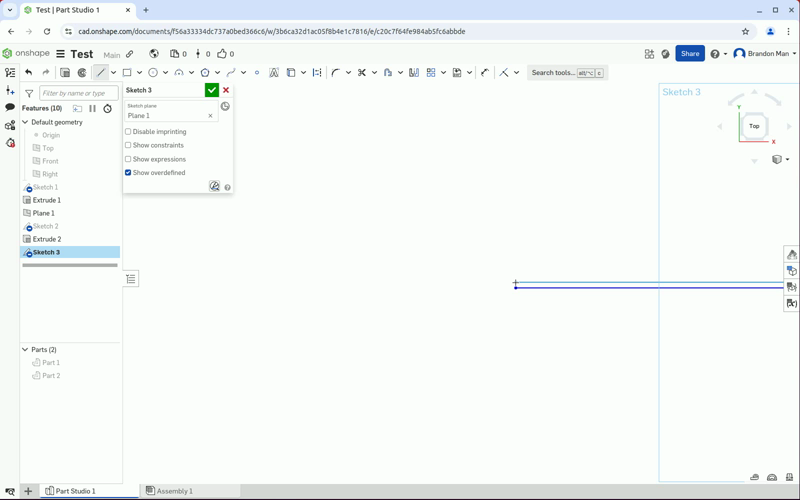
scroll(-6)
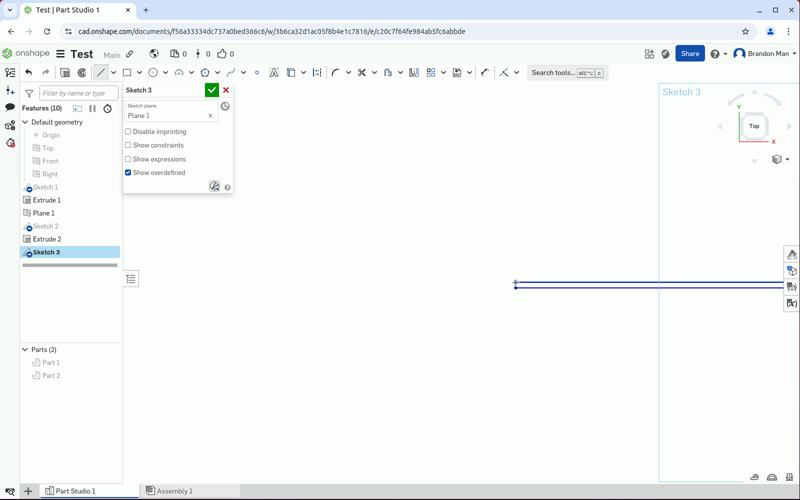
scroll(-6)
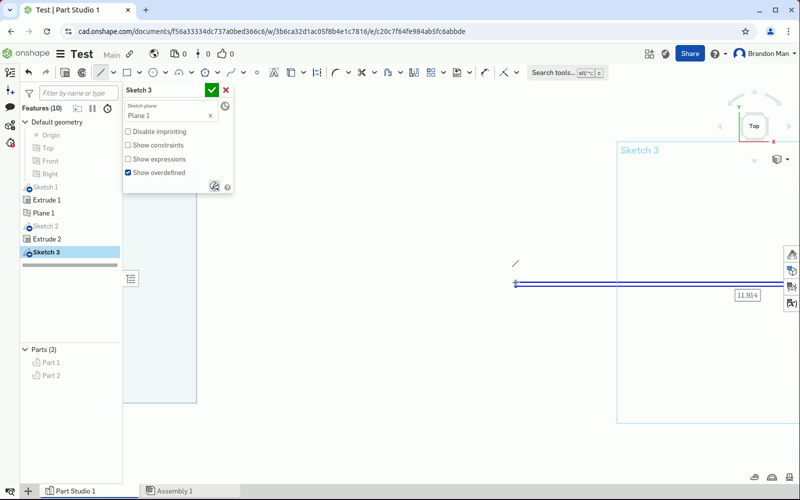
scroll(-6)
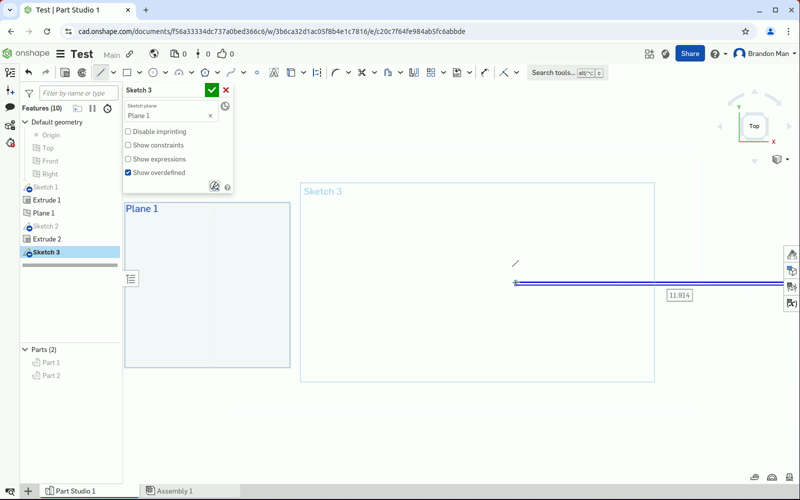
scroll(-6)
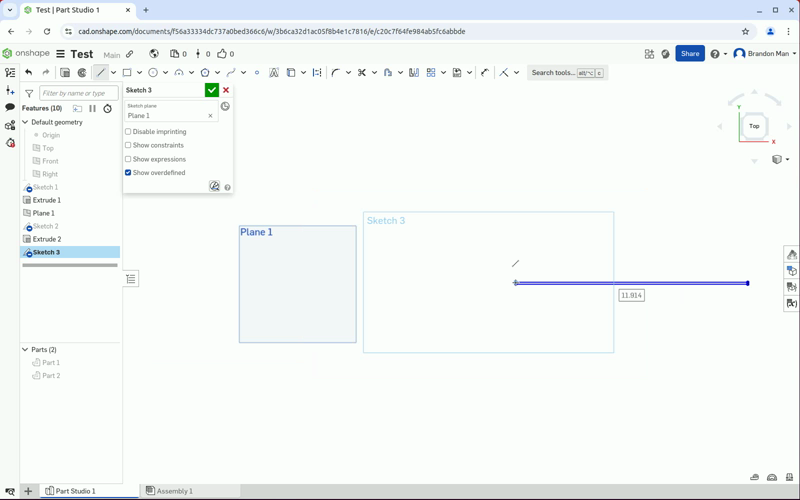
scroll(-6)
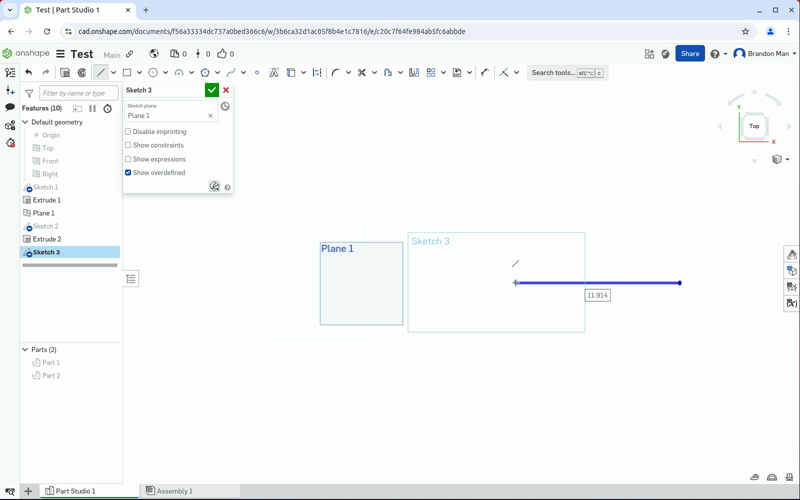
scroll(-6)
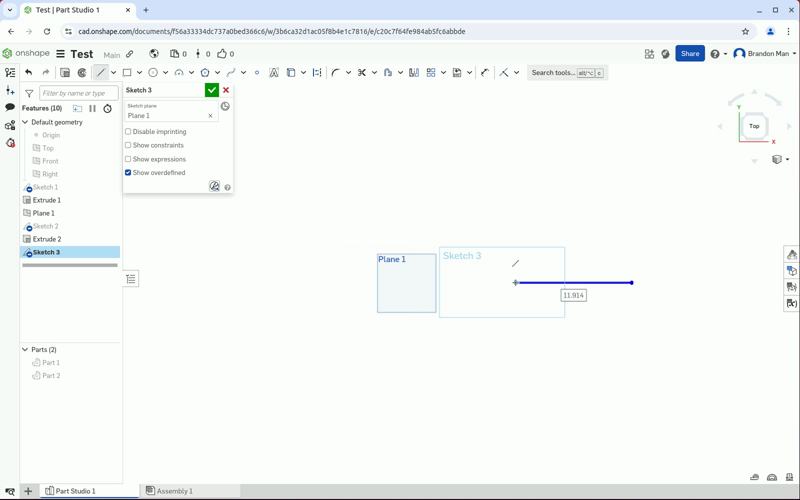
scroll(-6)
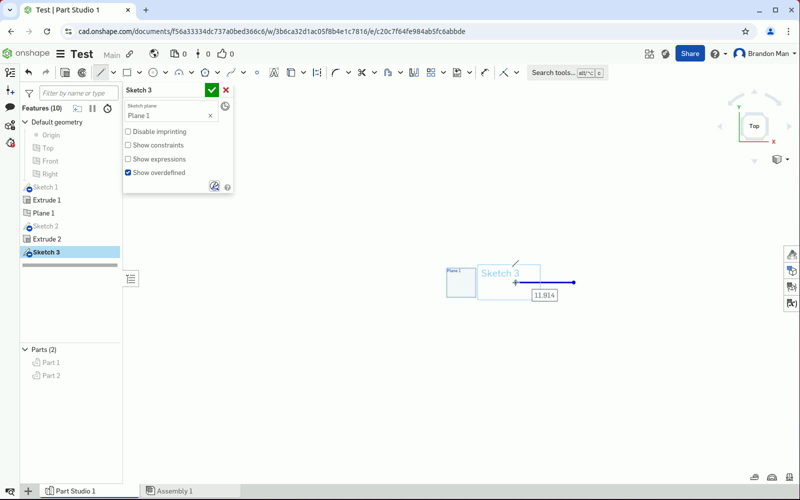
key_up(shift)
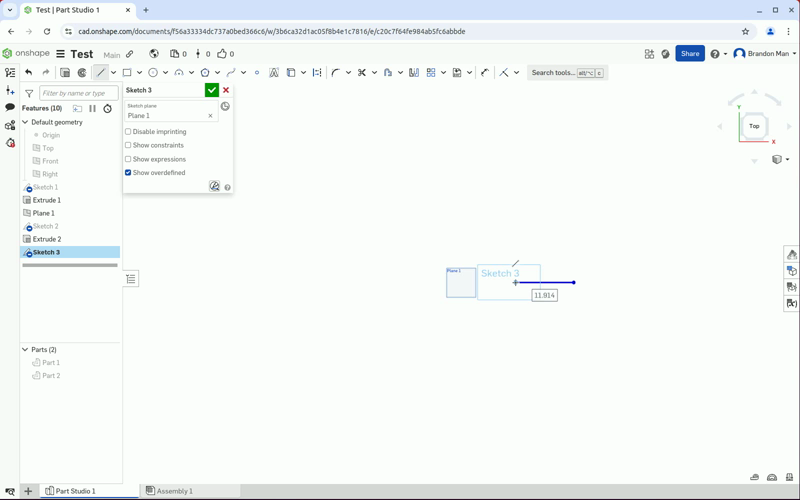
mouse_move(545, 282)
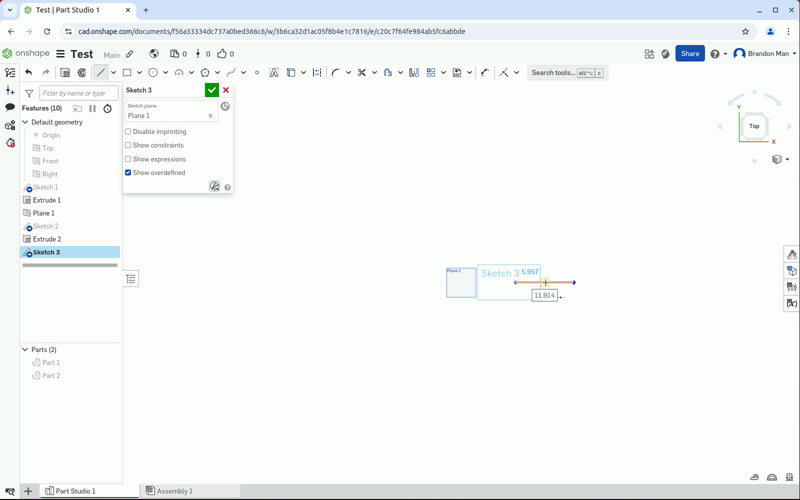
key_down(shift)
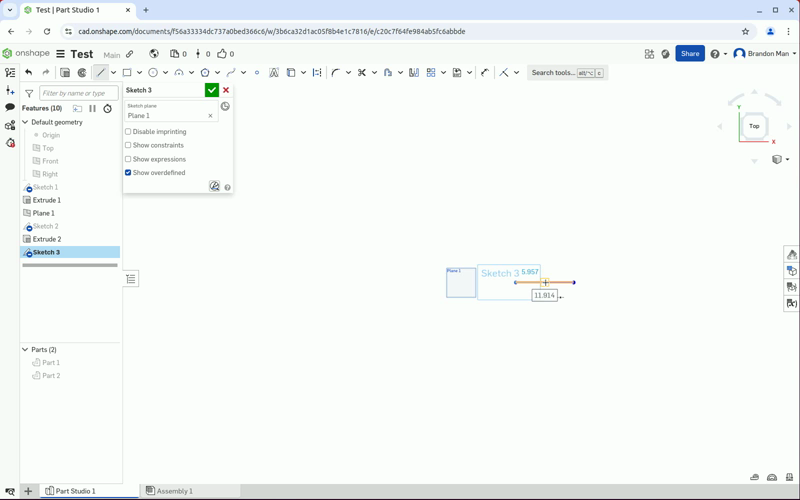
mouse_move(515, 282)
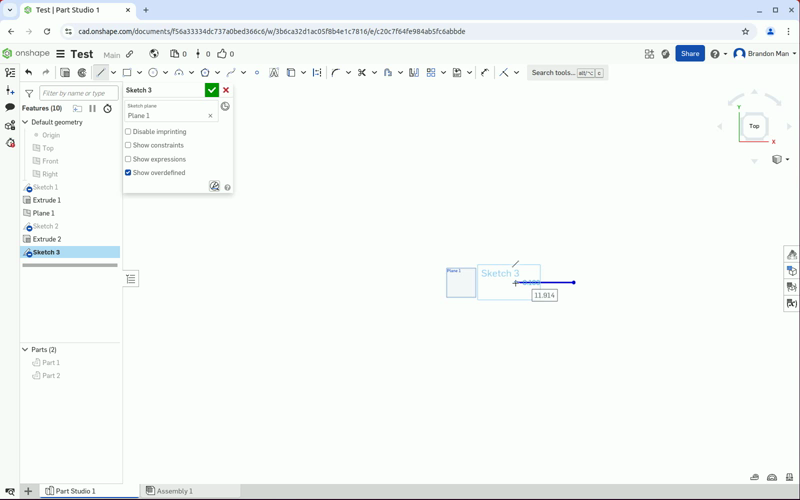
scroll(6)
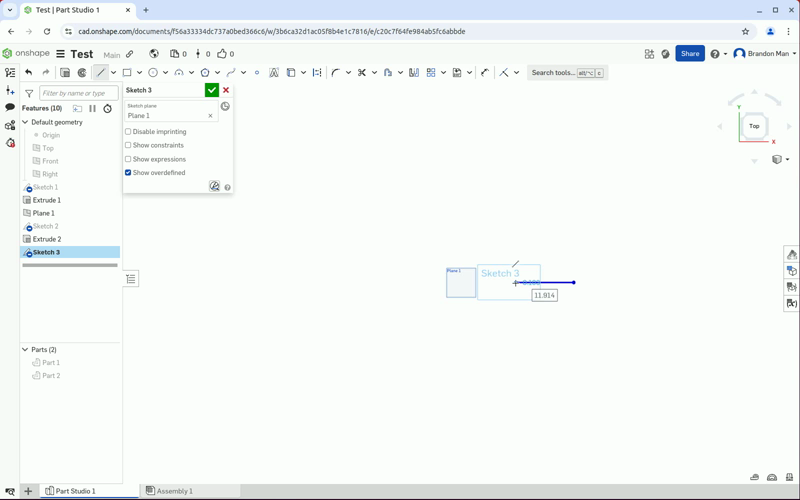
scroll(6)
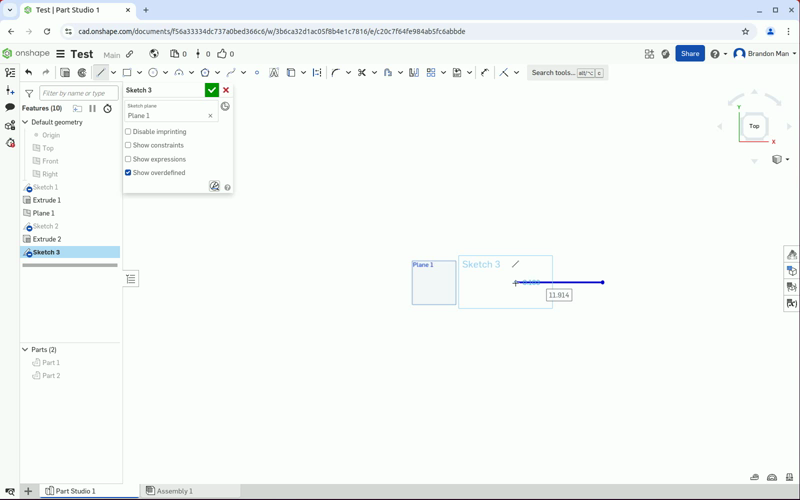
scroll(6)
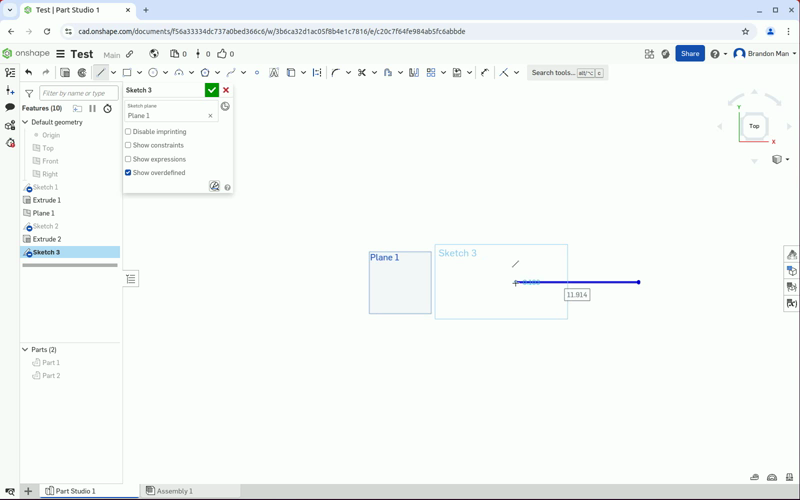
scroll(6)
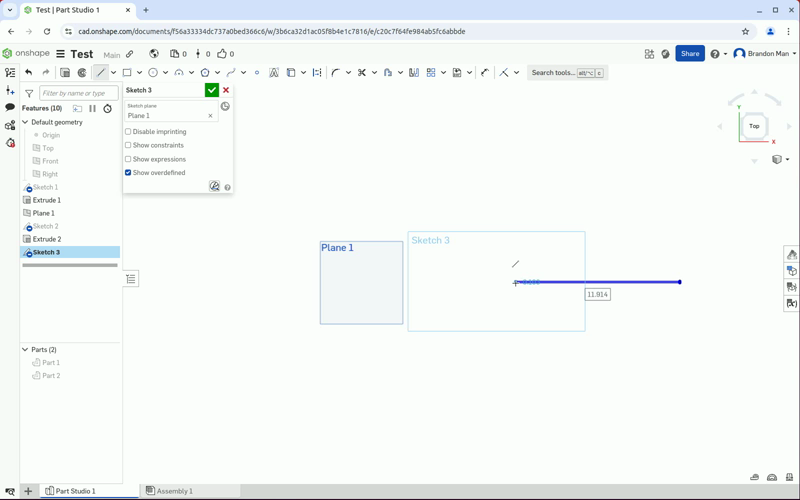
scroll(6)
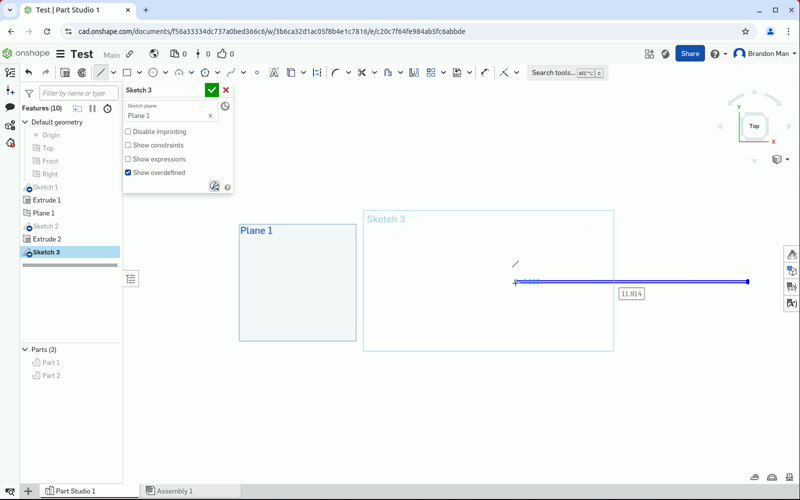
scroll(6)
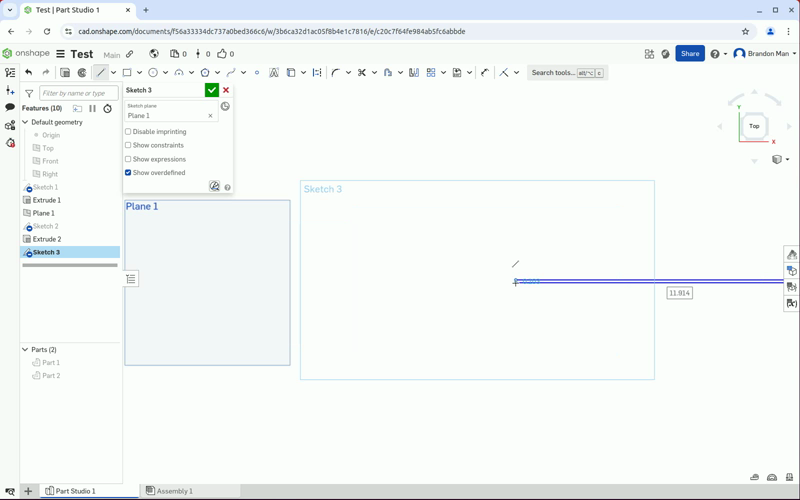
scroll(6)
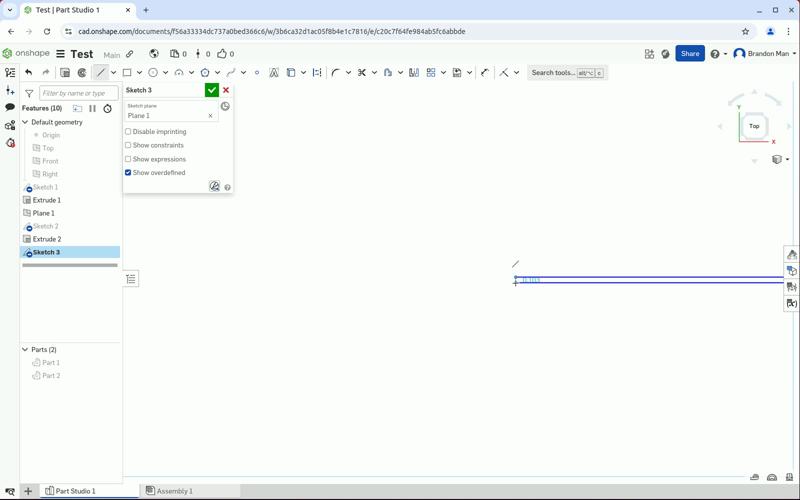
key_up(shift)
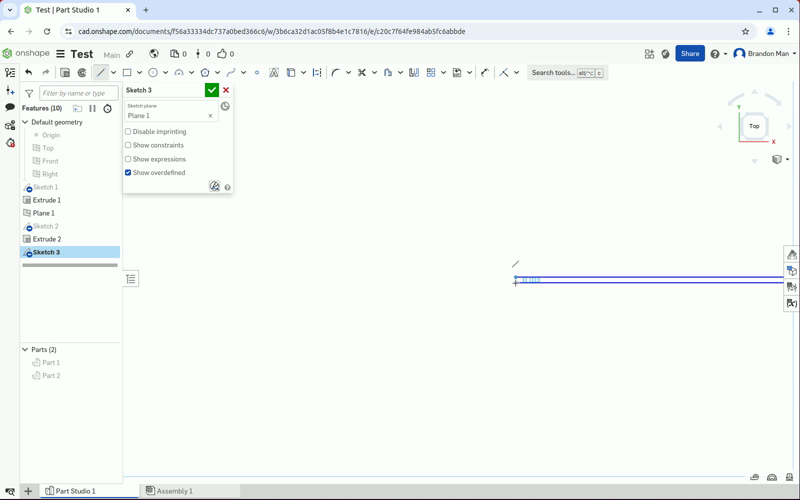
click(515, 282)
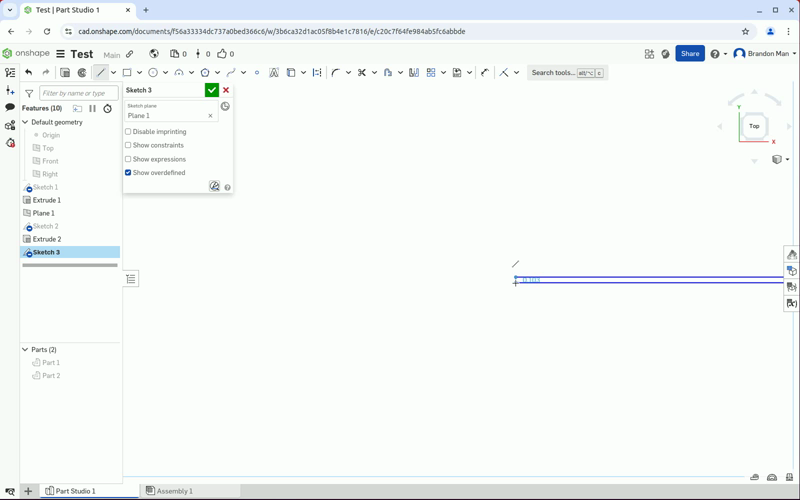
scroll(-6)
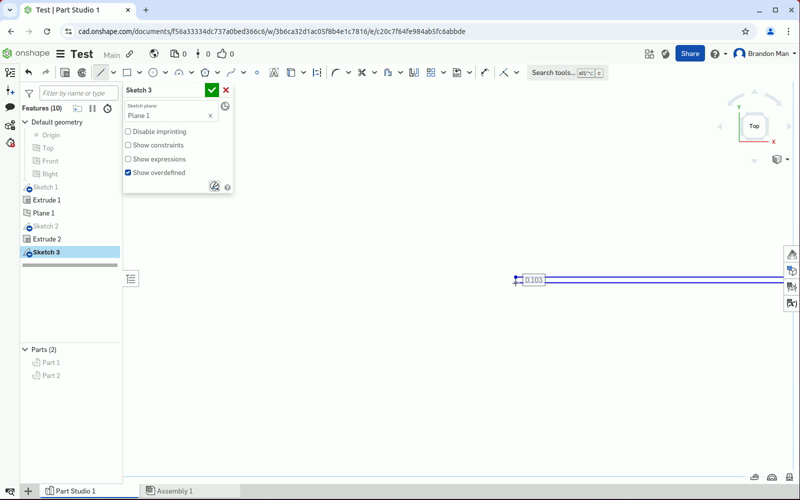
scroll(-6)
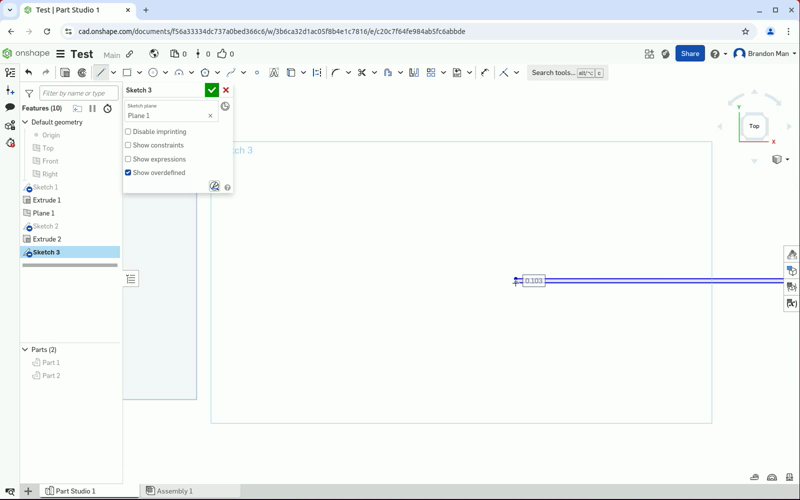
scroll(-6)
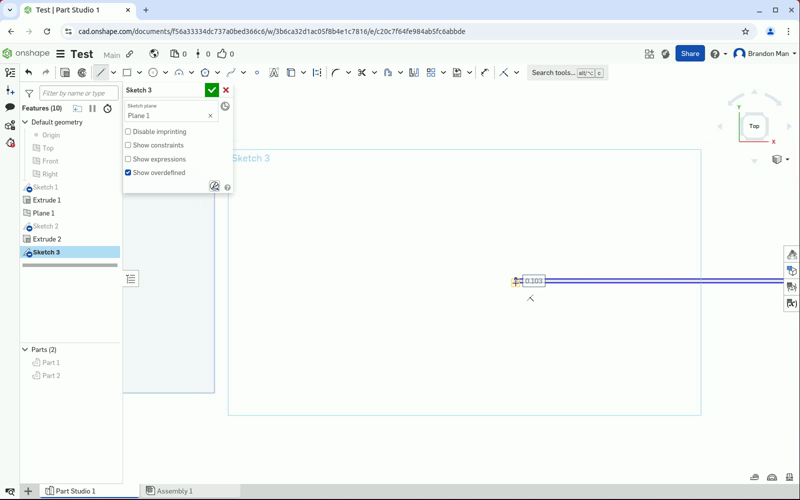
scroll(-6)
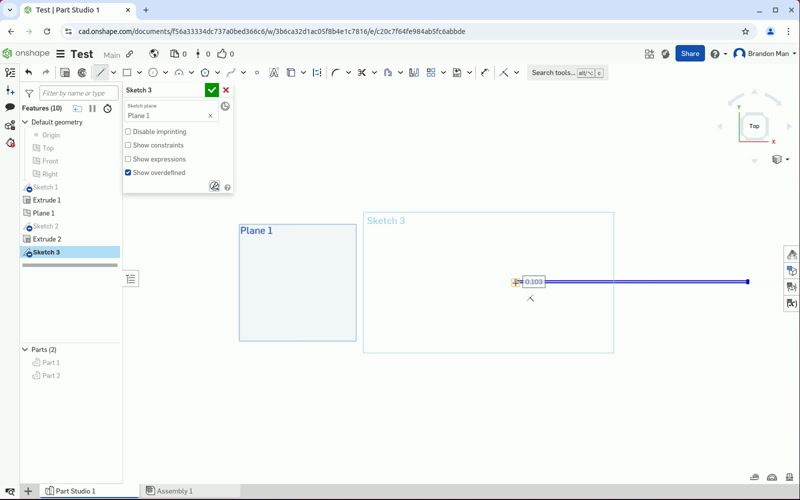
scroll(-6)
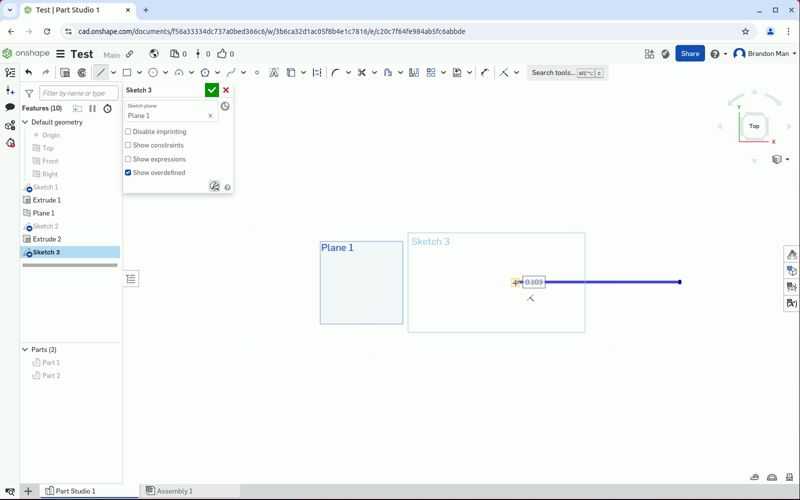
scroll(-6)
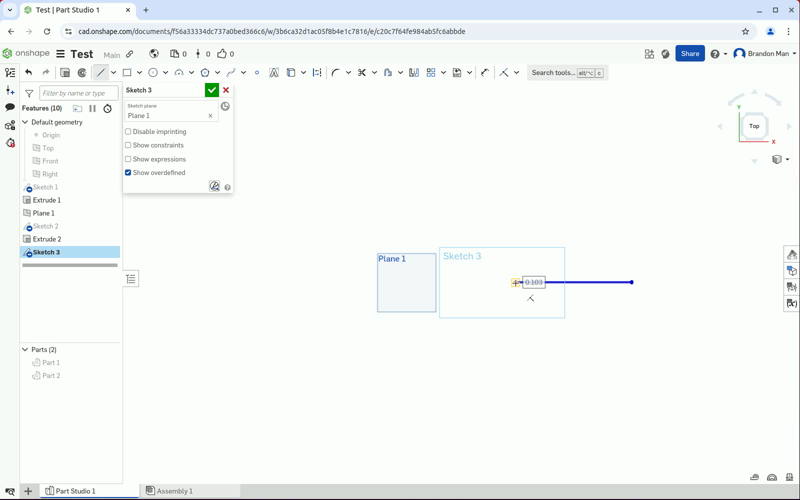
scroll(-6)
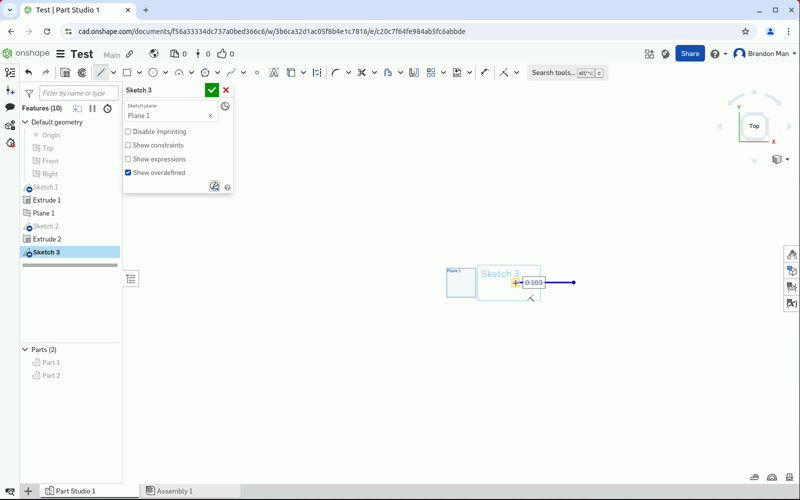
key(esc)
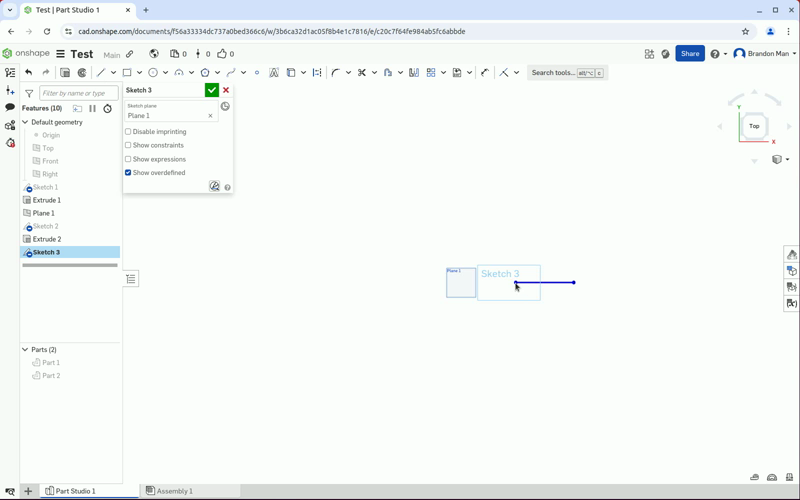
mouse_move(543, 282)
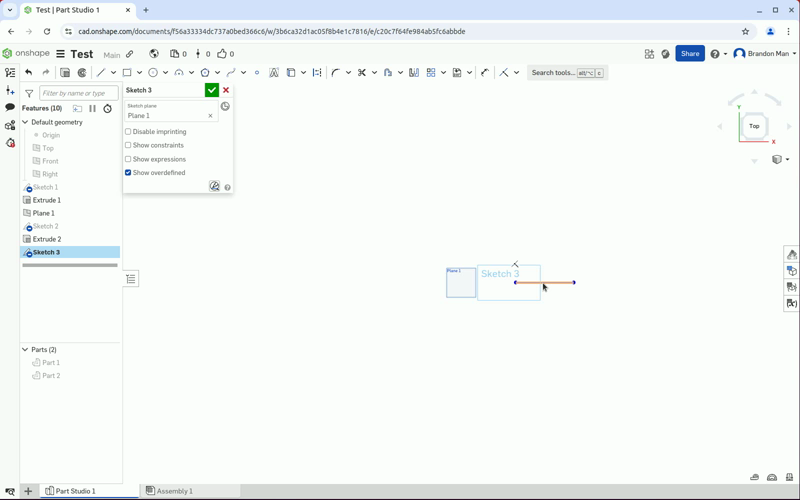
scroll(6)
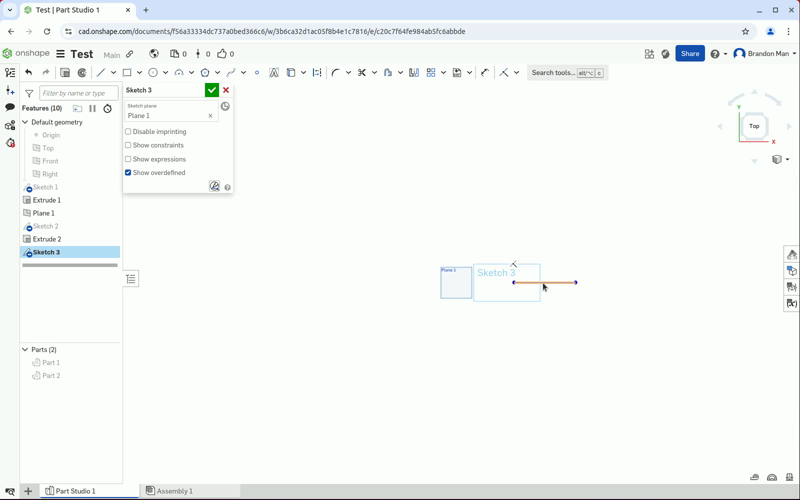
scroll(6)
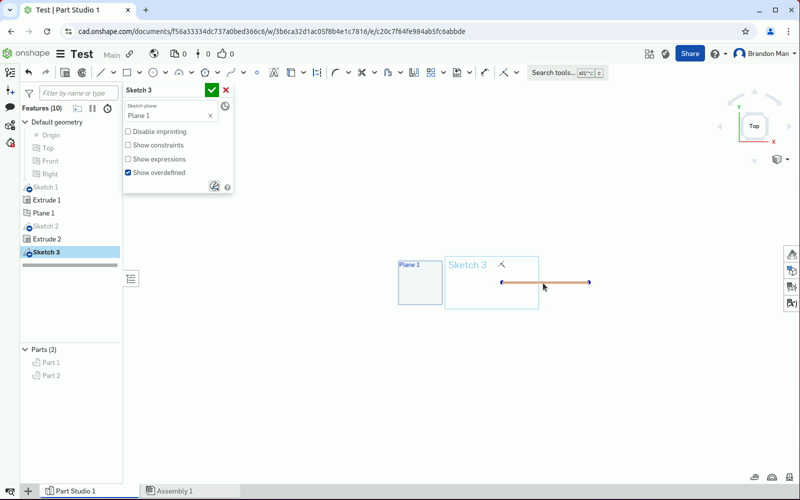
scroll(6)
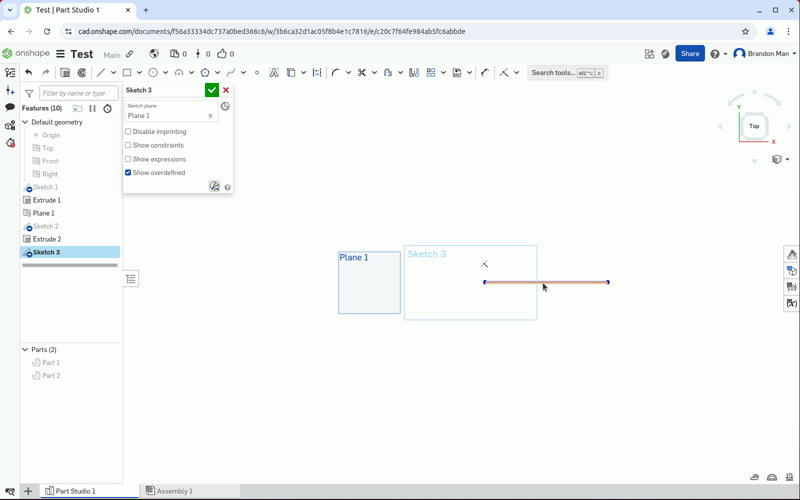
scroll(6)
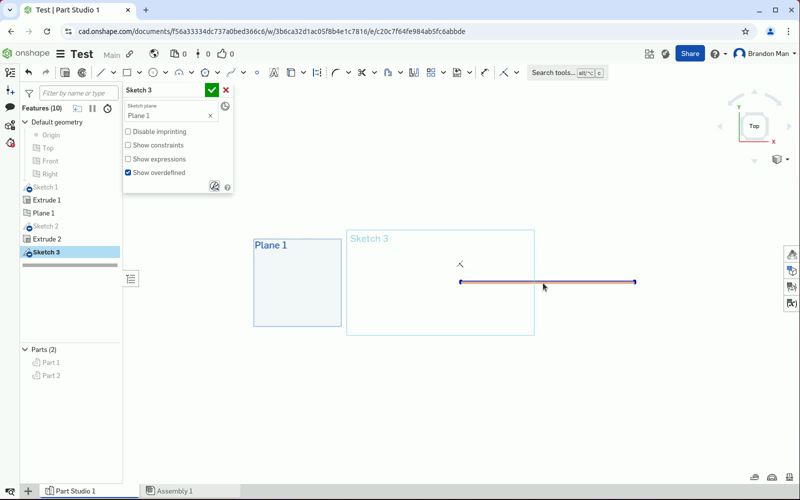
scroll(6)
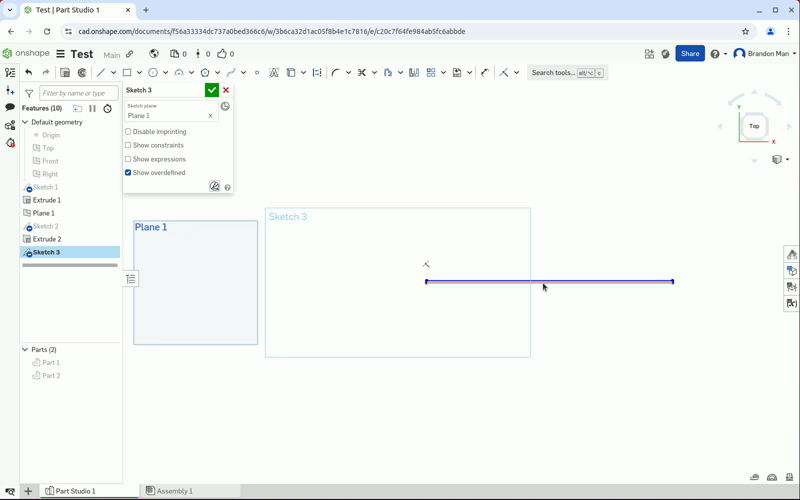
scroll(6)
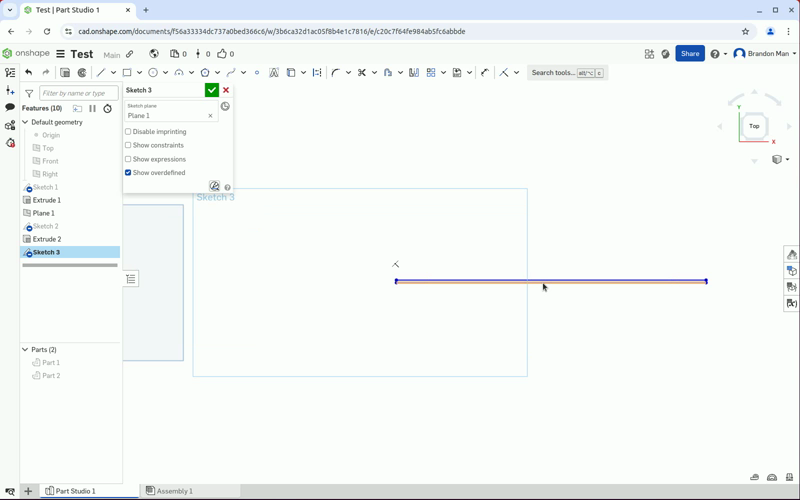
scroll(6)
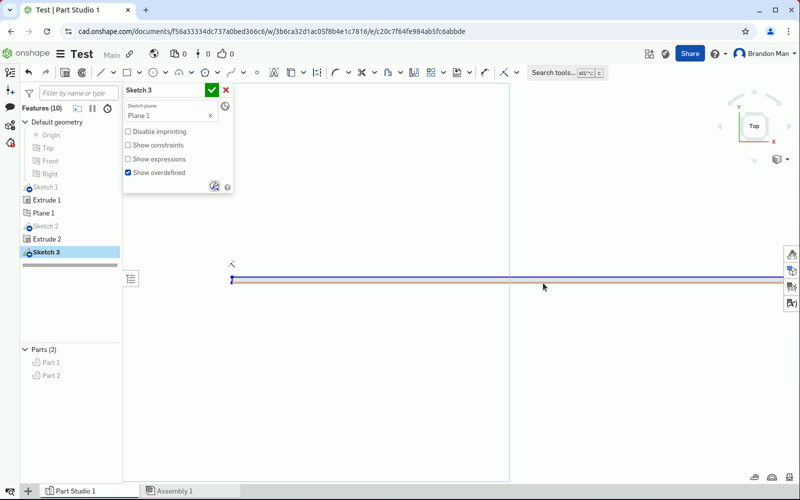
click(543, 282)
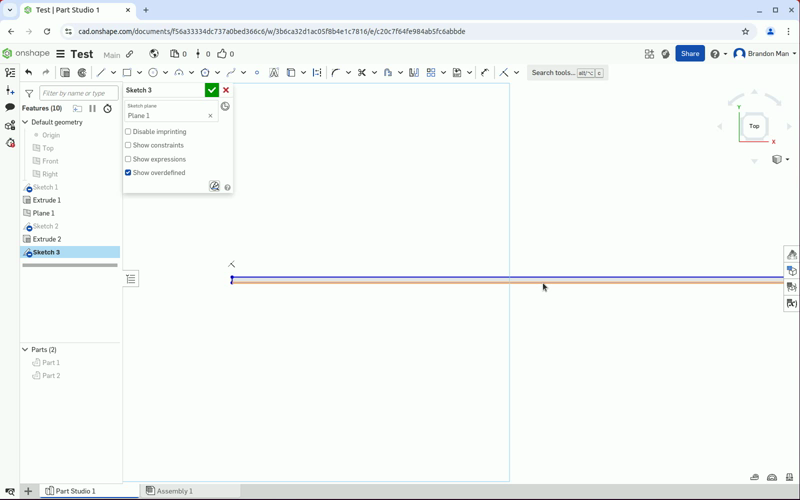
scroll(-6)
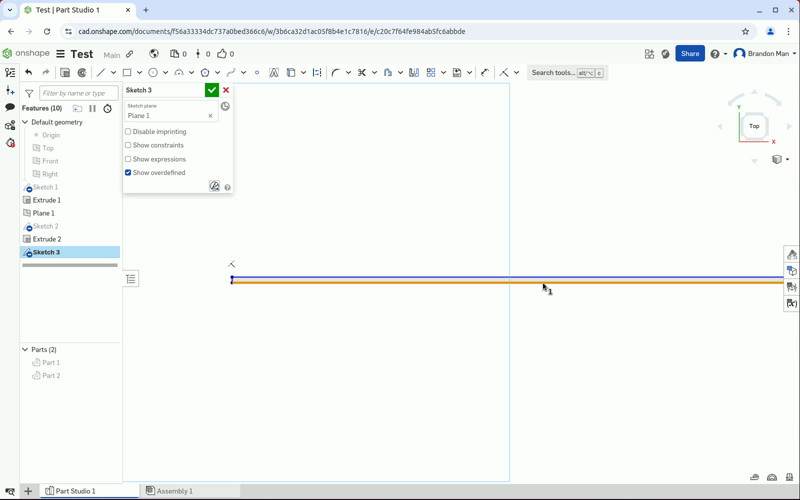
scroll(-6)
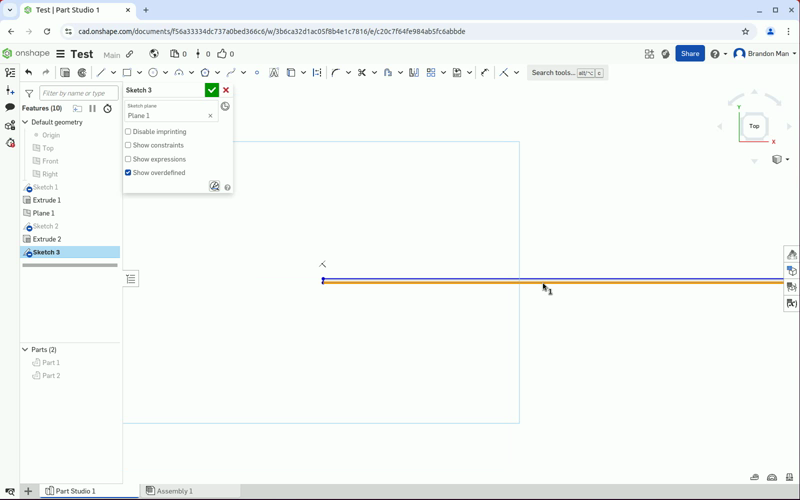
scroll(-6)
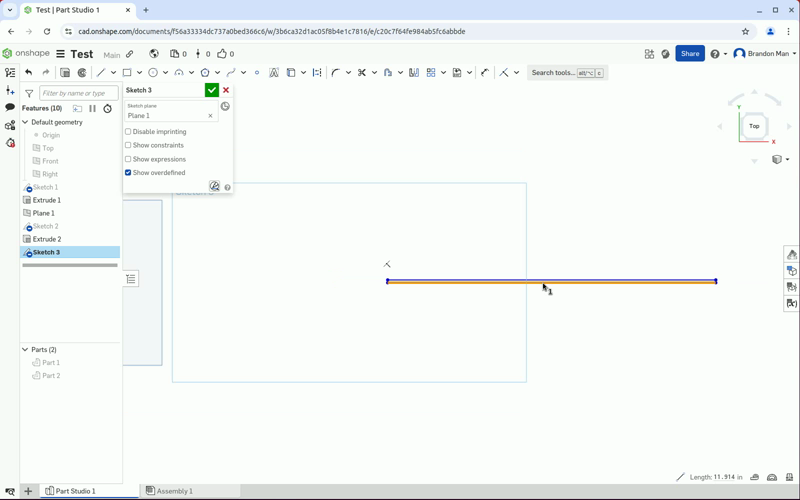
scroll(-6)
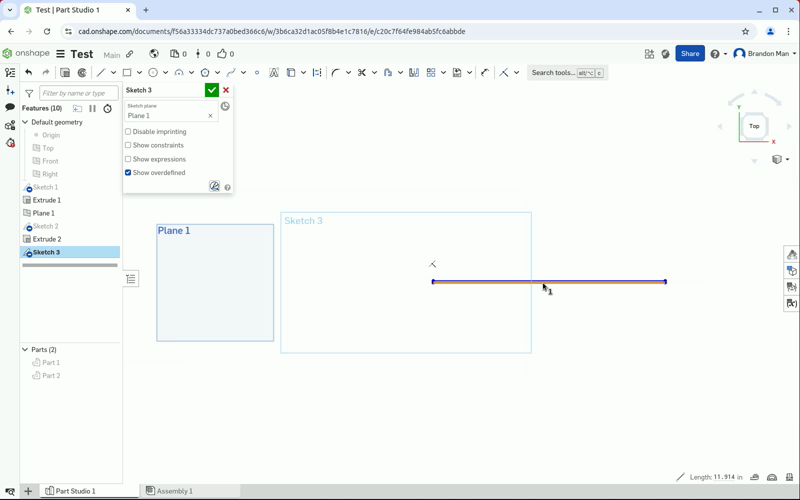
scroll(-6)
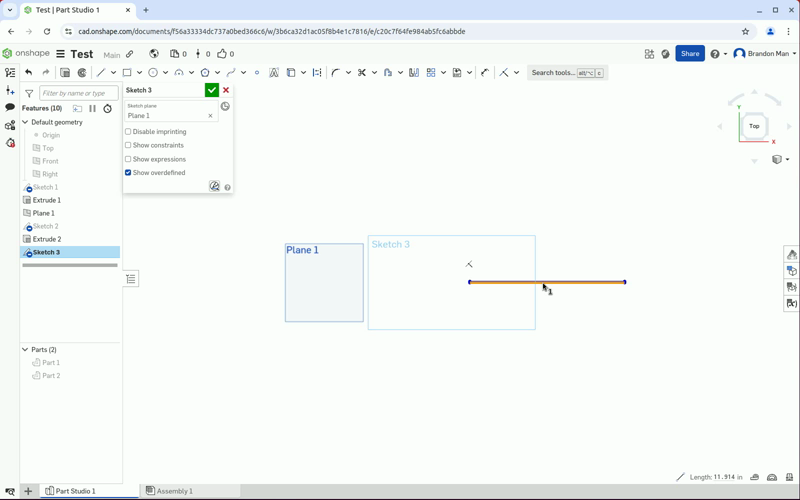
scroll(-6)
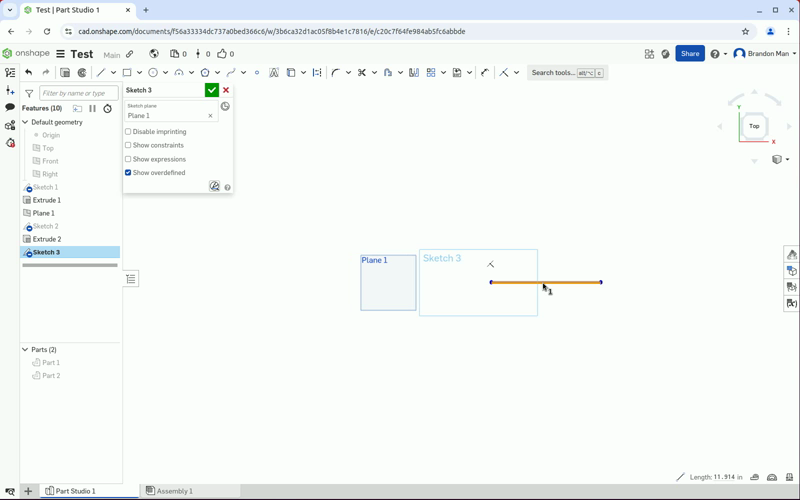
scroll(-6)
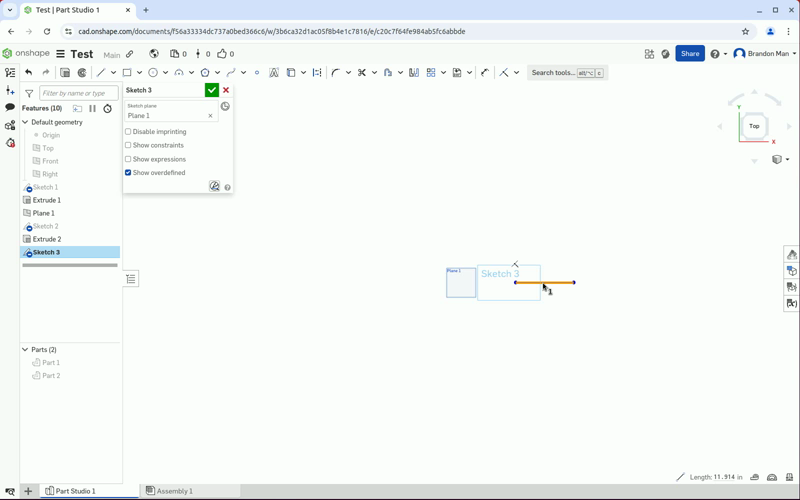
mouse_move(73, 352)
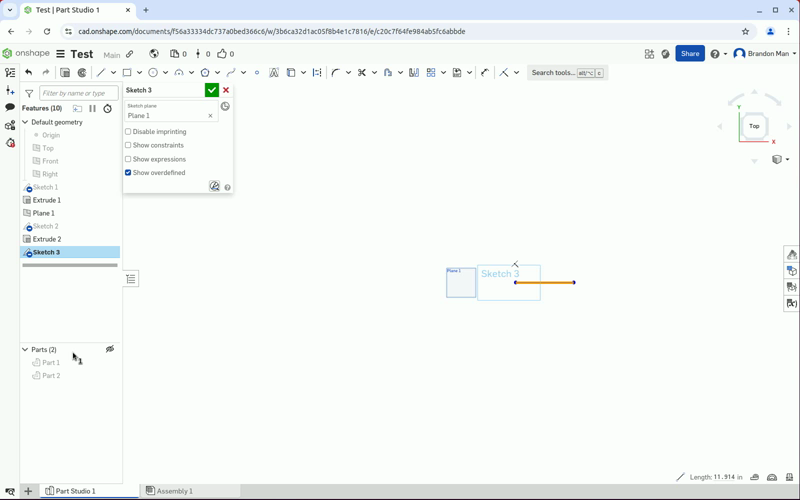
key(shift+y)
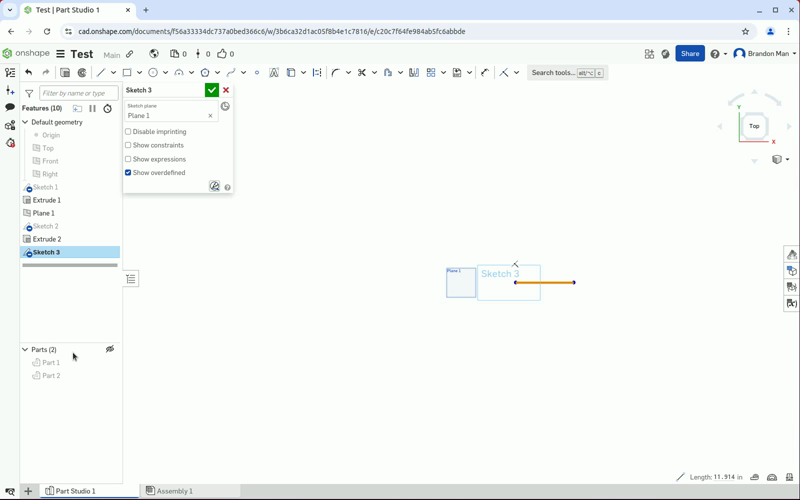
key(shift+e)
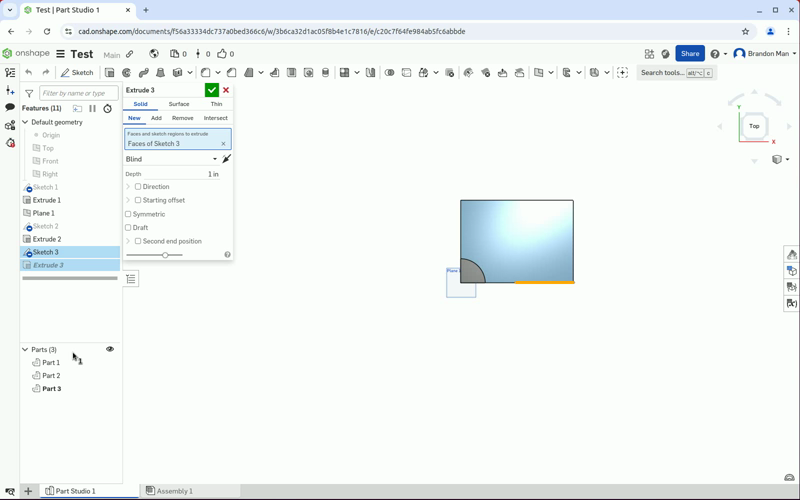
mouse_move(143, 106)
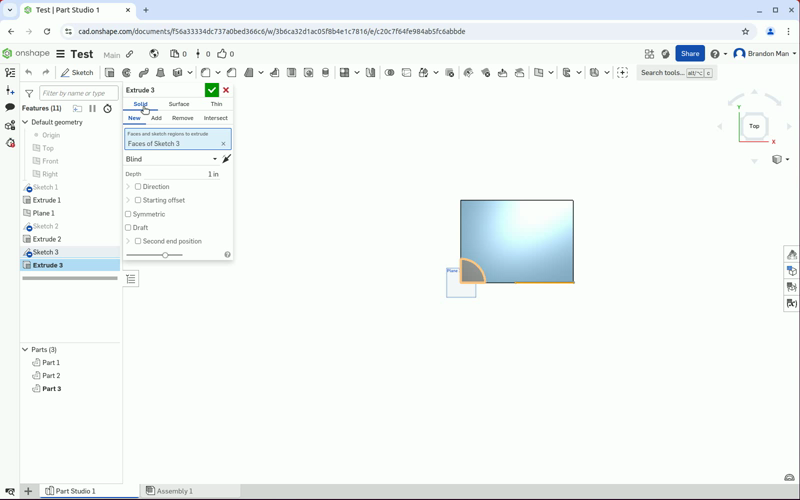
click(143, 106)
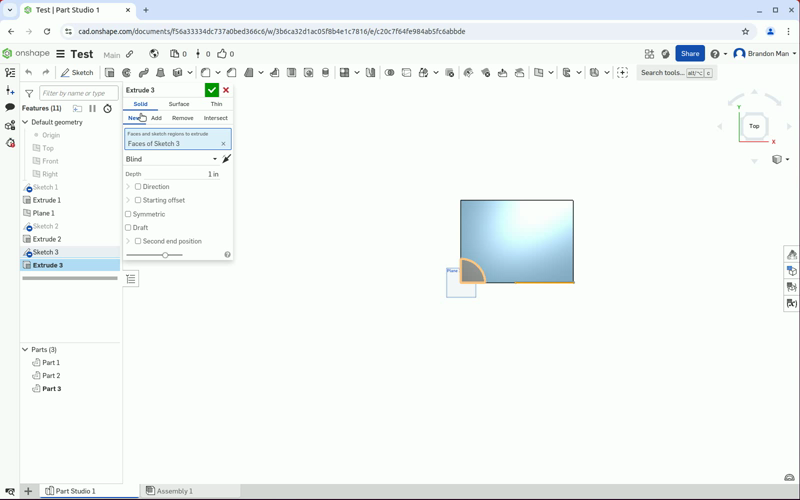
mouse_move(137, 120)
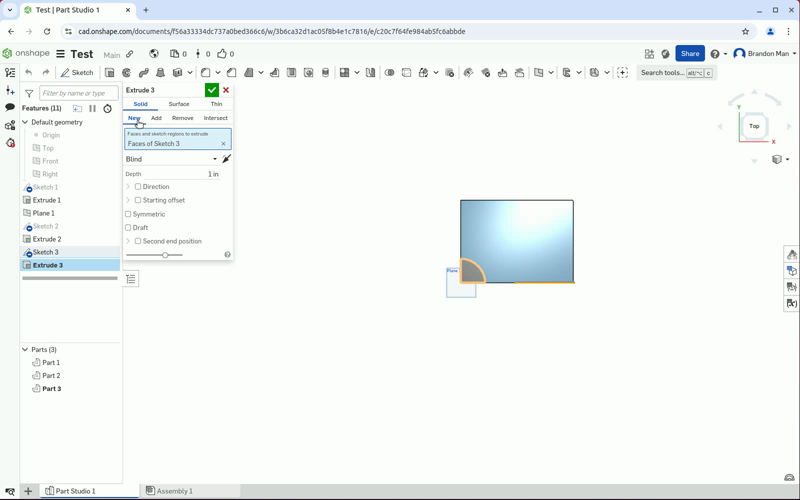
click(137, 120)
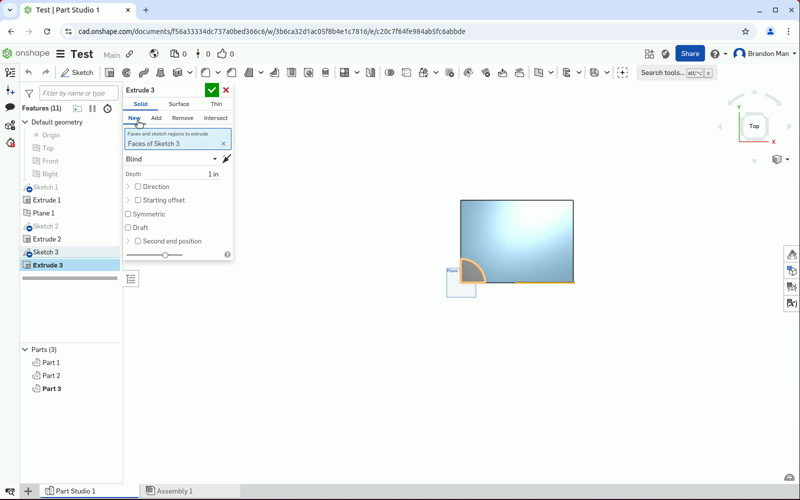
key(tab, 4)
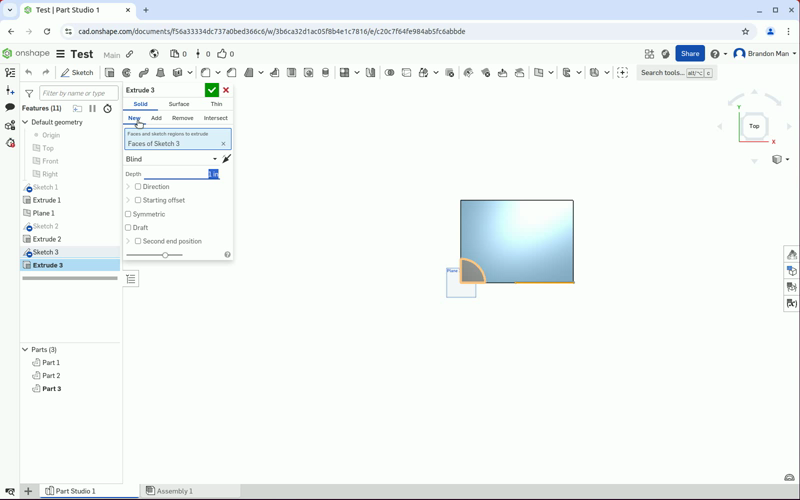
text(0.241)
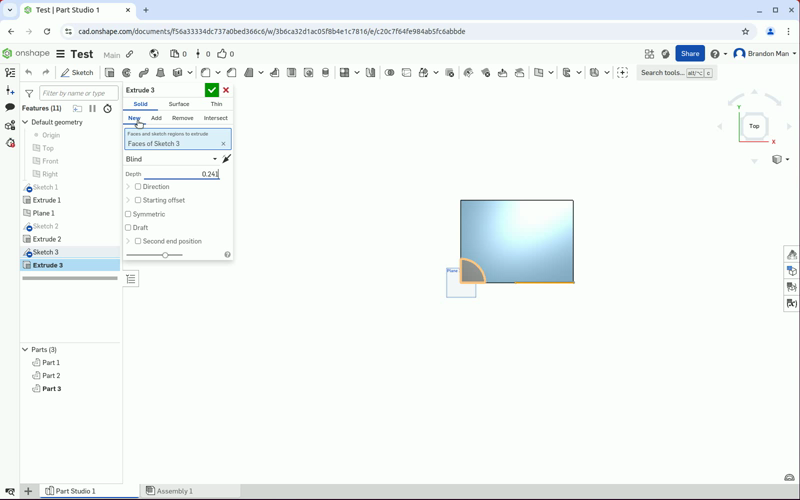
key(enter)
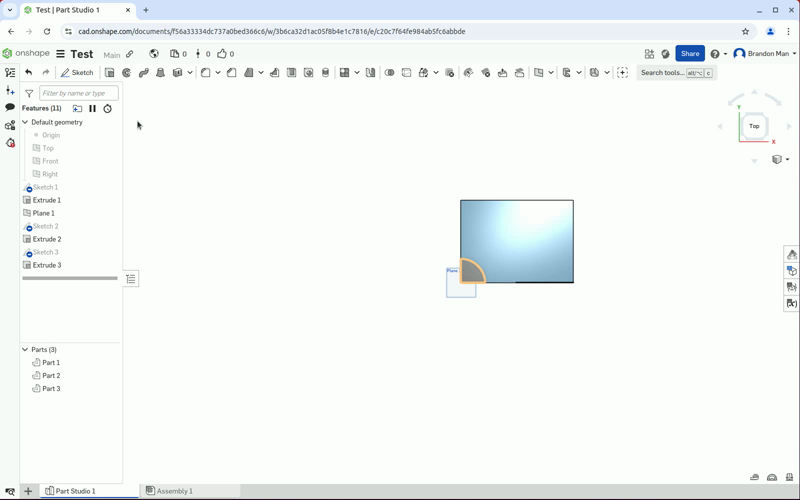
key(shift+h)
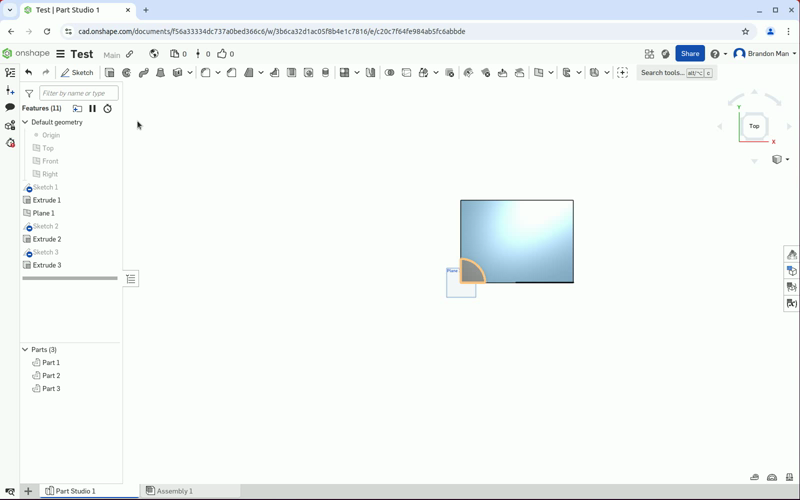
key(shift+h)
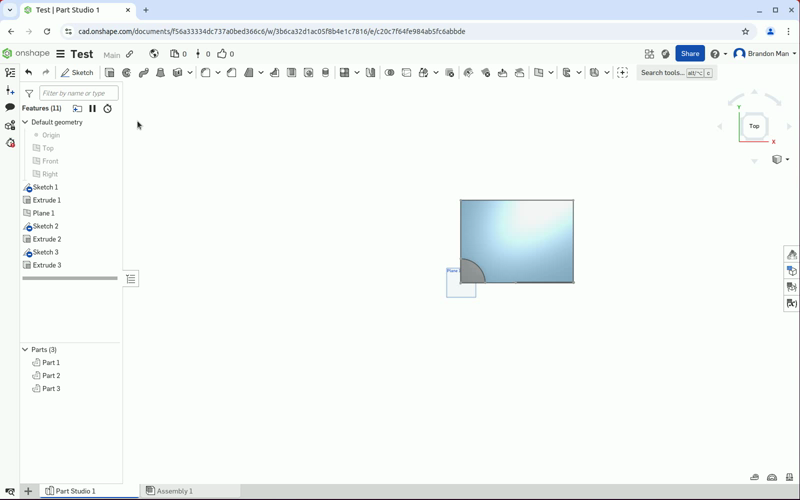
key(shift+7)
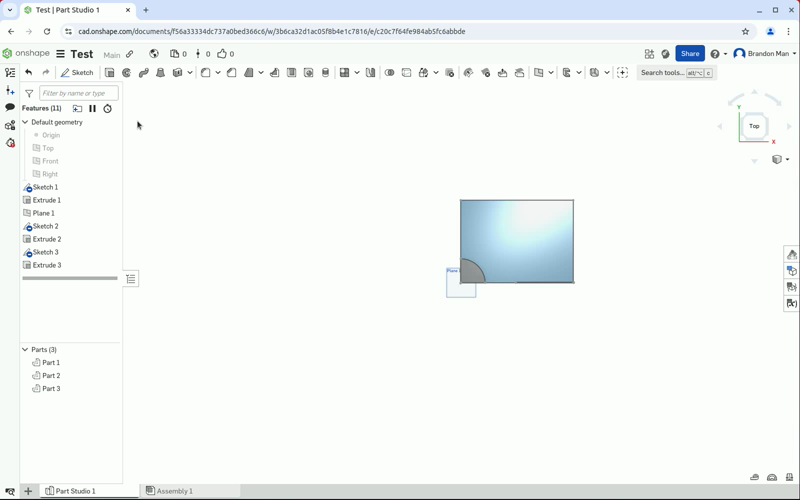
key(up, 3)
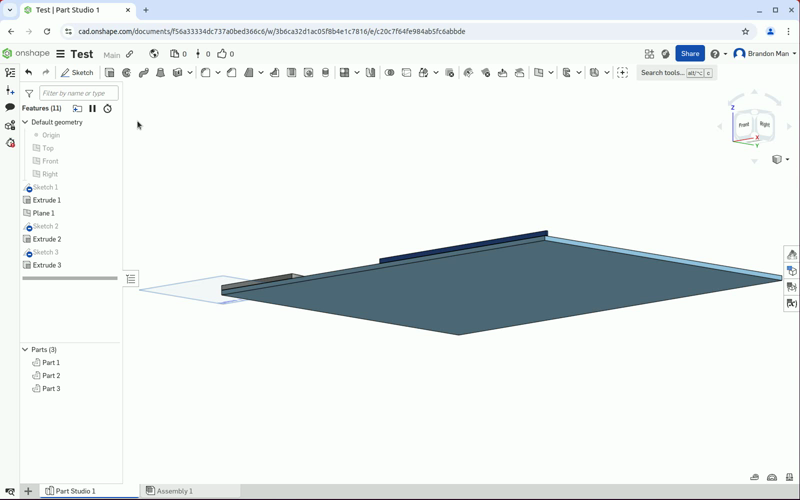
key(left, 3)
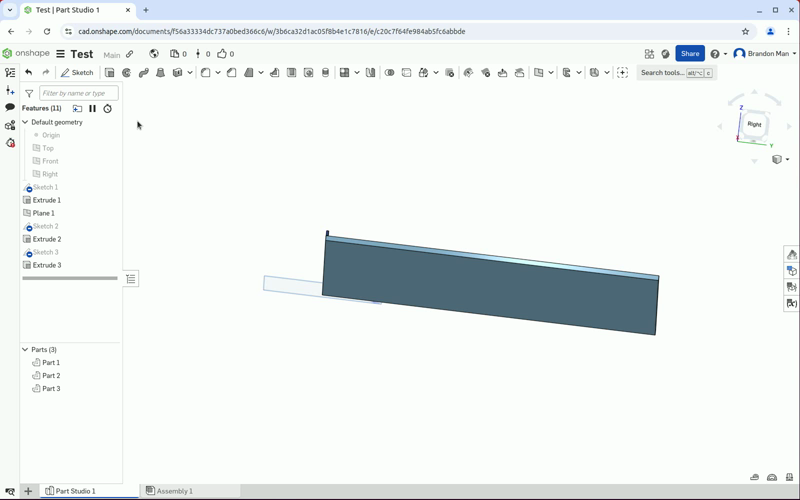
key(right, 3)
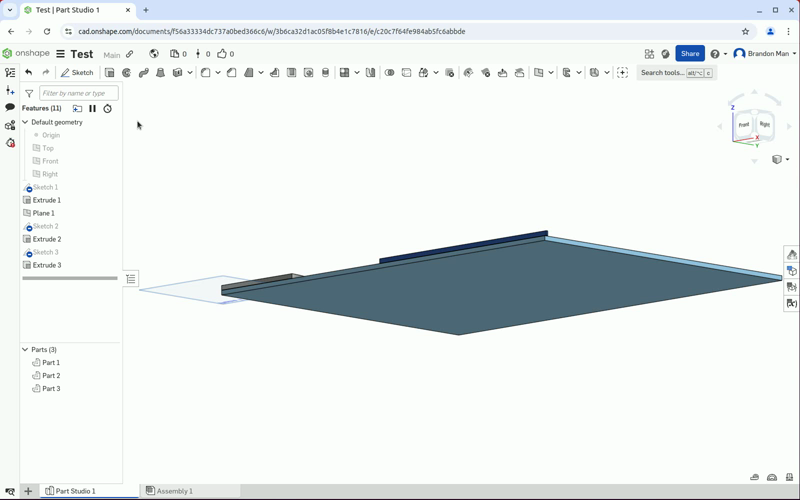
key(down, 3)
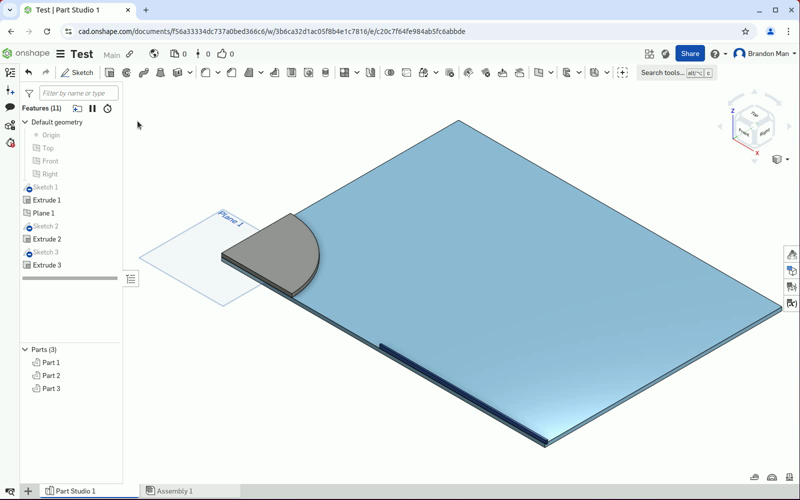
mouse_move(73, 189)
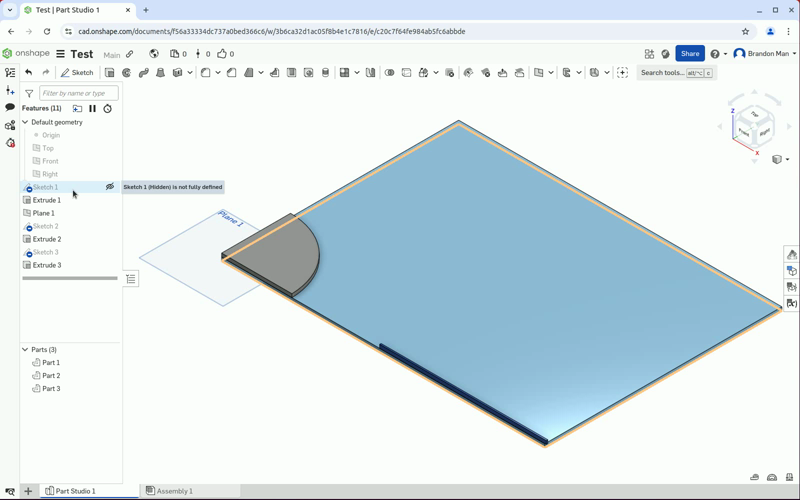
click(73, 189)